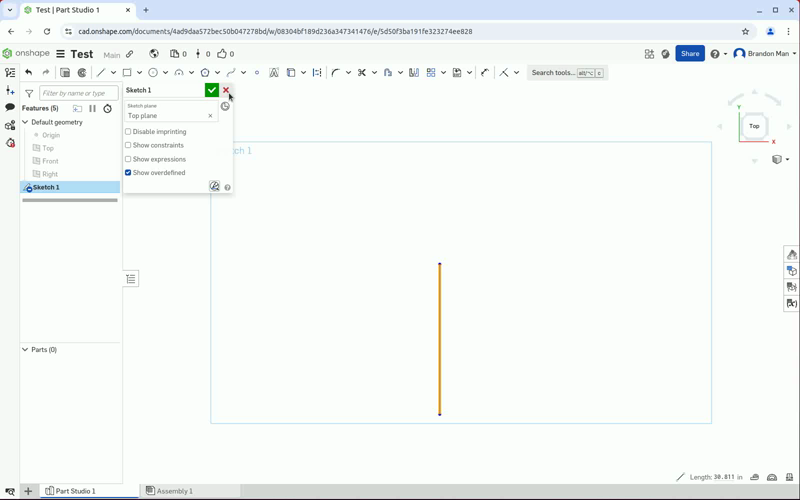
key(shift+h)
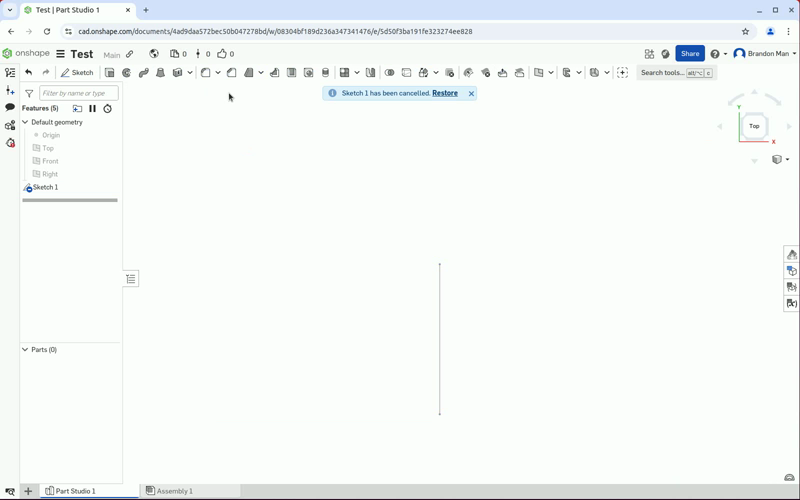
key(shift+s)
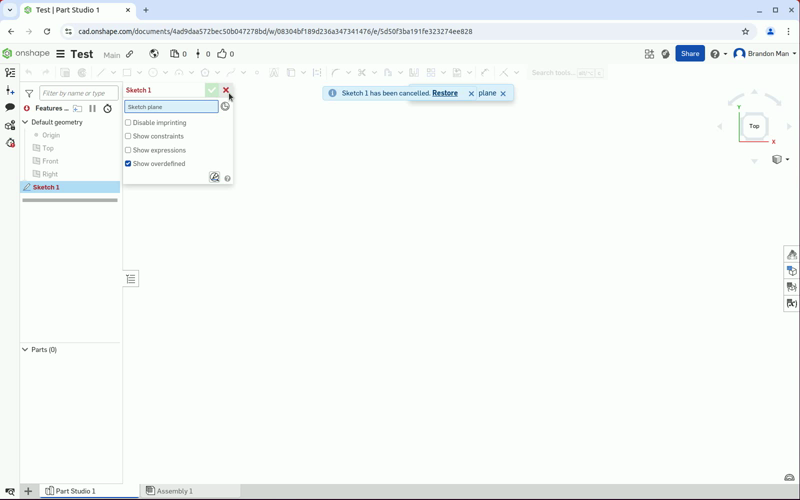
mouse_move(73, 150)
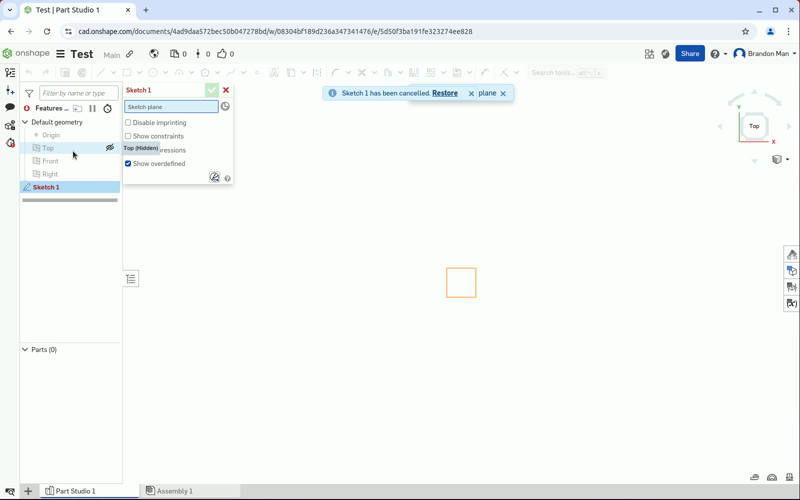
click(73, 150)
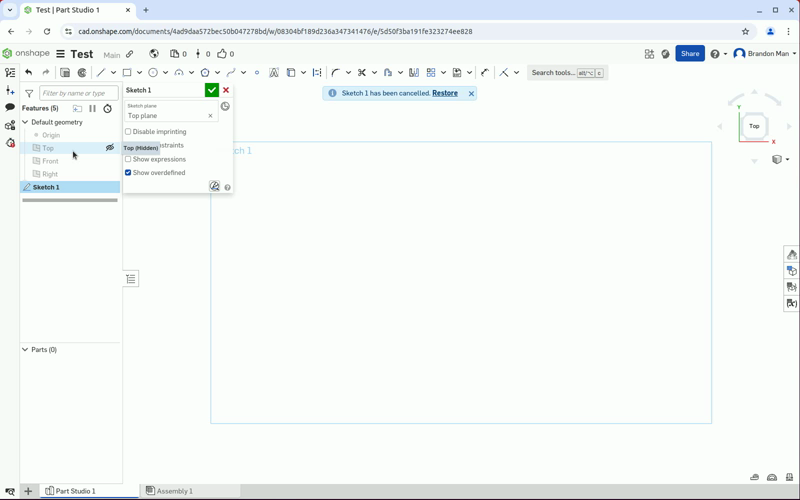
mouse_move(73, 352)
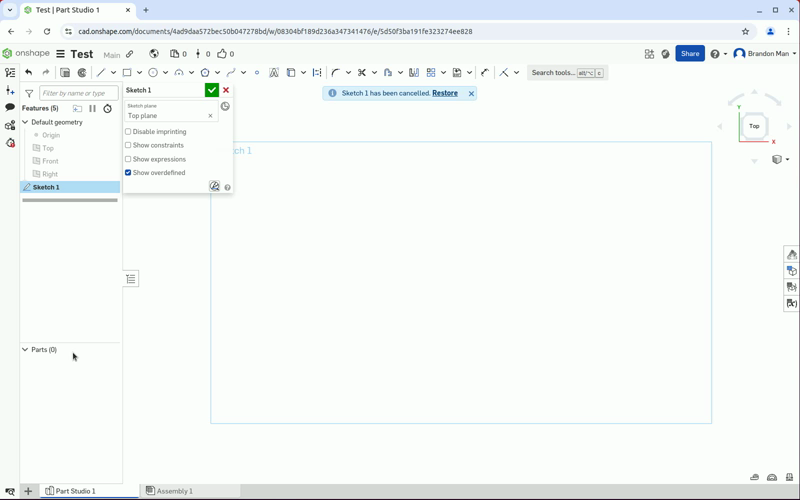
key(y)
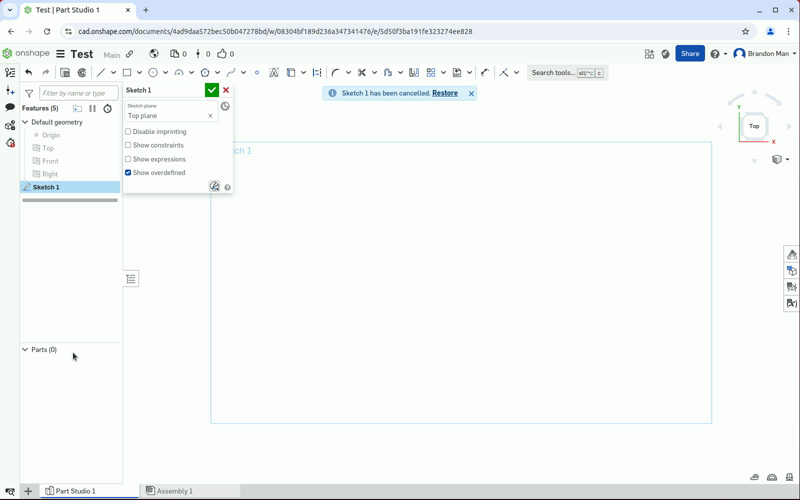
key(l)
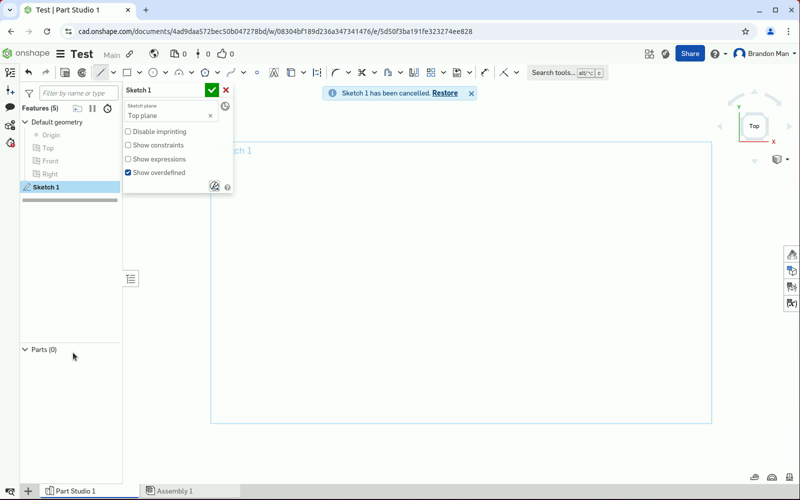
key_down(shift)
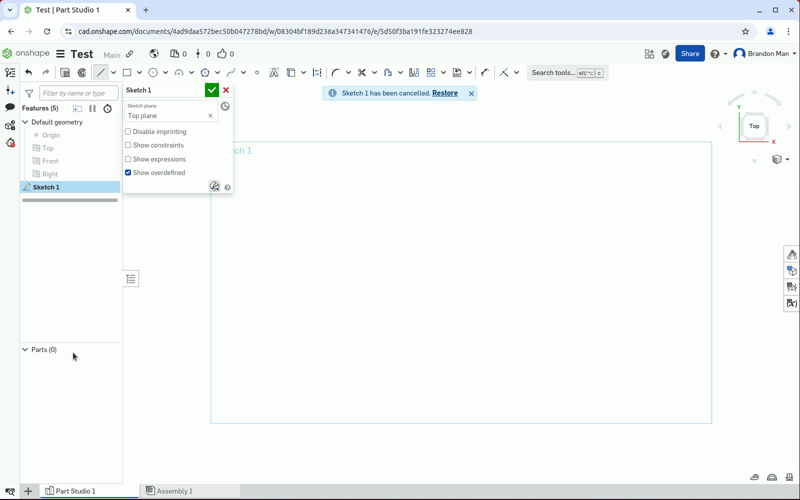
mouse_move(407, 343)
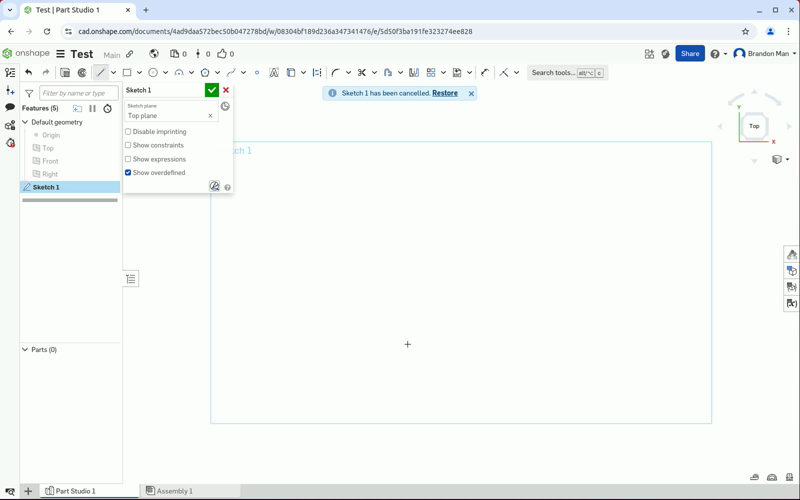
click(407, 343)
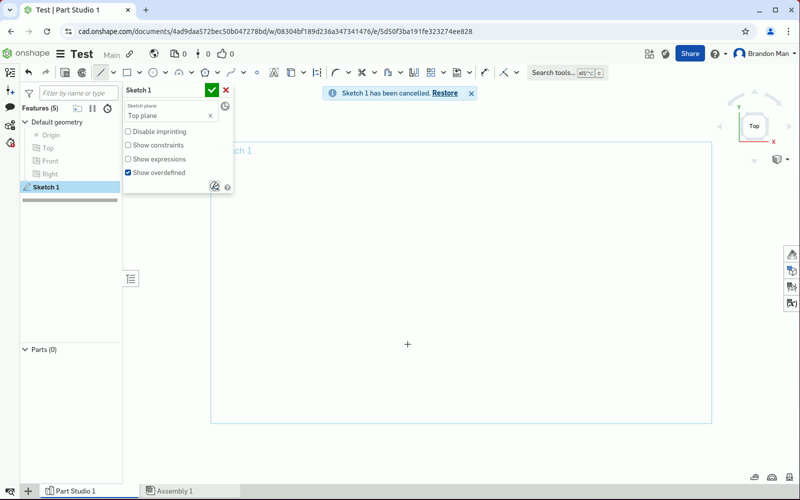
key_up(shift)
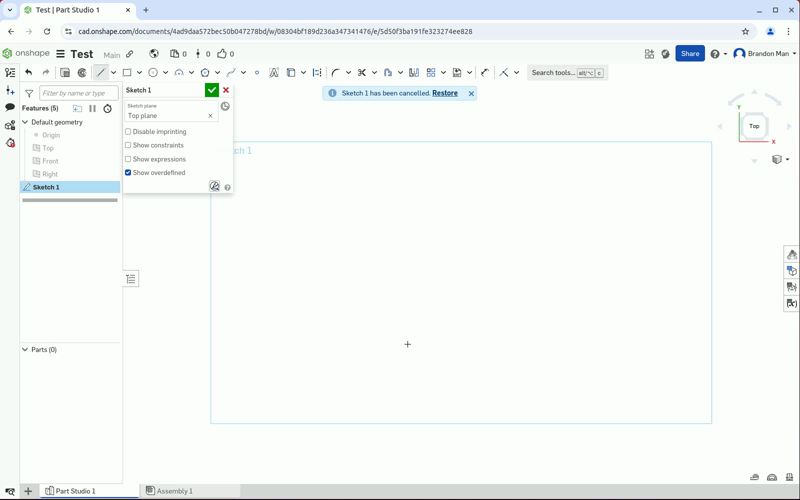
key_down(shift)
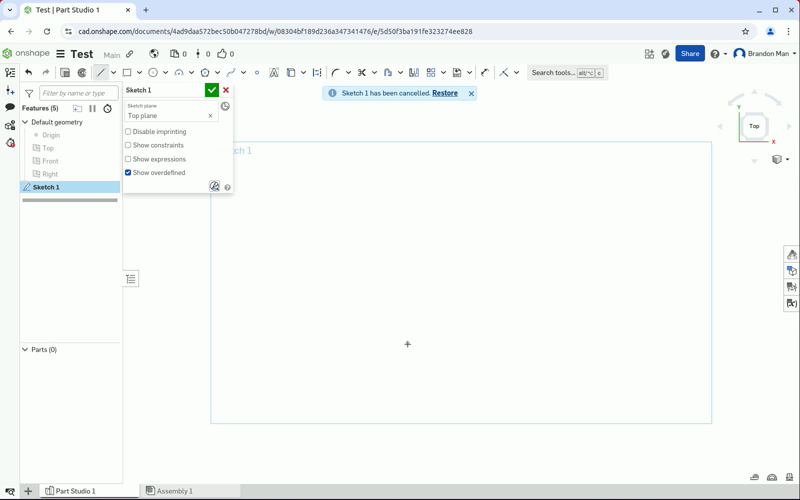
mouse_move(437, 343)
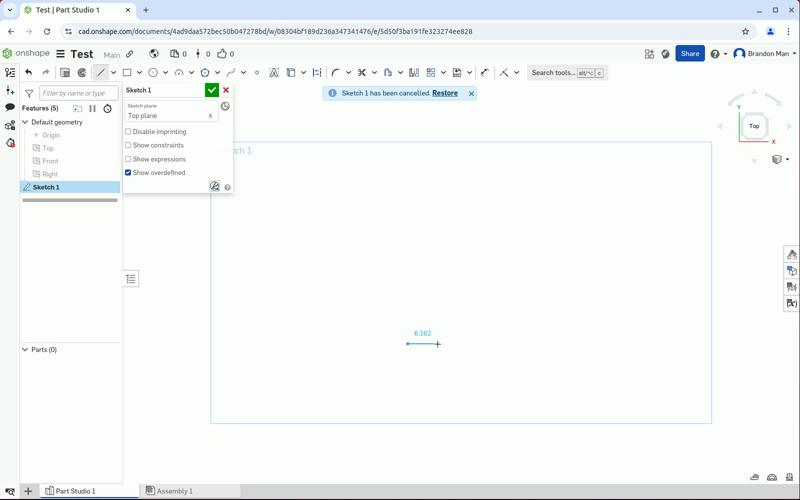
mouse_move(442, 338)
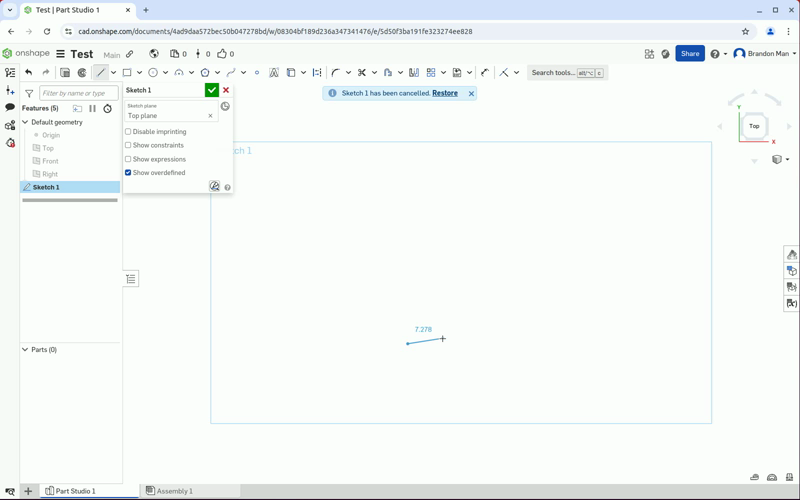
click(442, 338)
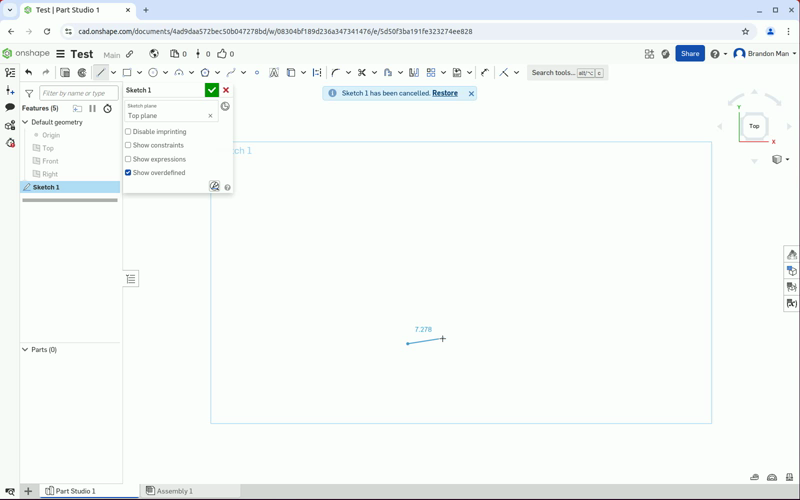
key_up(shift)
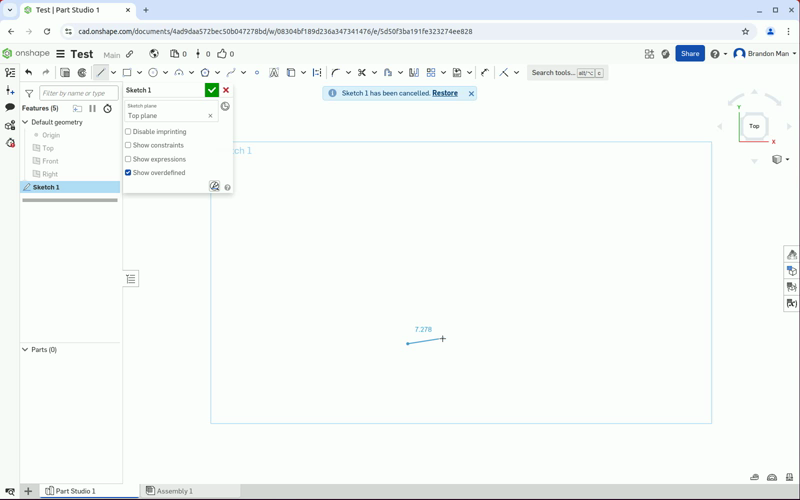
key_down(shift)
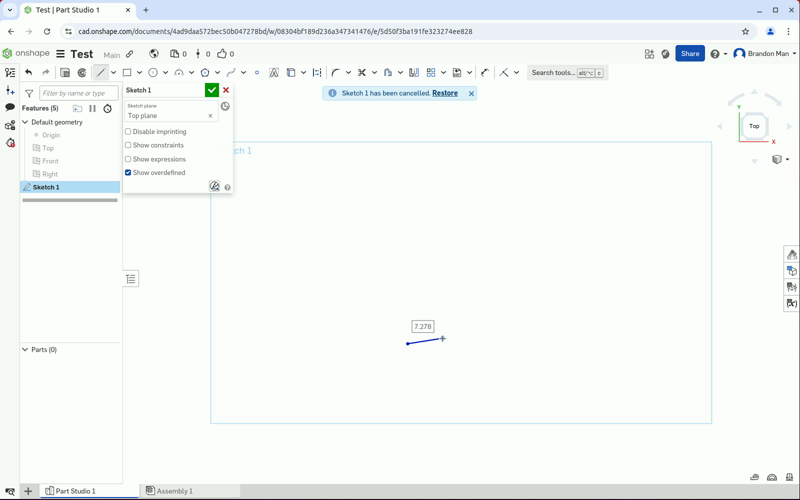
mouse_move(472, 338)
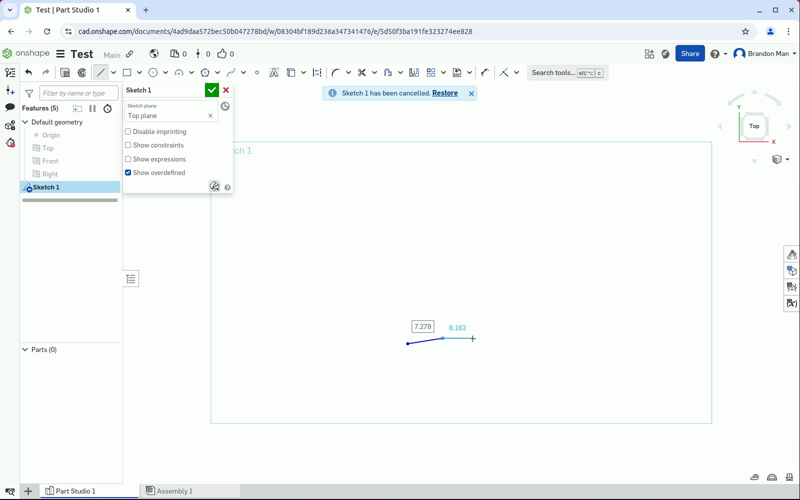
mouse_move(442, 307)
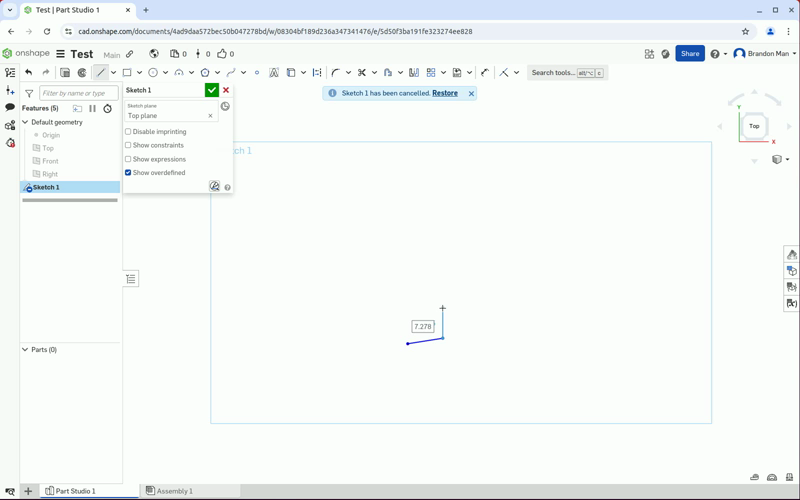
click(442, 307)
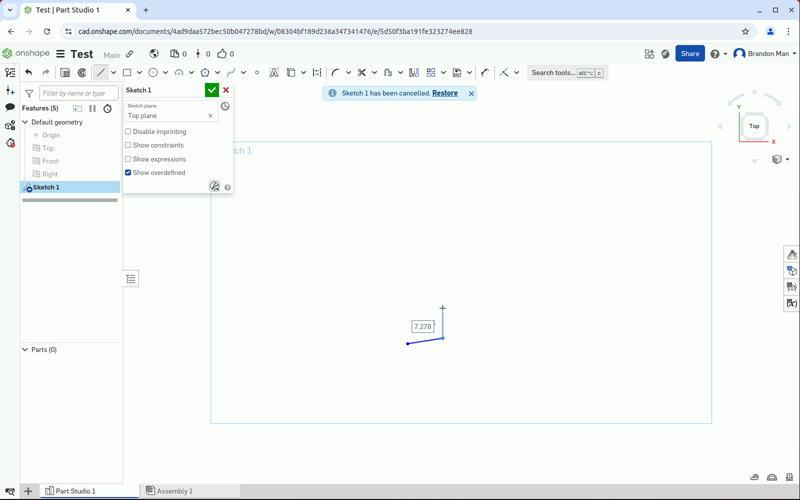
key_up(shift)
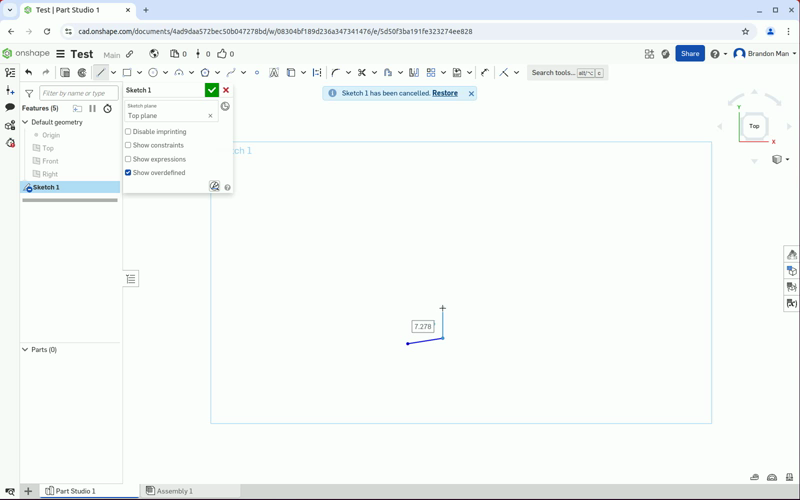
key_down(shift)
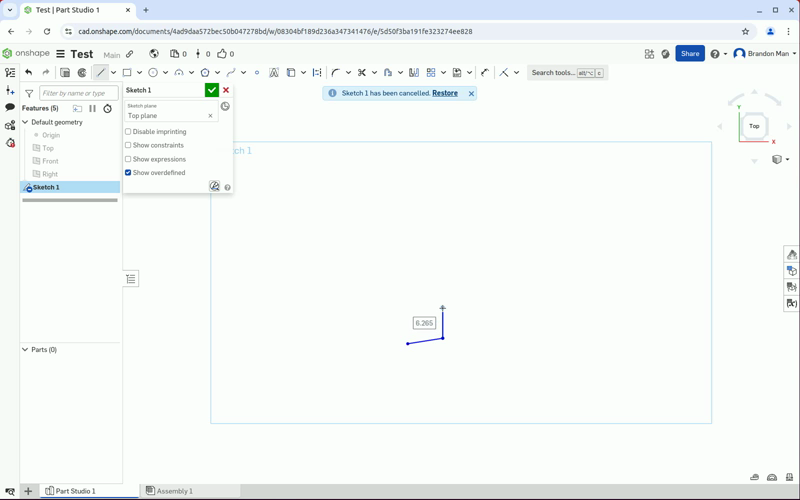
mouse_move(472, 307)
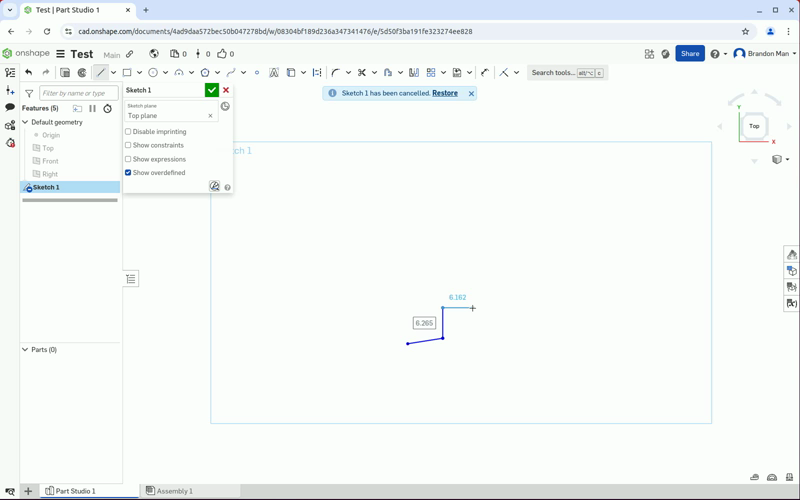
mouse_move(412, 297)
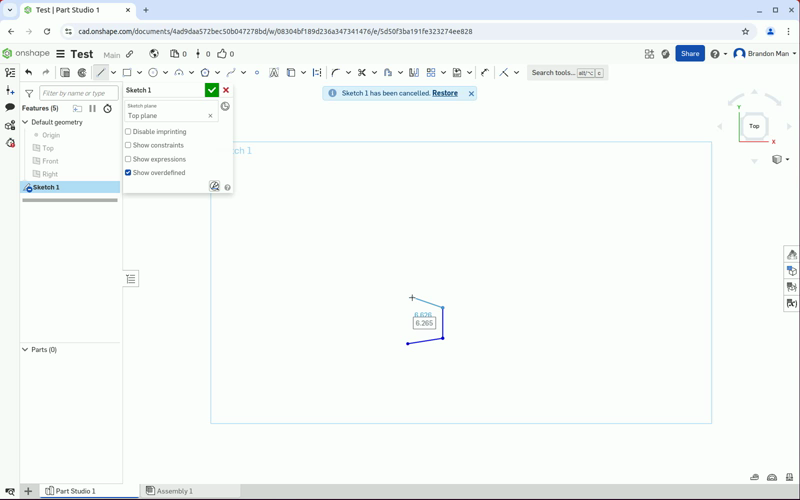
click(412, 297)
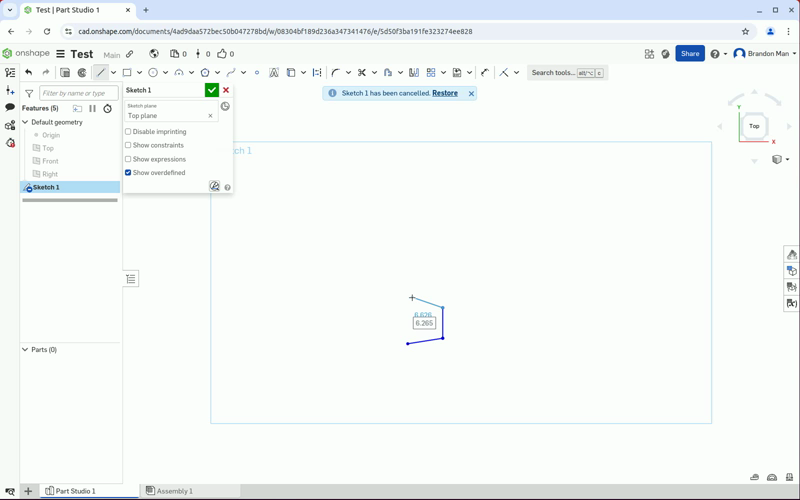
key_up(shift)
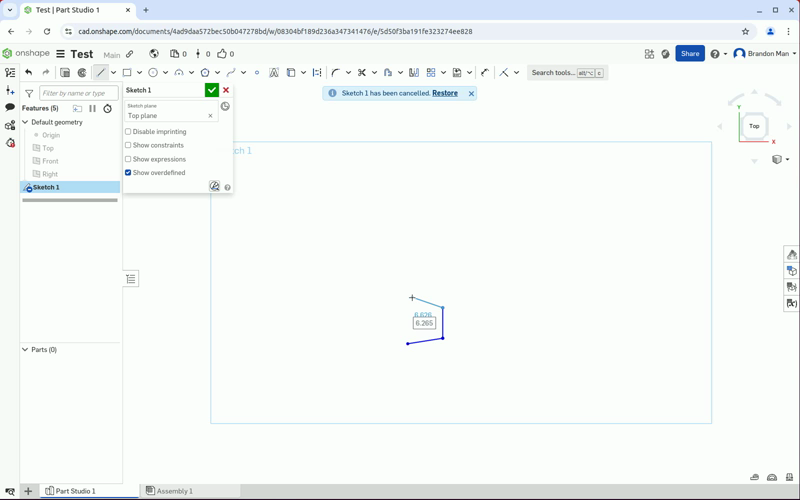
mouse_move(442, 297)
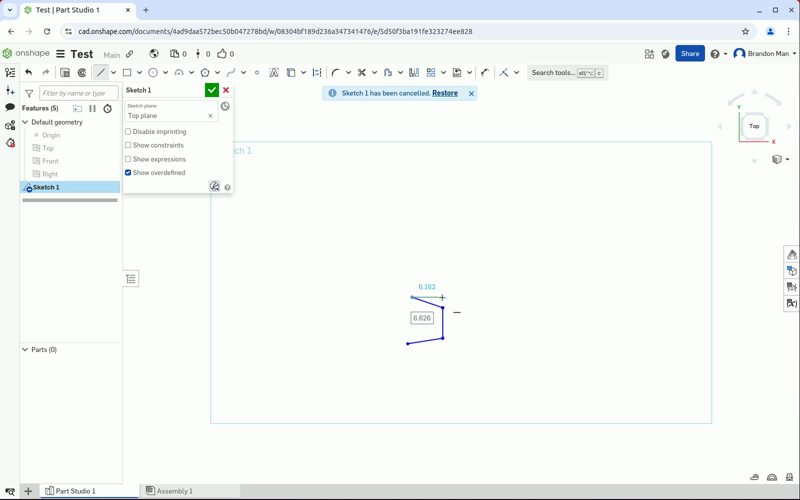
key_down(shift)
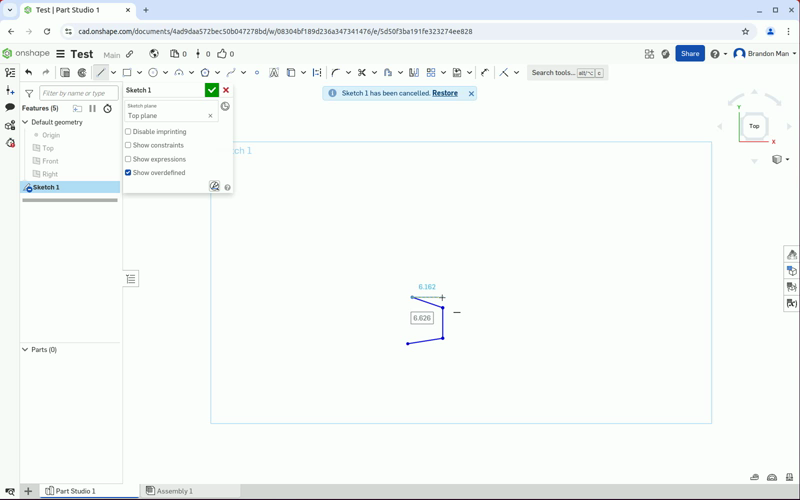
mouse_move(407, 343)
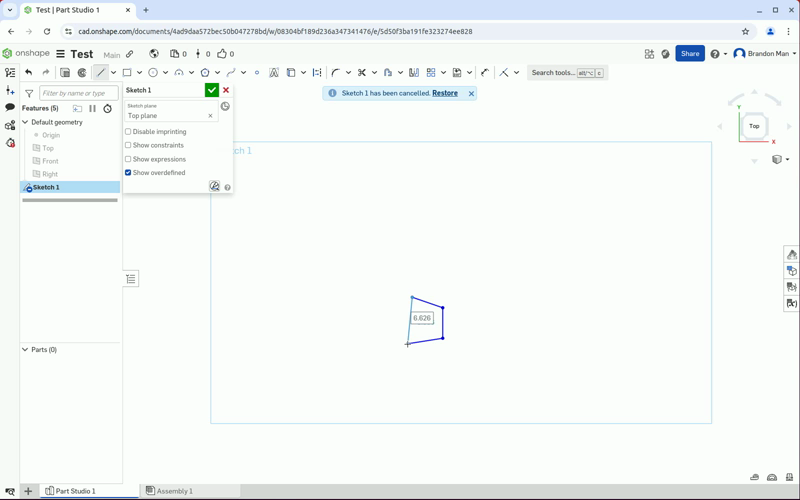
key_up(shift)
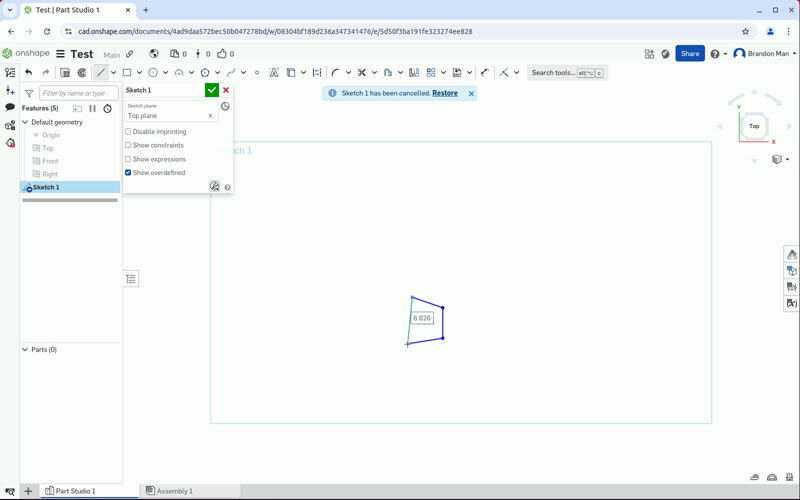
click(407, 343)
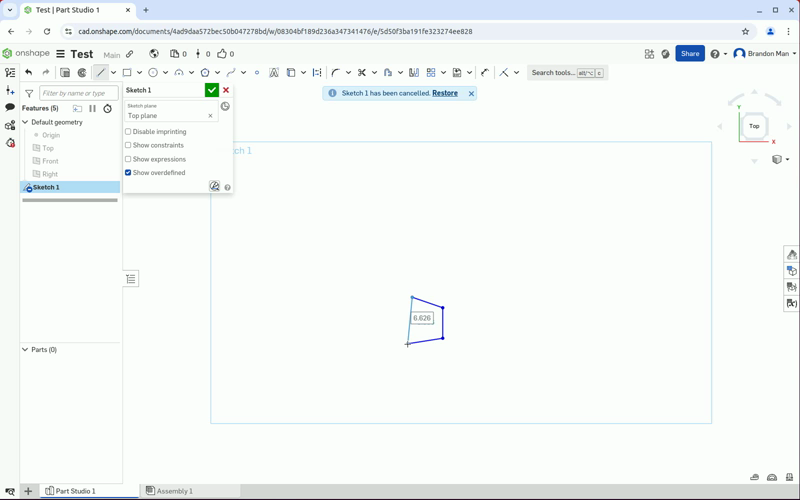
key(esc)
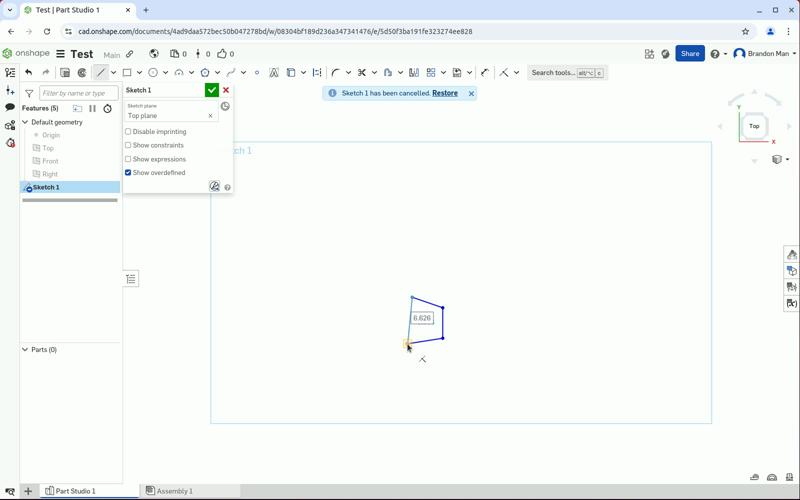
key(l)
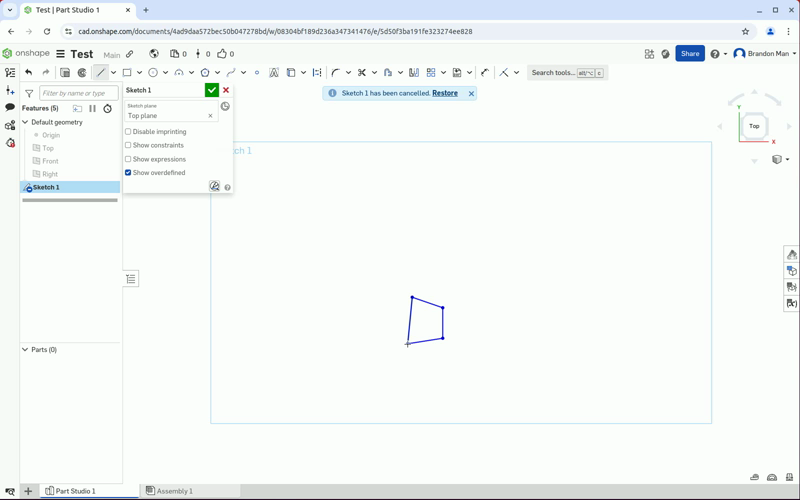
key_down(shift)
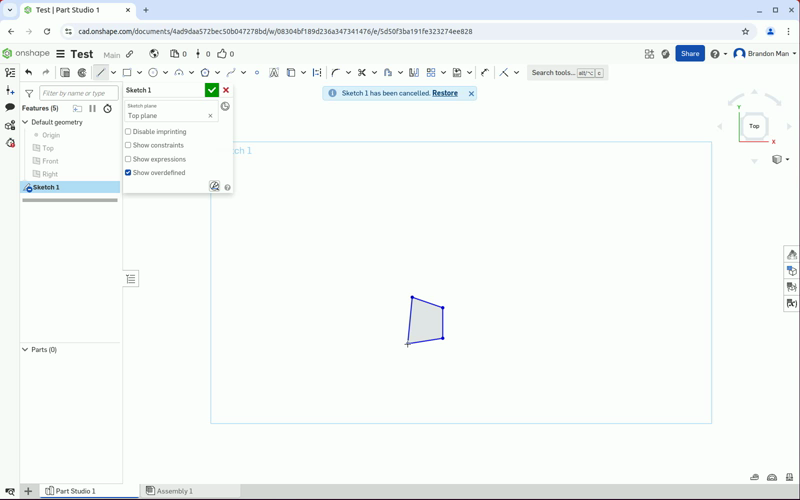
mouse_move(416, 331)
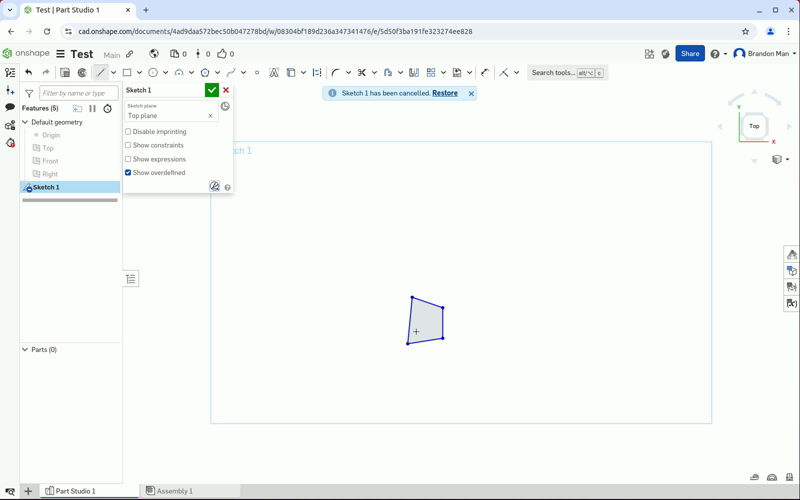
click(416, 331)
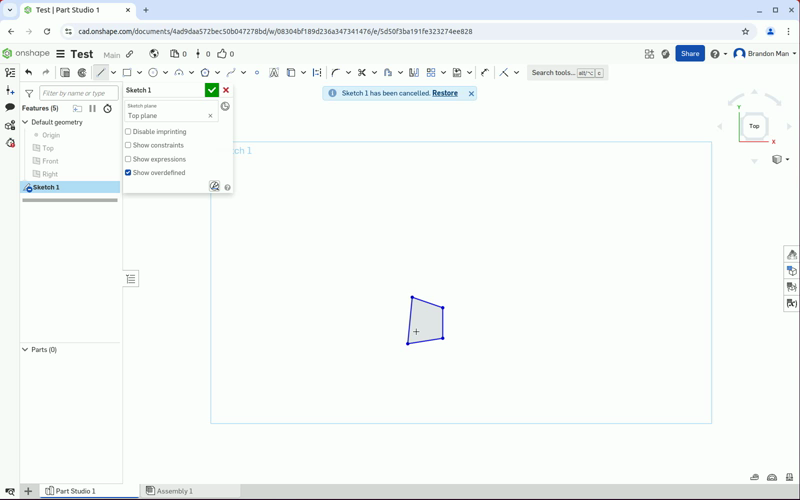
key_up(shift)
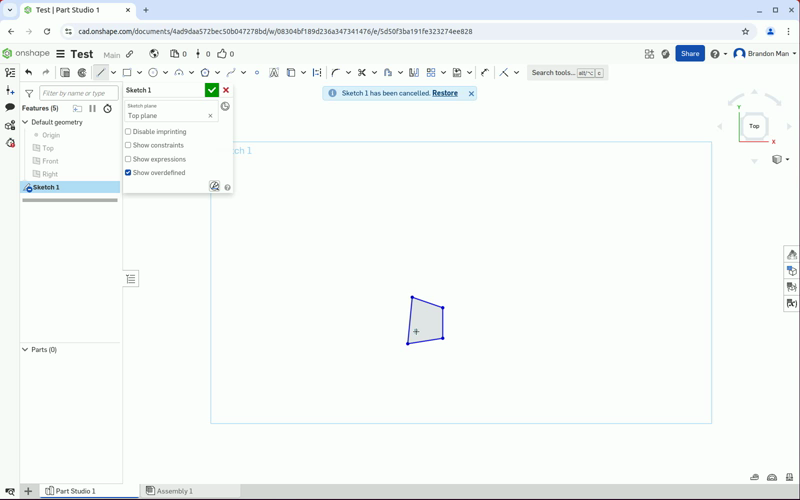
key_down(shift)
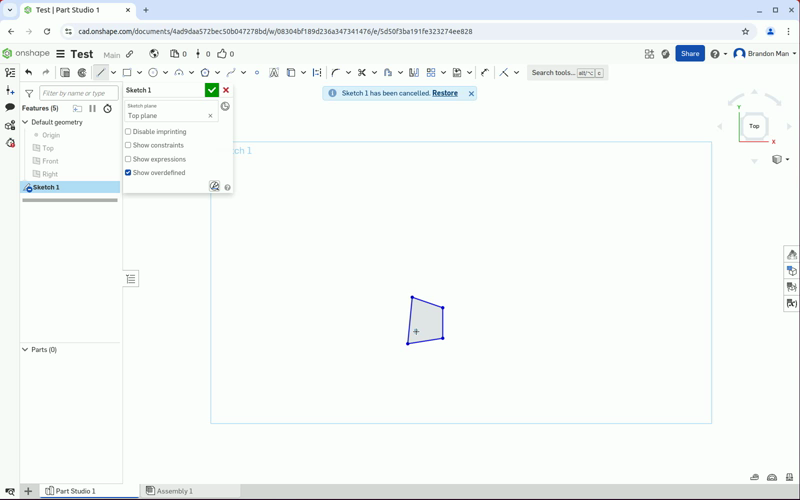
mouse_move(446, 331)
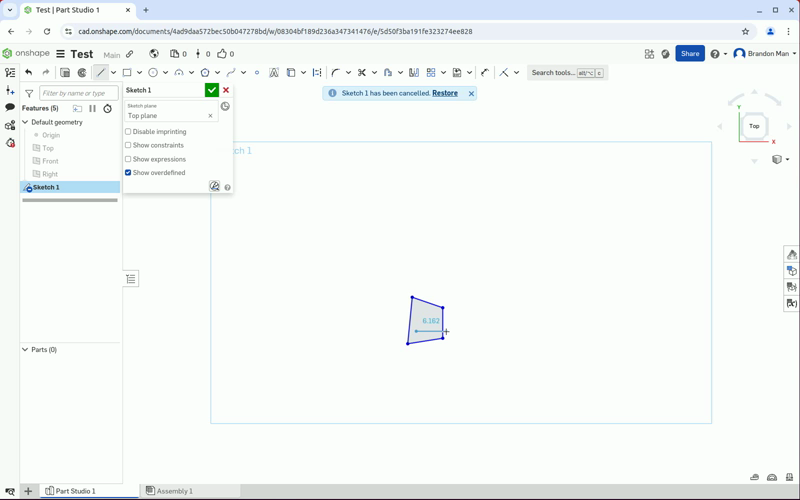
mouse_move(427, 333)
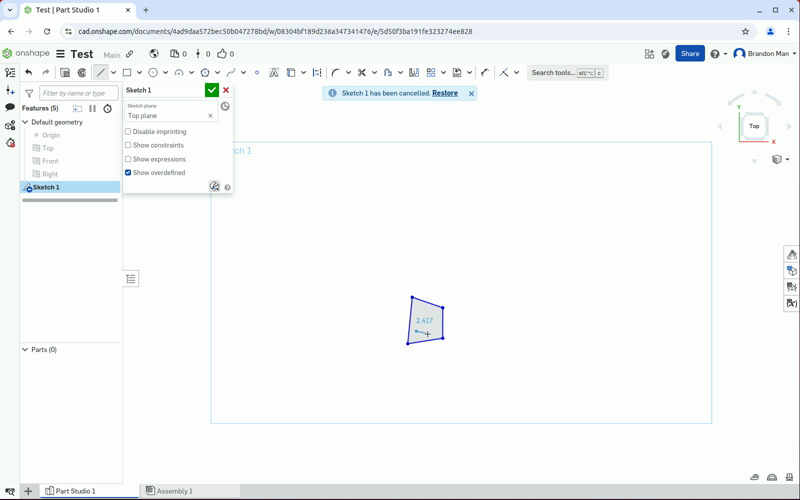
click(427, 333)
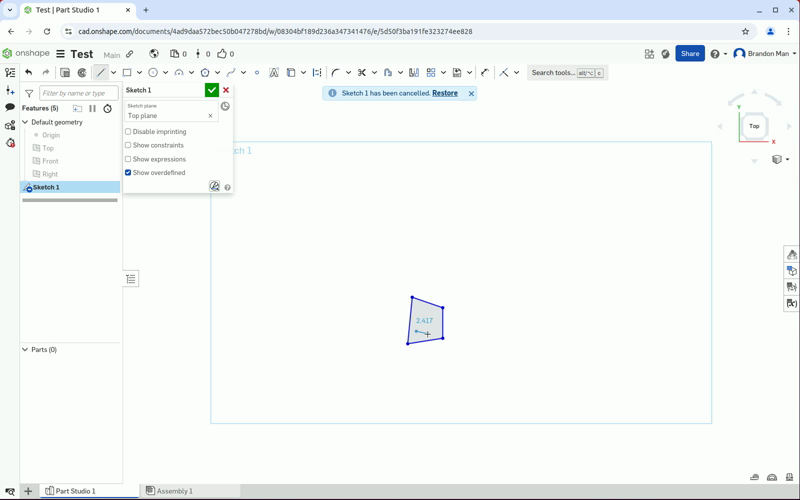
key_up(shift)
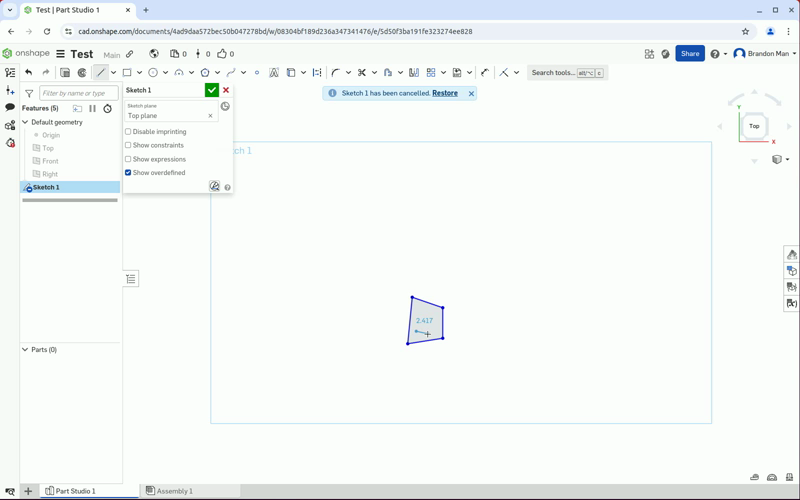
key_down(shift)
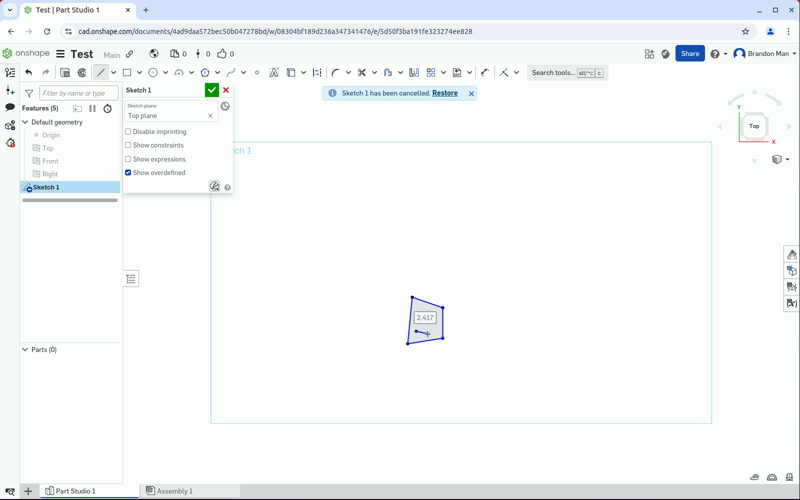
mouse_move(457, 333)
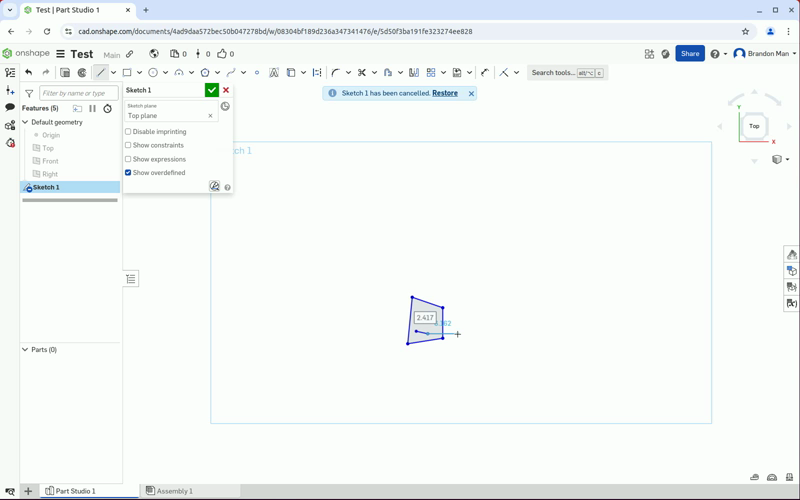
mouse_move(421, 310)
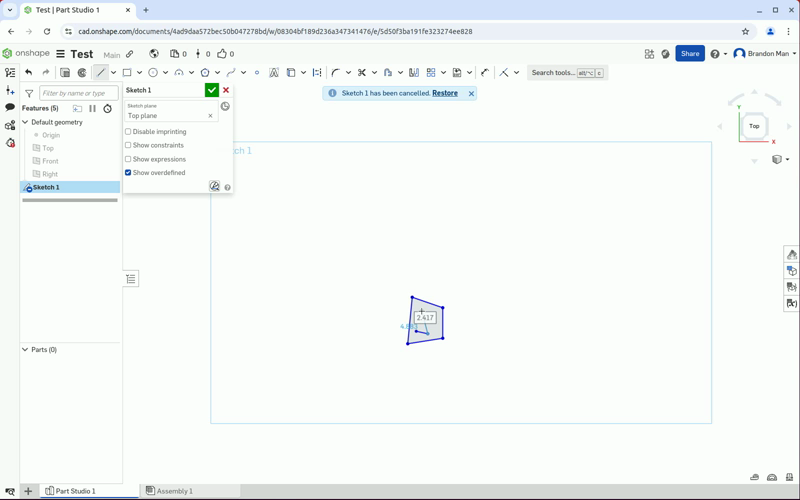
click(421, 310)
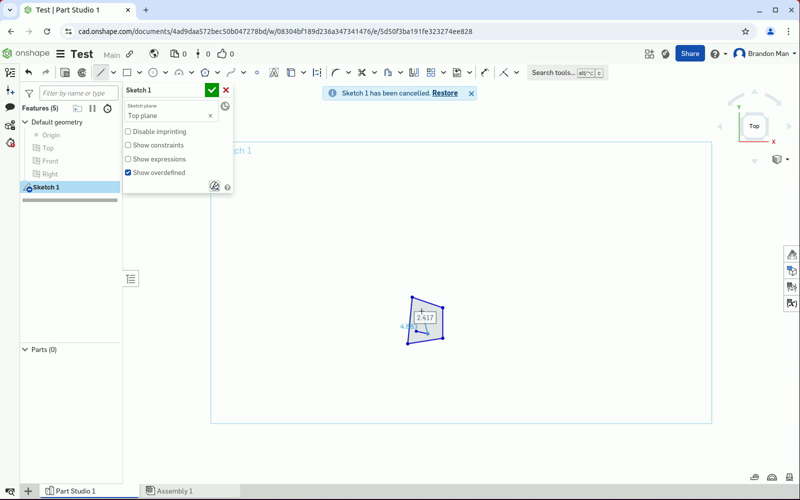
key_up(shift)
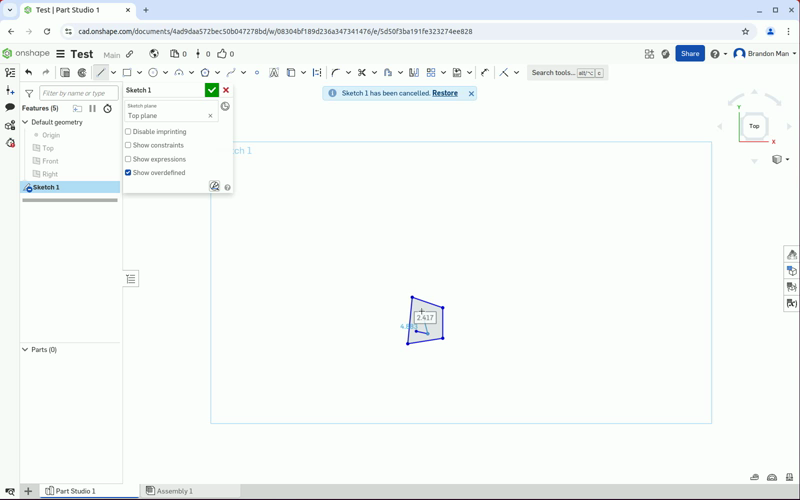
mouse_move(451, 310)
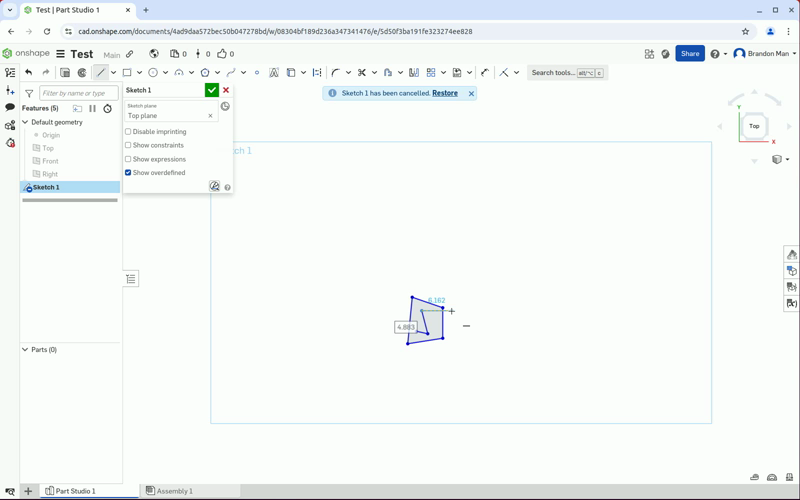
key_down(shift)
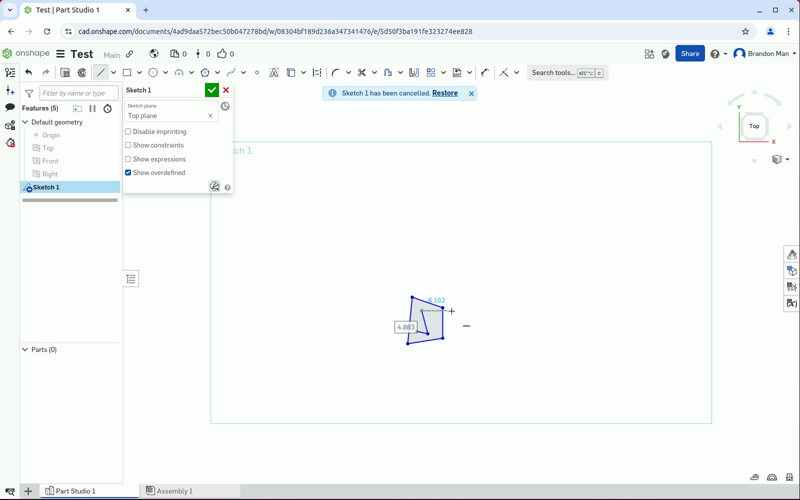
mouse_move(416, 331)
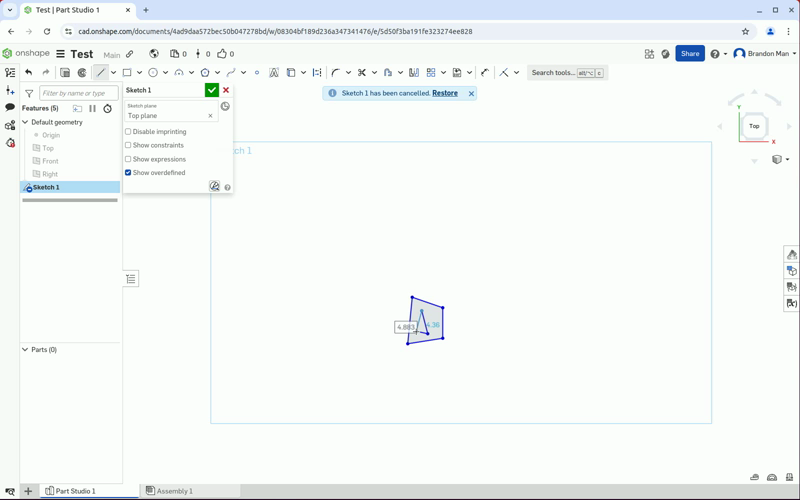
key_up(shift)
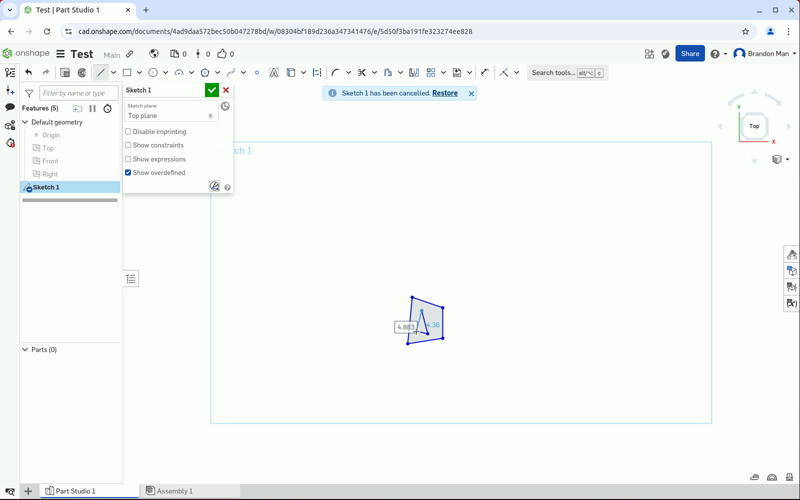
click(416, 331)
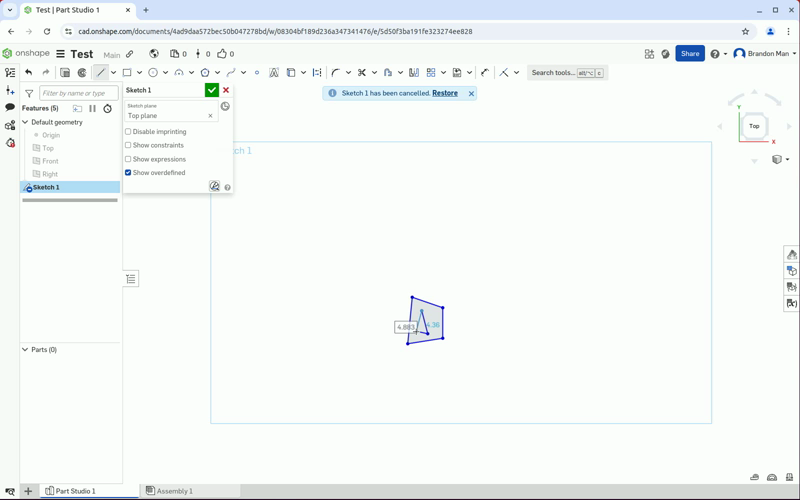
key(esc)
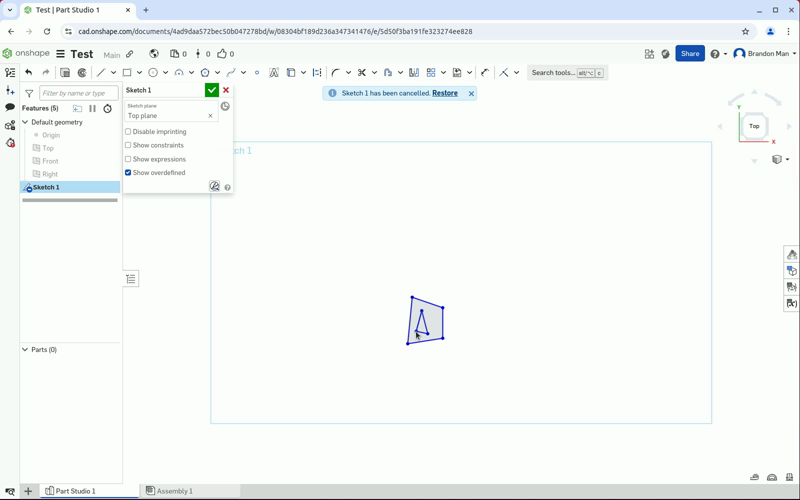
mouse_move(426, 326)
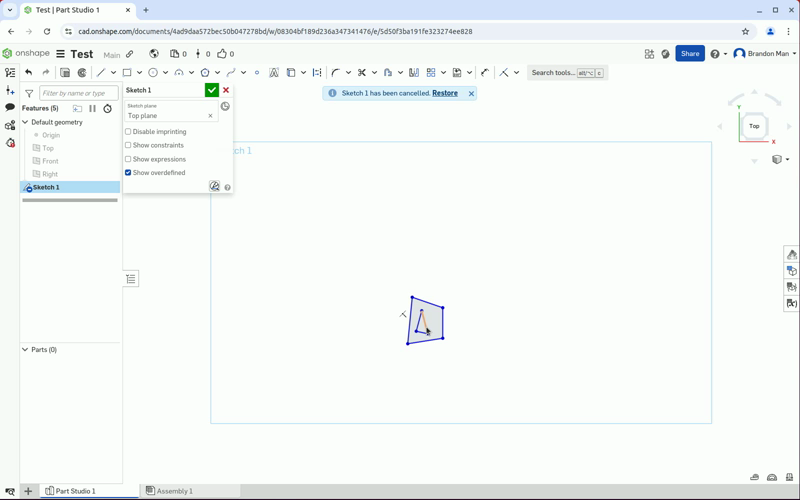
scroll(6)
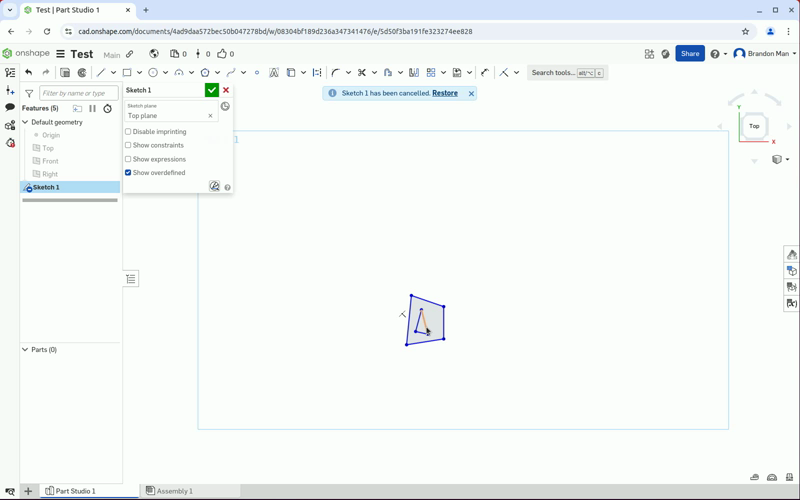
scroll(6)
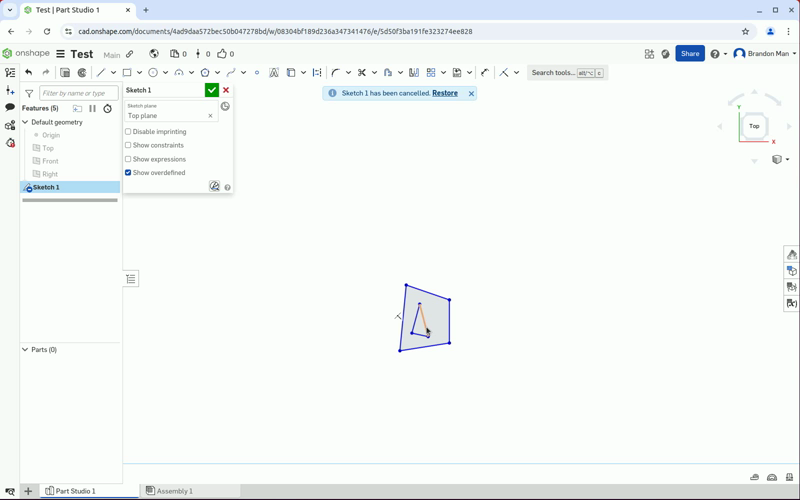
scroll(6)
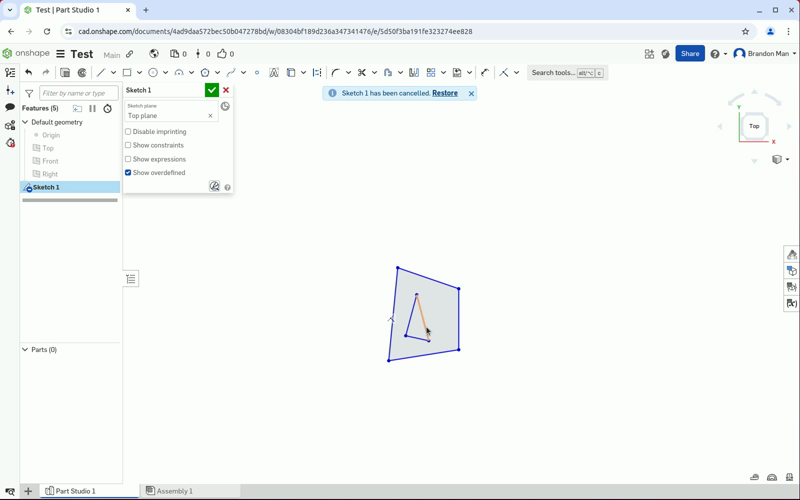
scroll(6)
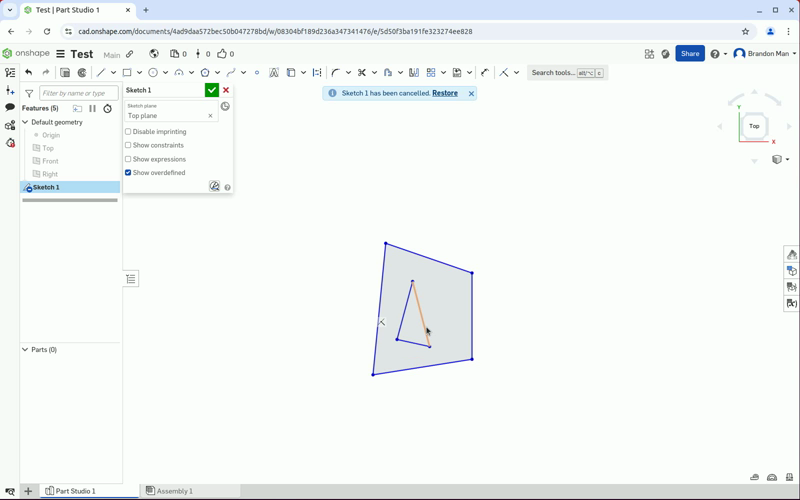
scroll(6)
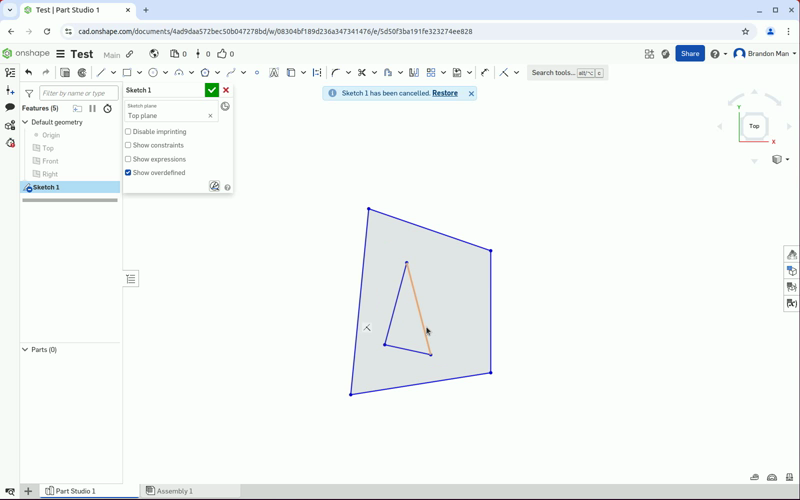
scroll(6)
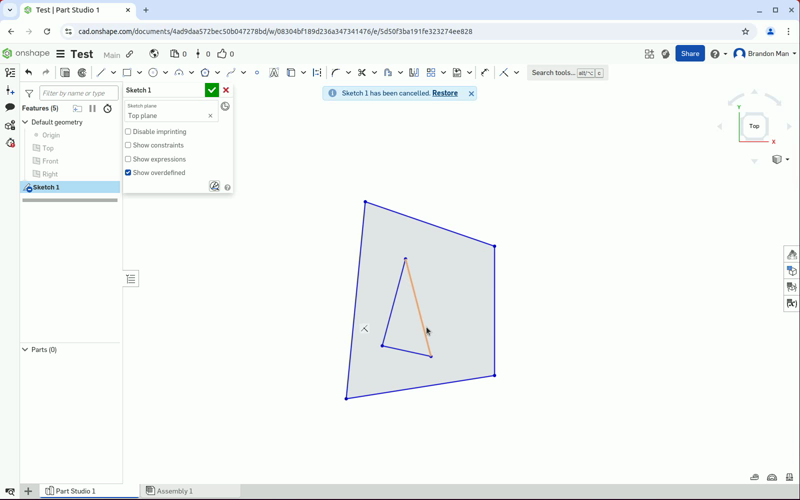
scroll(6)
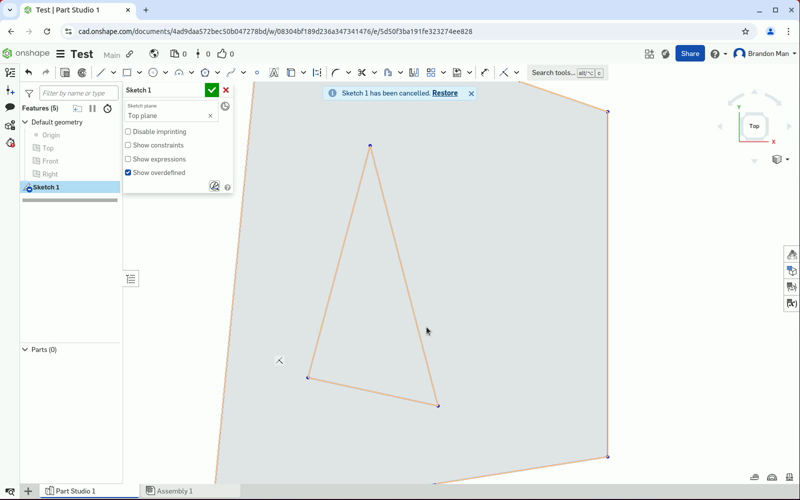
click(426, 326)
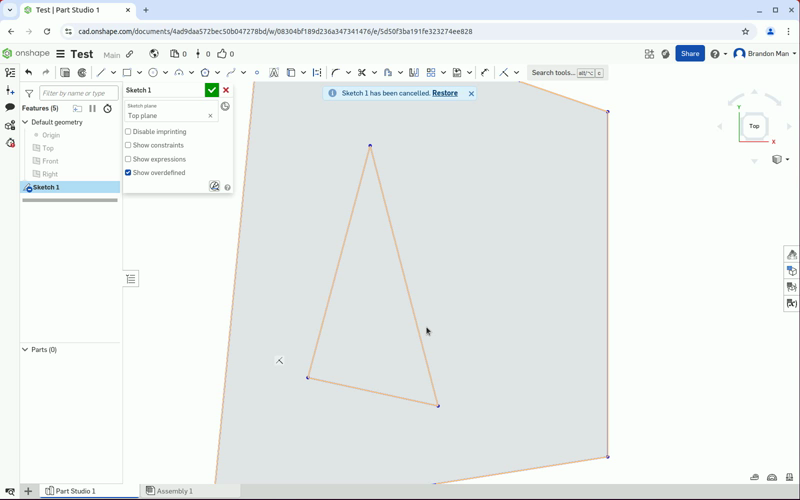
scroll(-6)
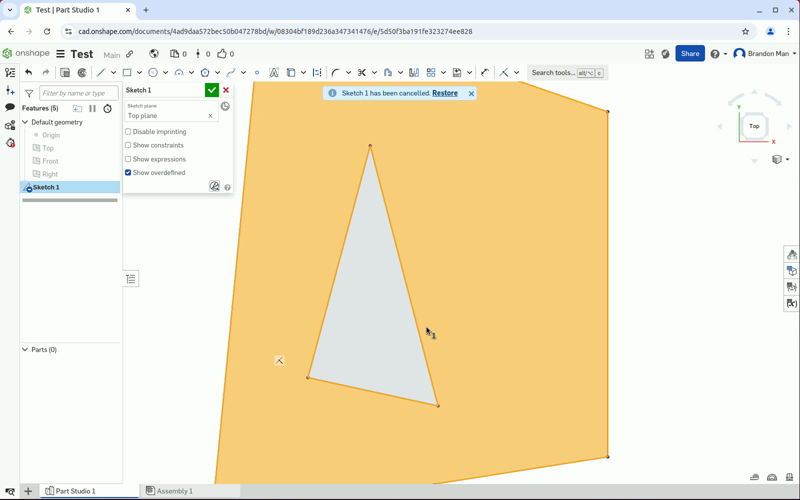
scroll(-6)
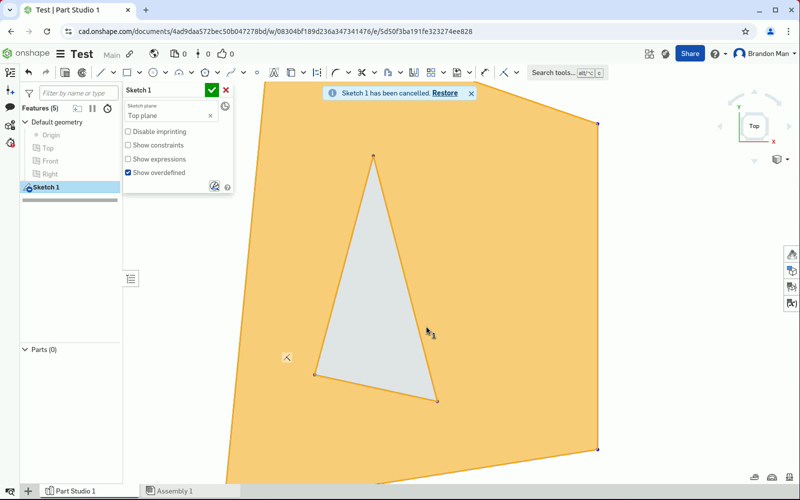
scroll(-6)
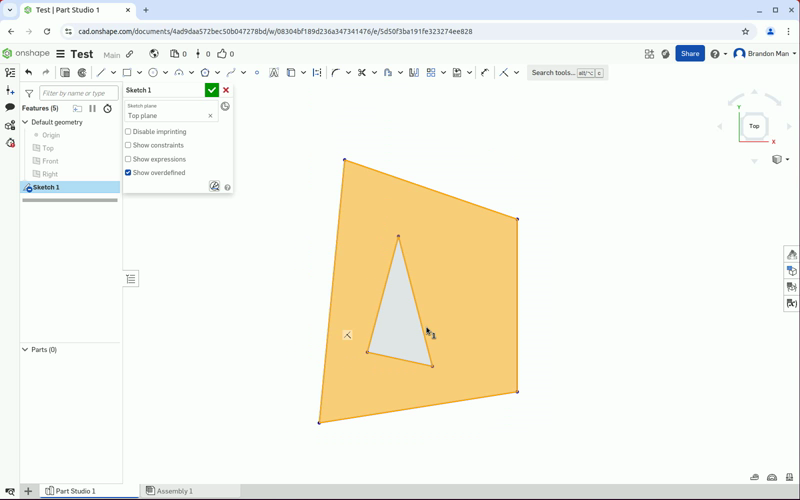
scroll(-6)
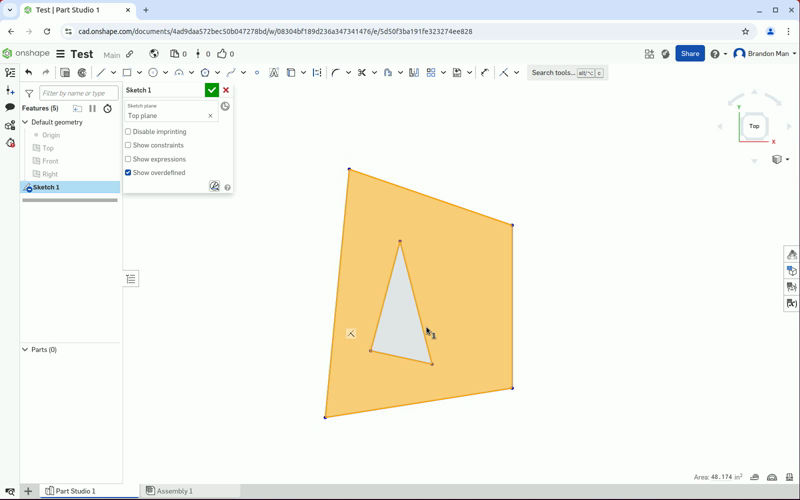
scroll(-6)
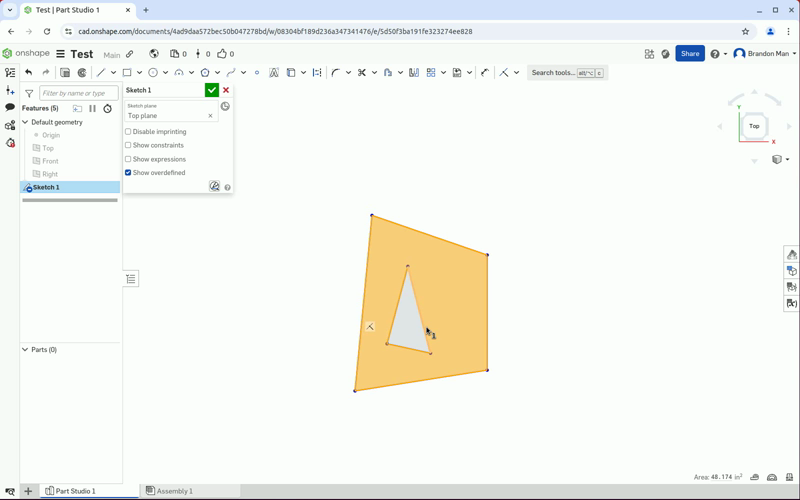
scroll(-6)
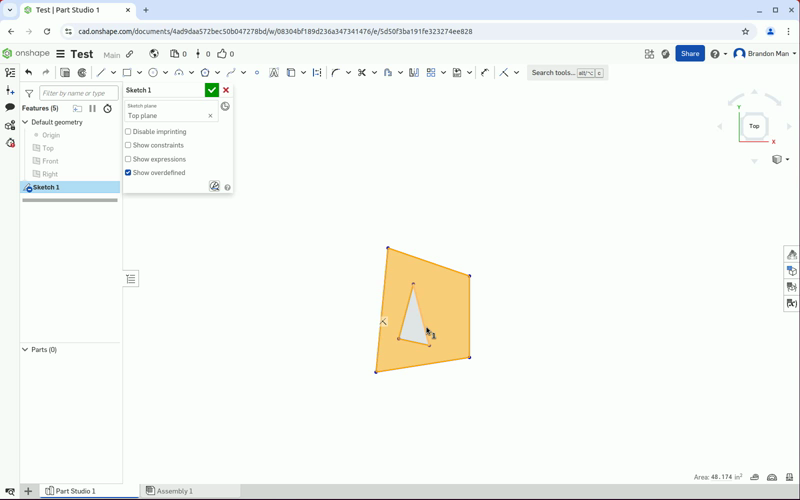
scroll(-6)
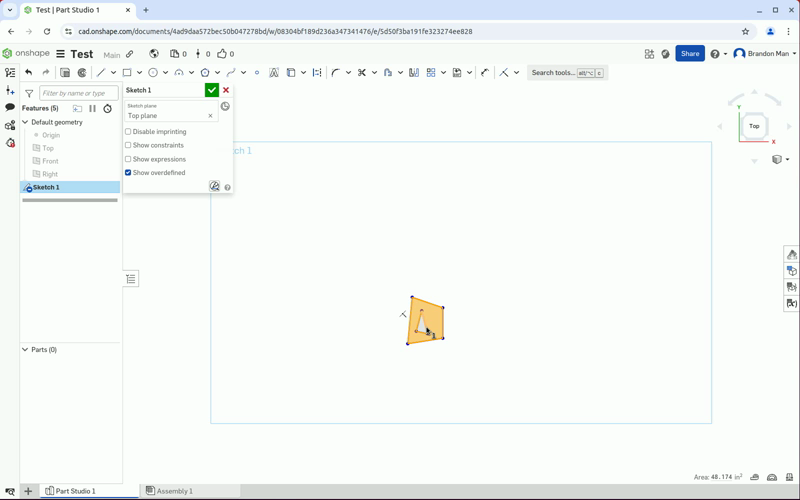
mouse_move(73, 352)
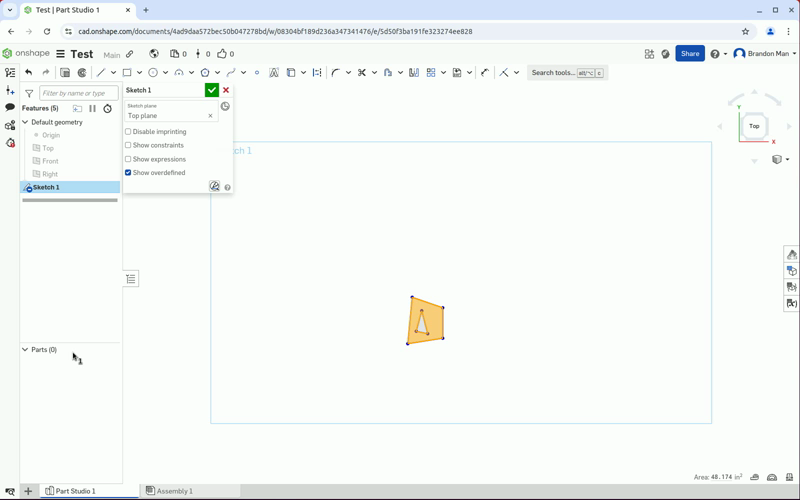
key(shift+y)
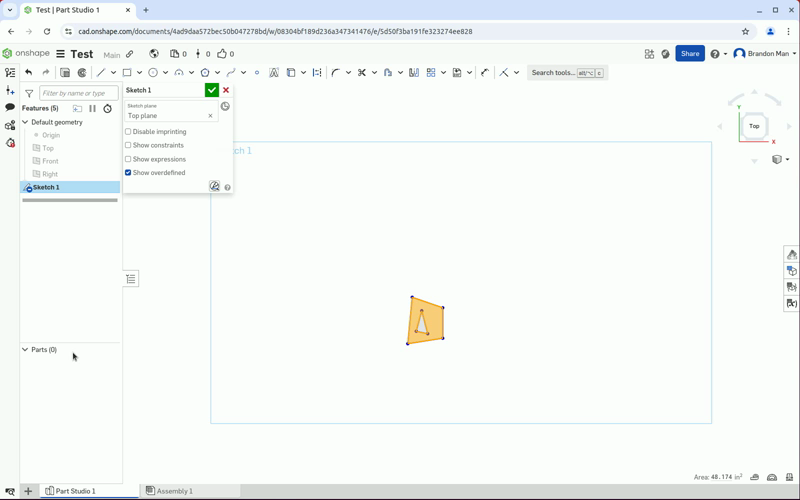
key(shift+e)
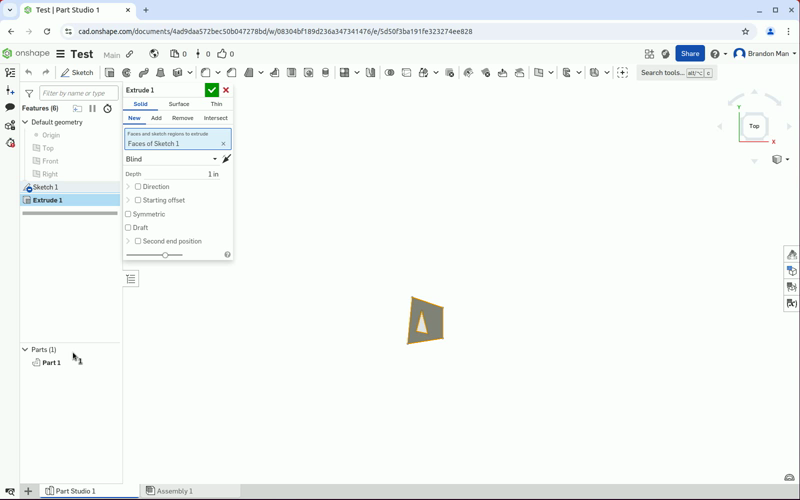
mouse_move(143, 106)
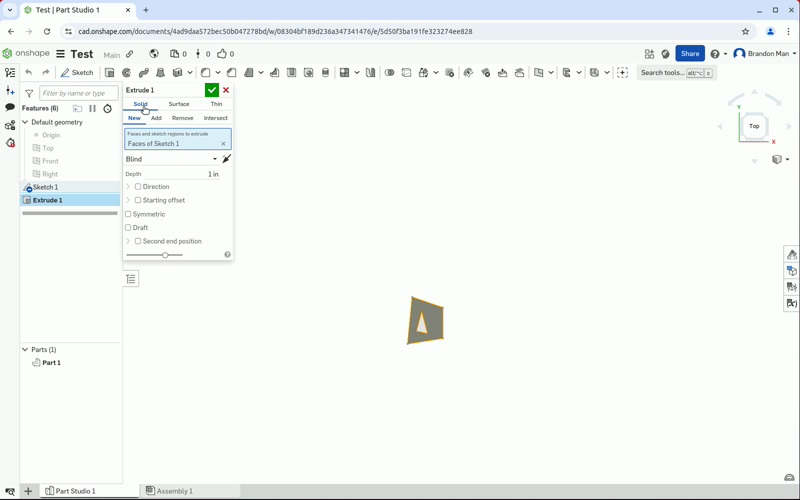
click(143, 106)
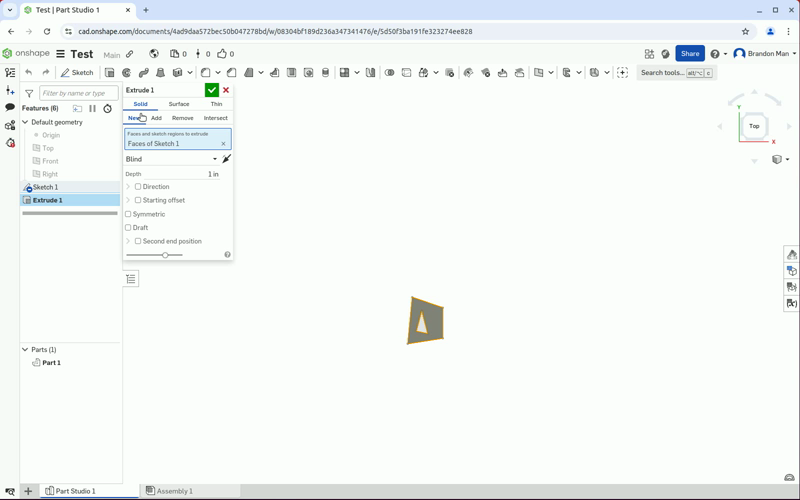
mouse_move(137, 120)
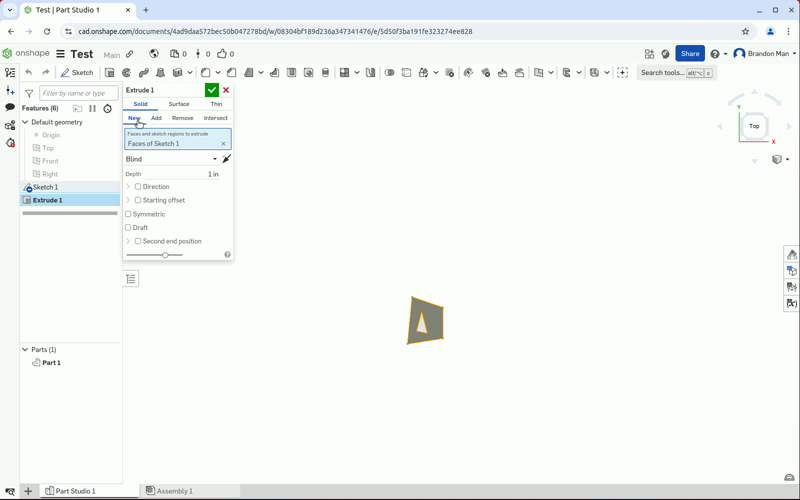
click(137, 120)
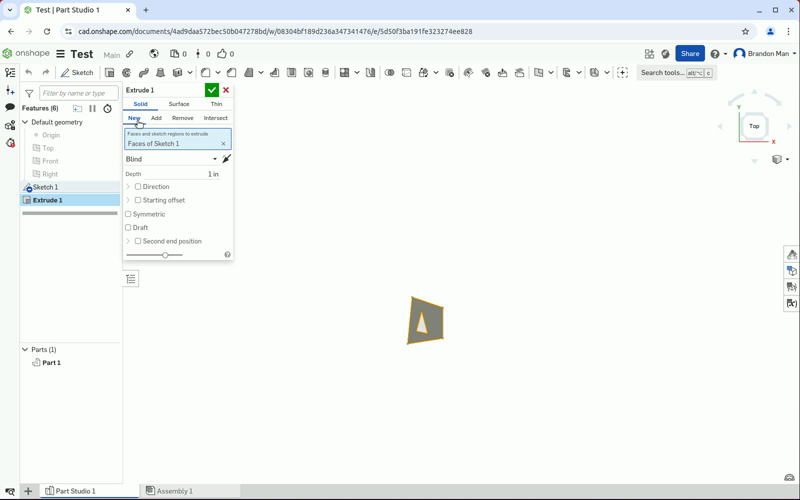
key(tab, 4)
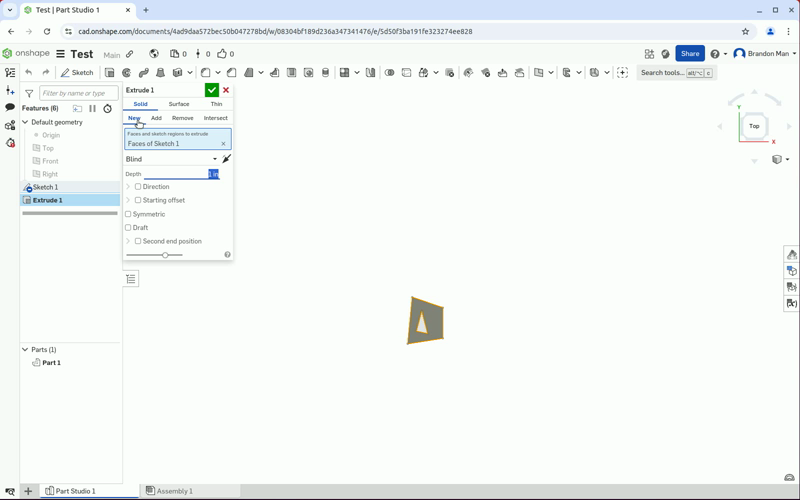
text(4.574)
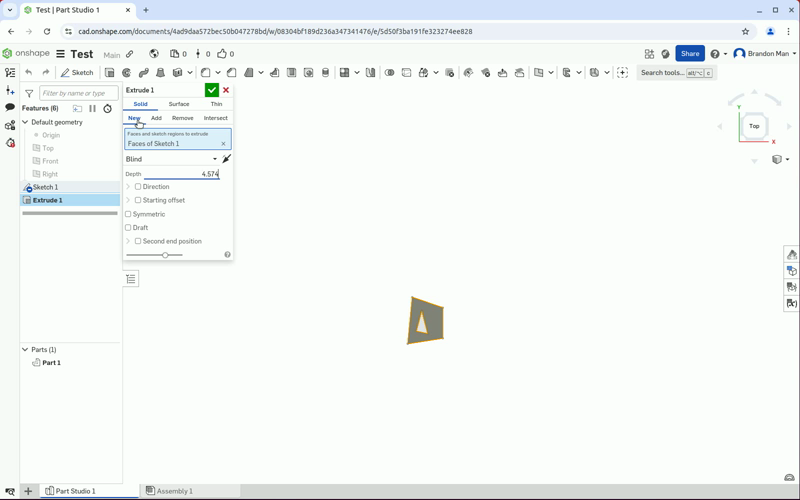
key(enter)
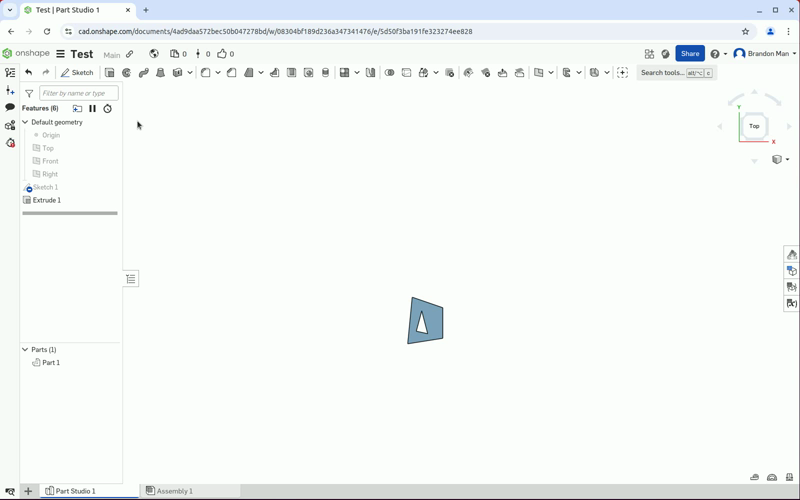
key(shift+h)
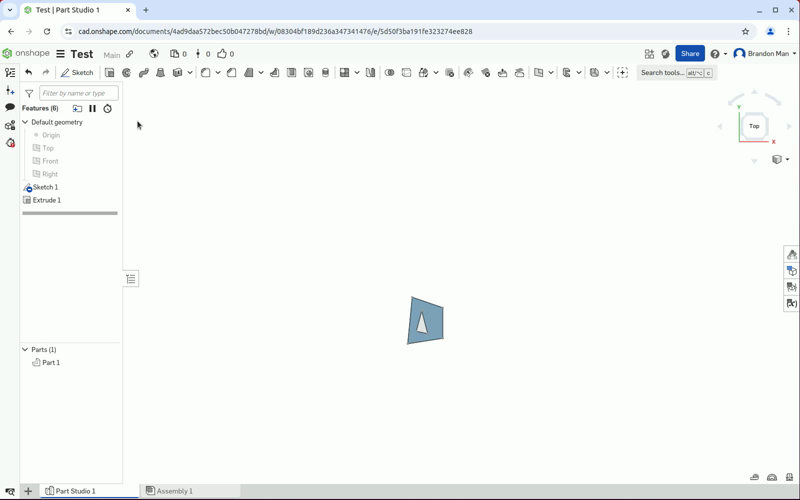
key(shift+h)
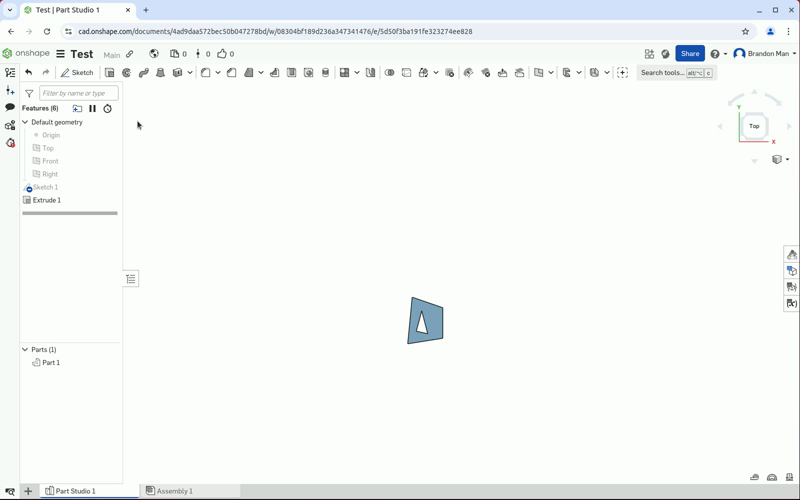
mouse_move(73, 189)
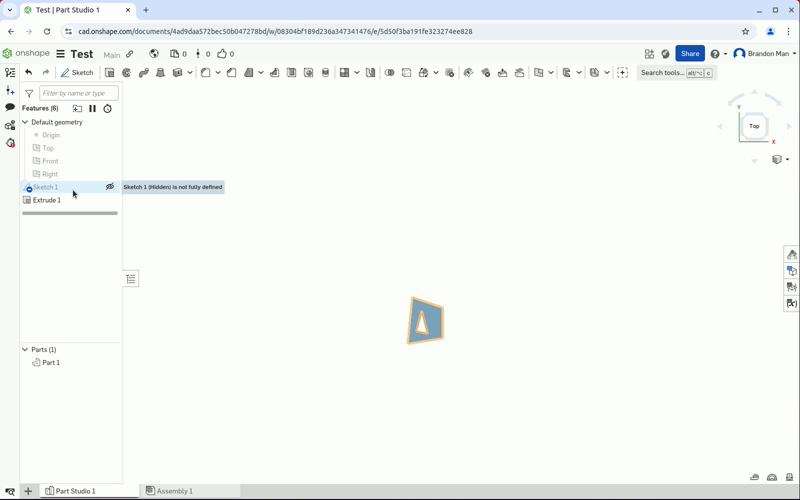
click(73, 189)
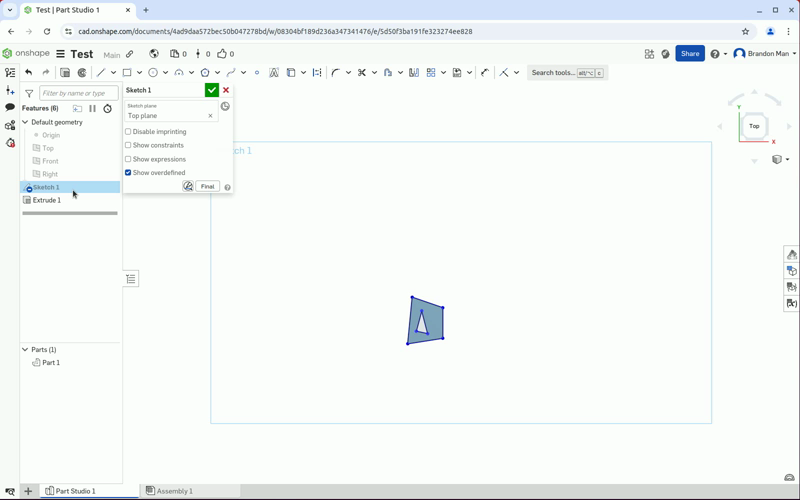
mouse_move(229, 92)
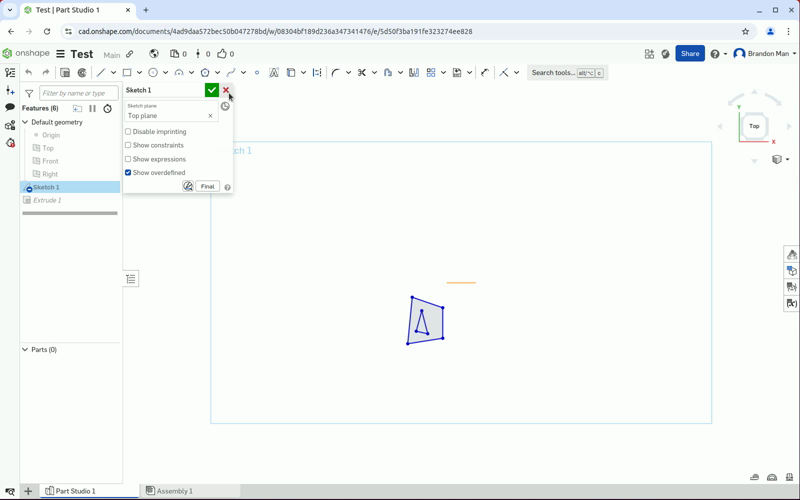
click(229, 92)
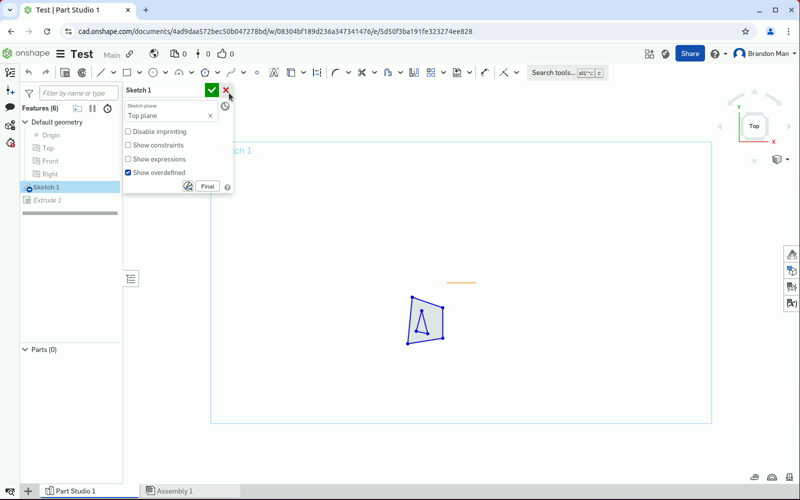
key(shift+s)
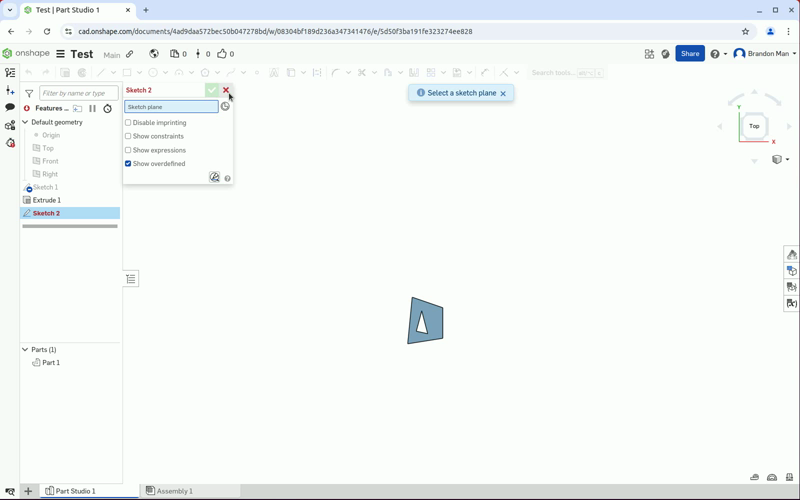
mouse_move(73, 150)
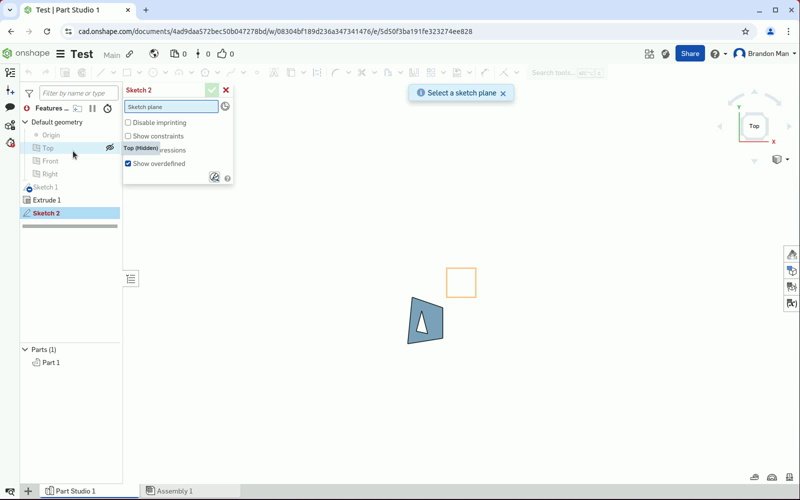
click(73, 150)
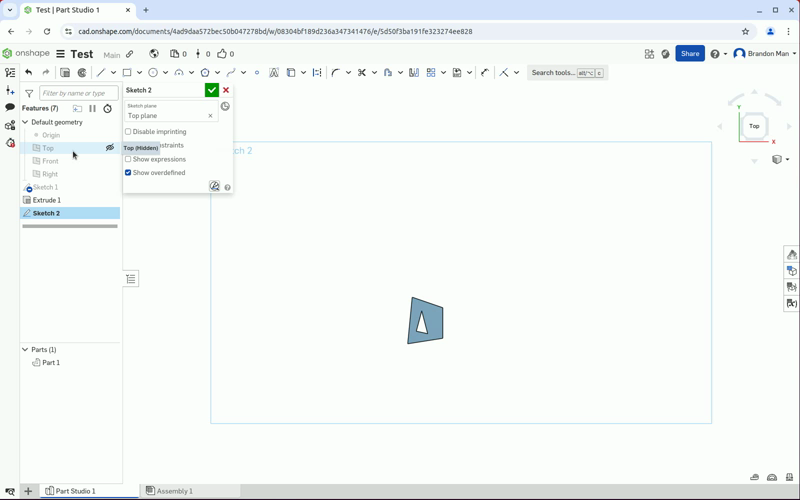
mouse_move(73, 352)
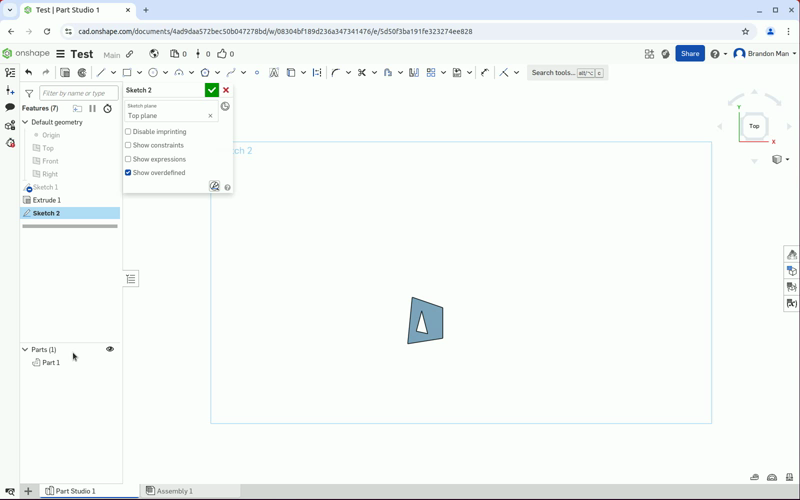
key(y)
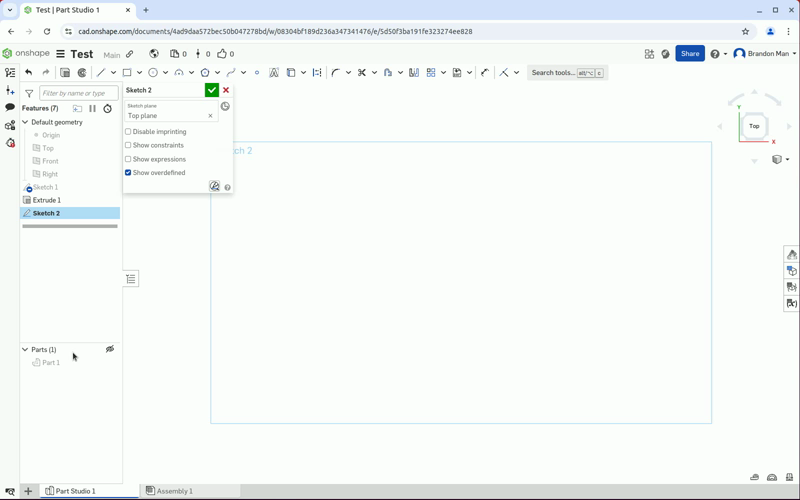
key(l)
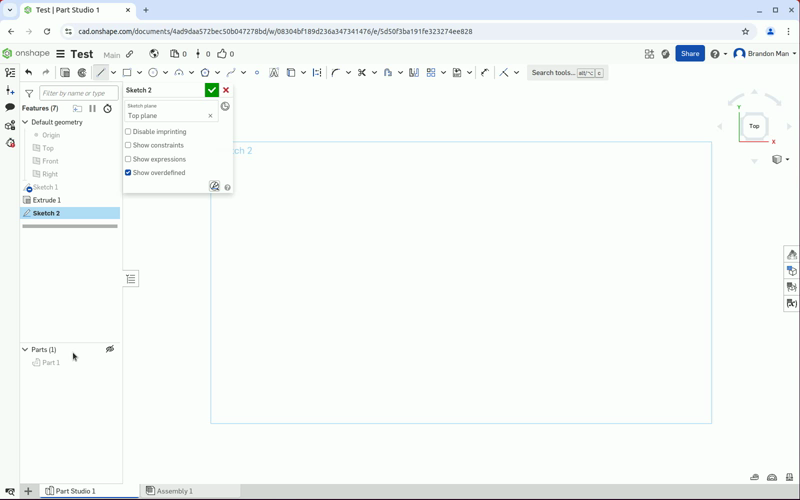
key_down(shift)
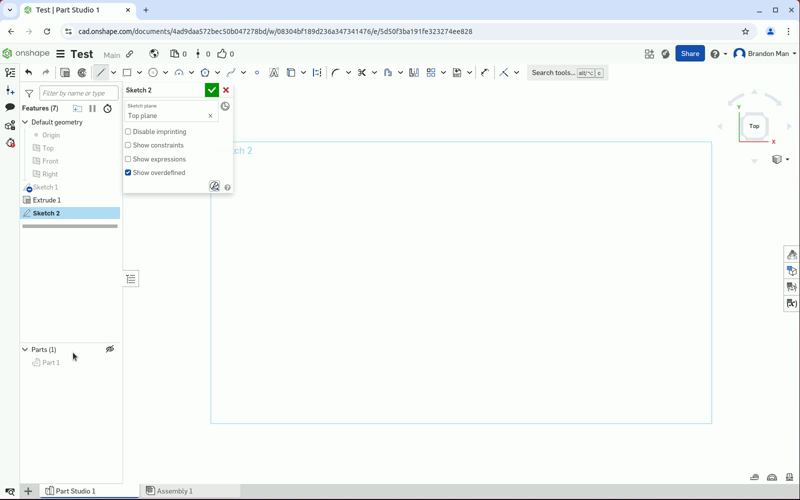
mouse_move(481, 268)
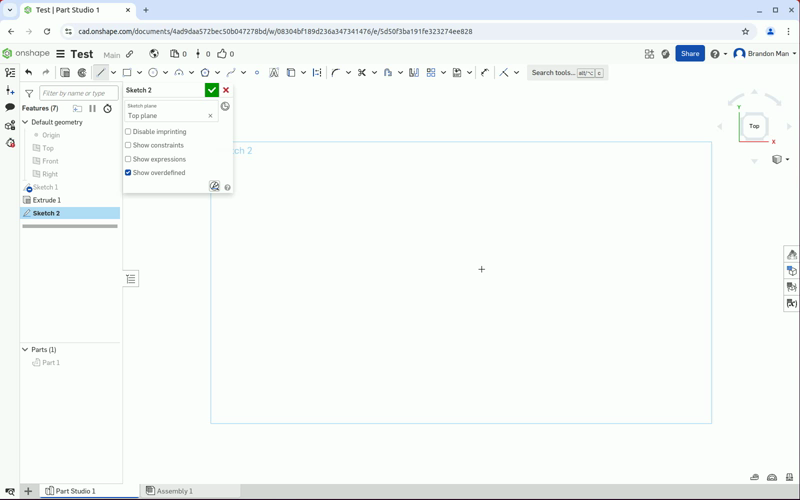
click(481, 268)
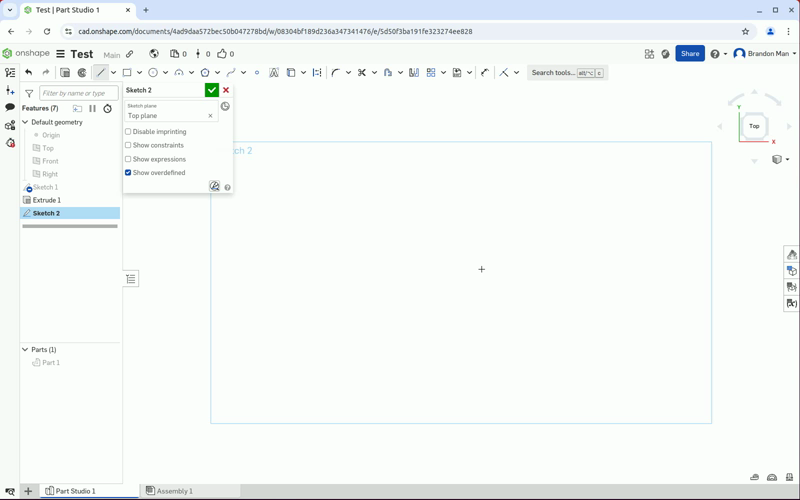
key_up(shift)
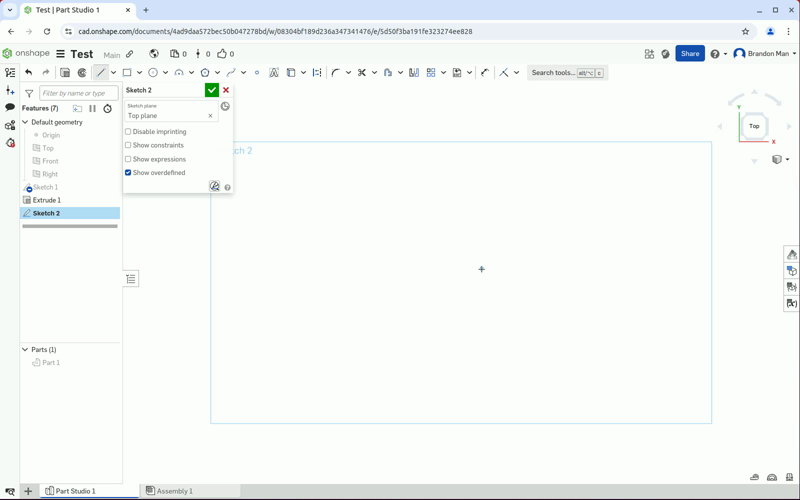
key_down(shift)
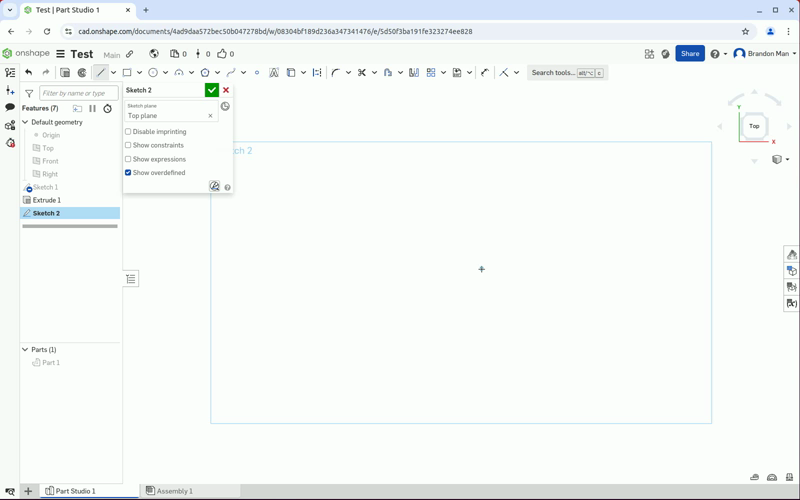
mouse_move(511, 268)
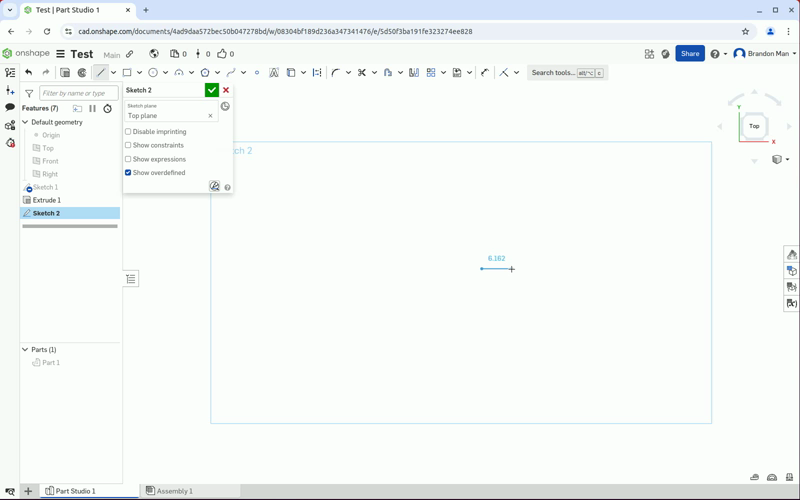
mouse_move(515, 268)
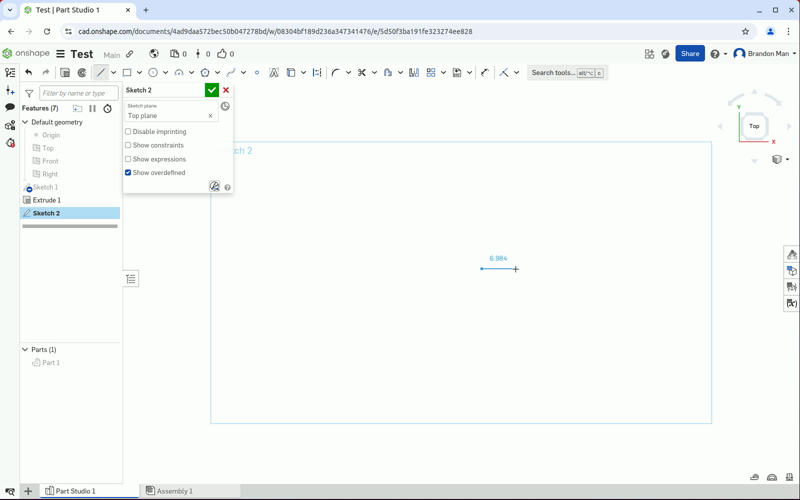
click(515, 268)
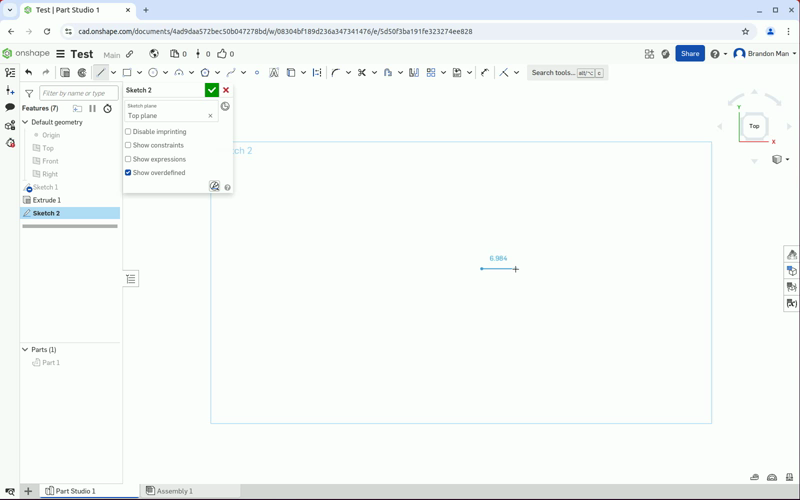
key_up(shift)
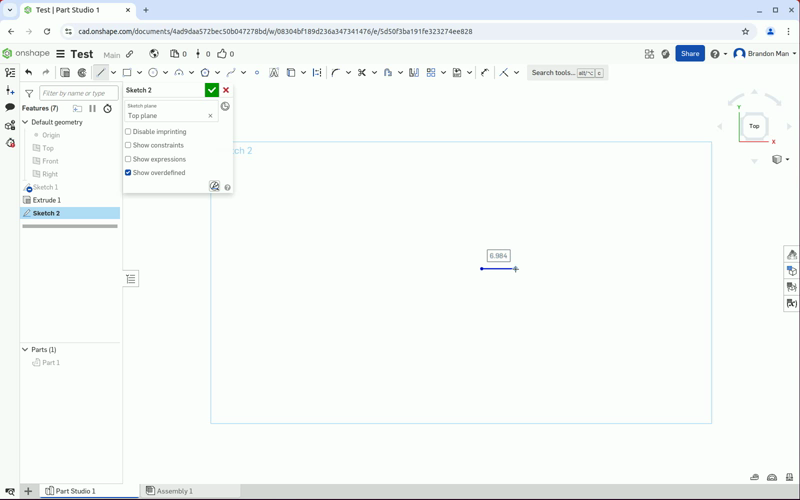
key_down(shift)
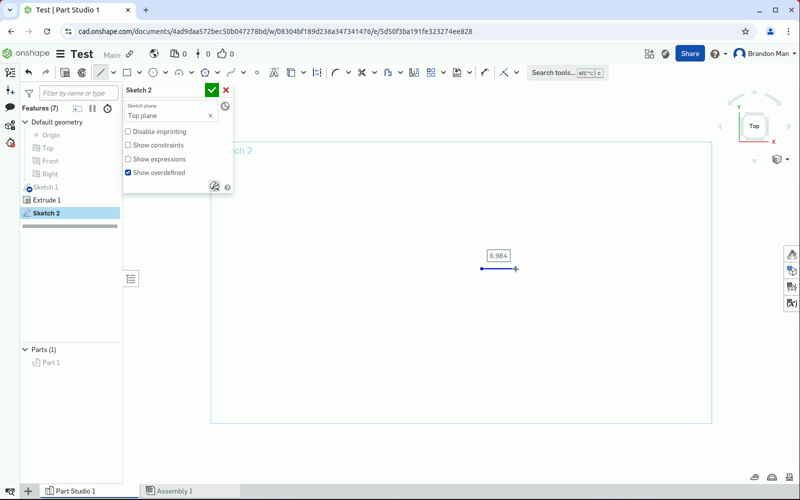
mouse_move(545, 268)
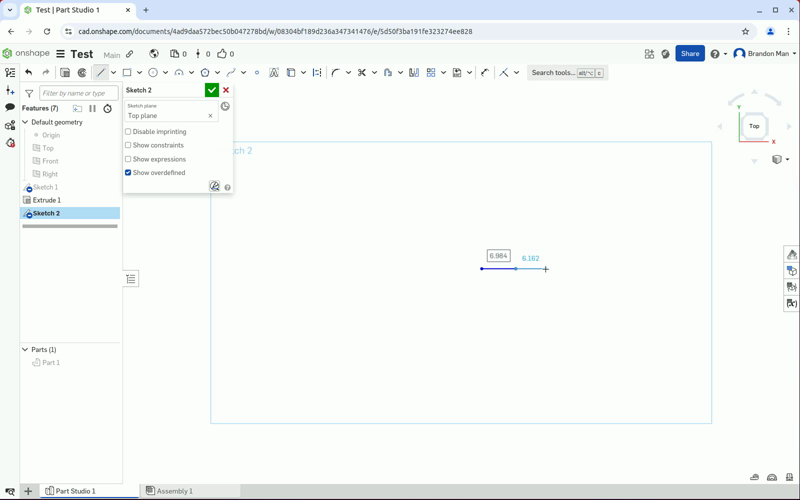
mouse_move(515, 249)
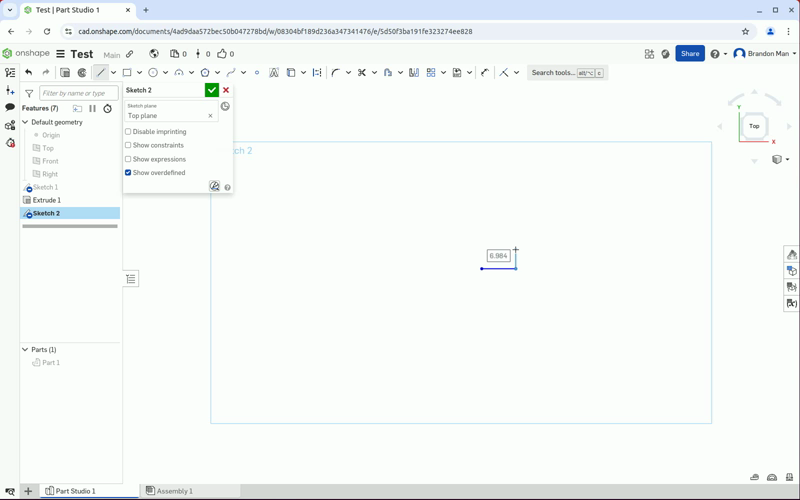
click(515, 249)
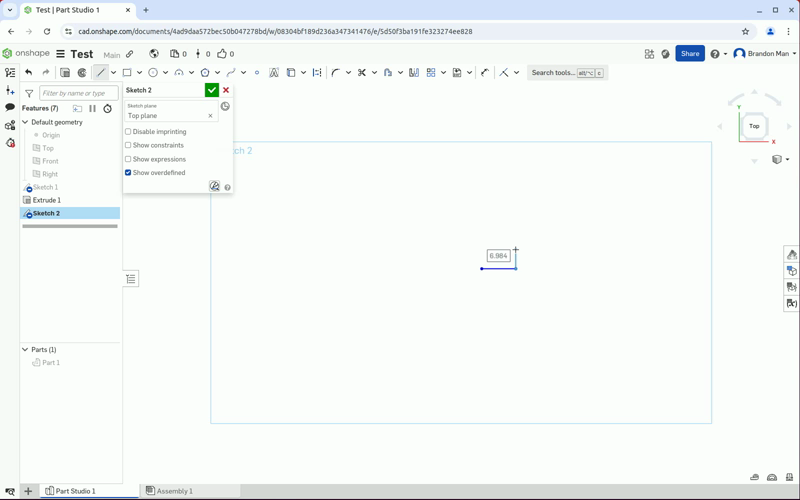
key_up(shift)
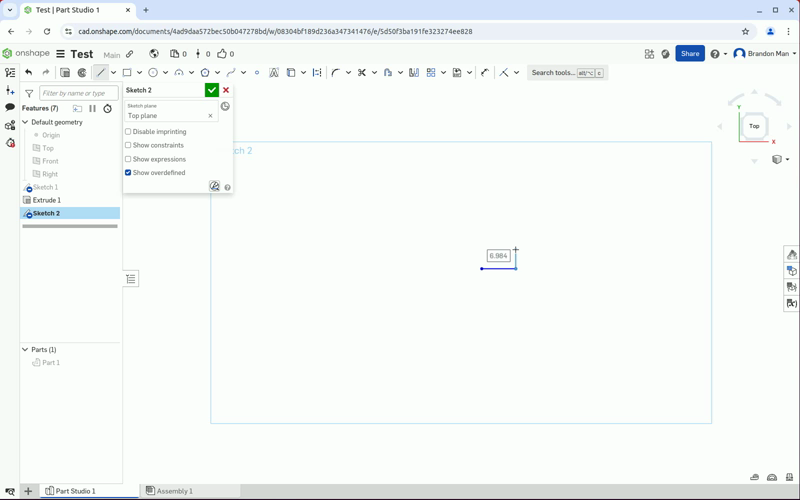
key_down(shift)
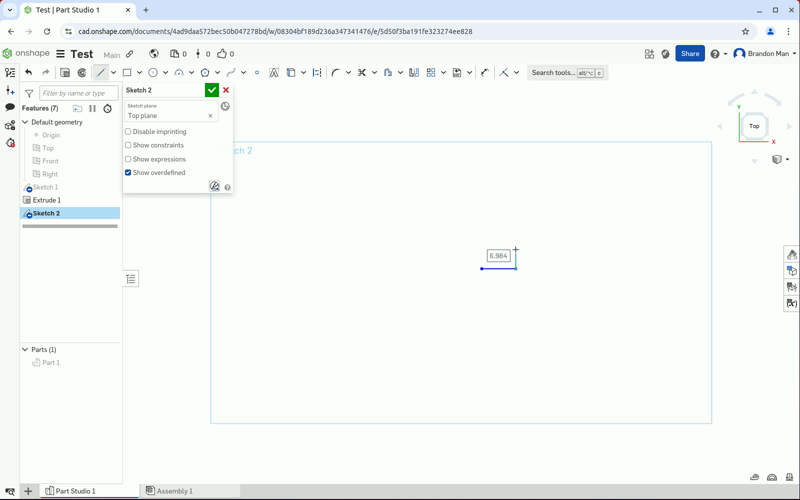
mouse_move(545, 249)
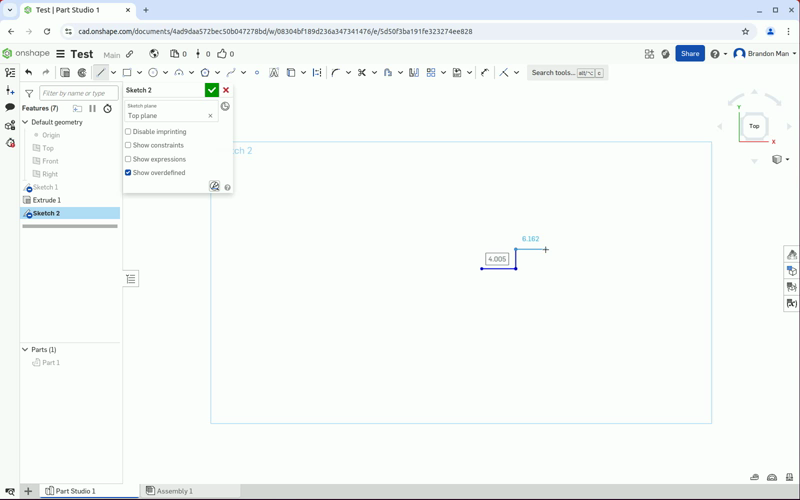
mouse_move(481, 249)
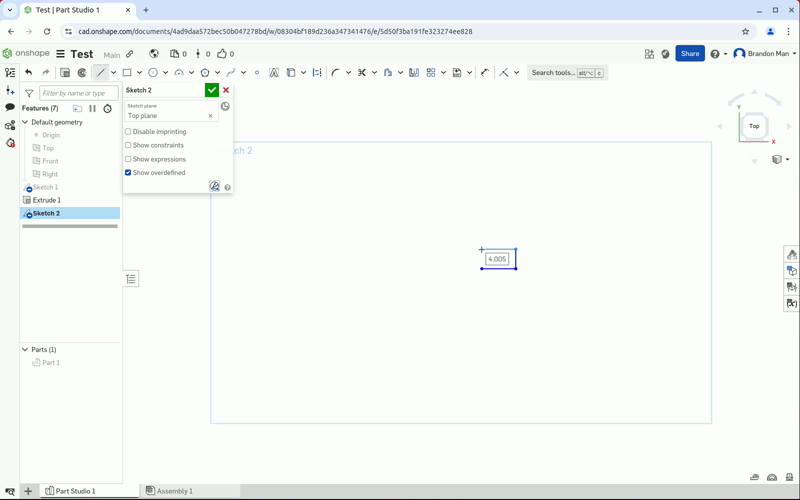
click(481, 249)
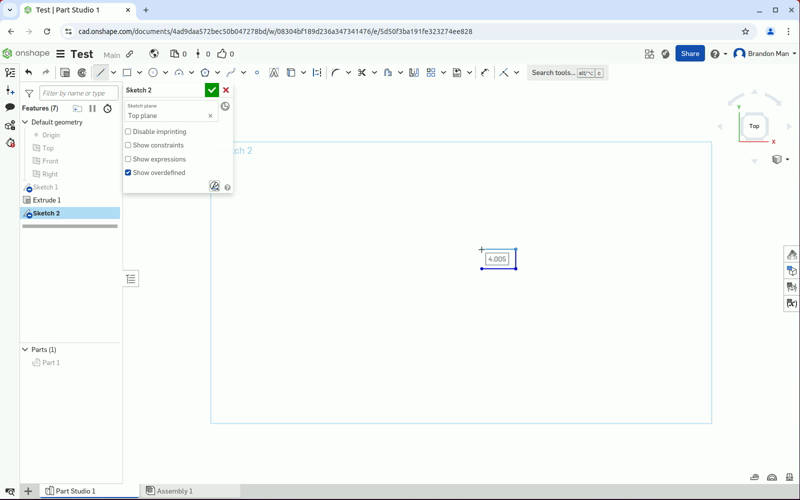
key_up(shift)
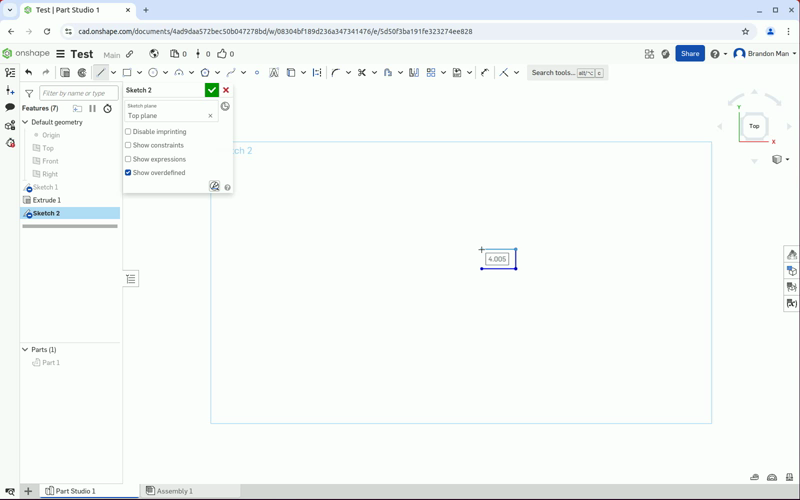
mouse_move(511, 249)
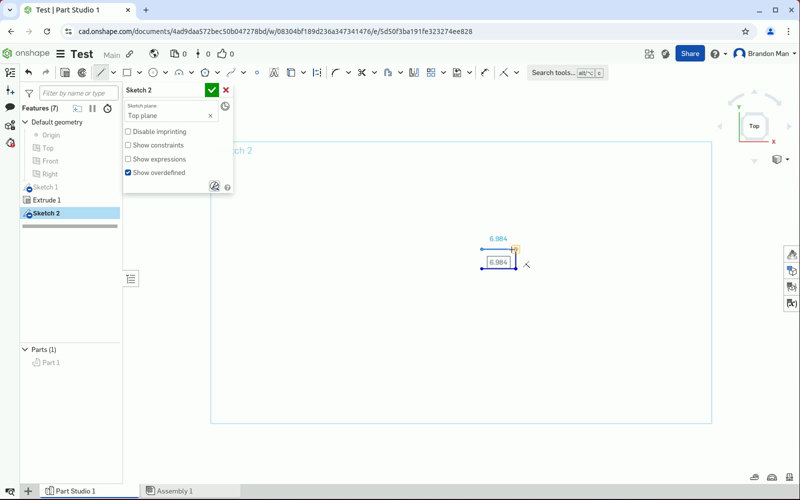
key_down(shift)
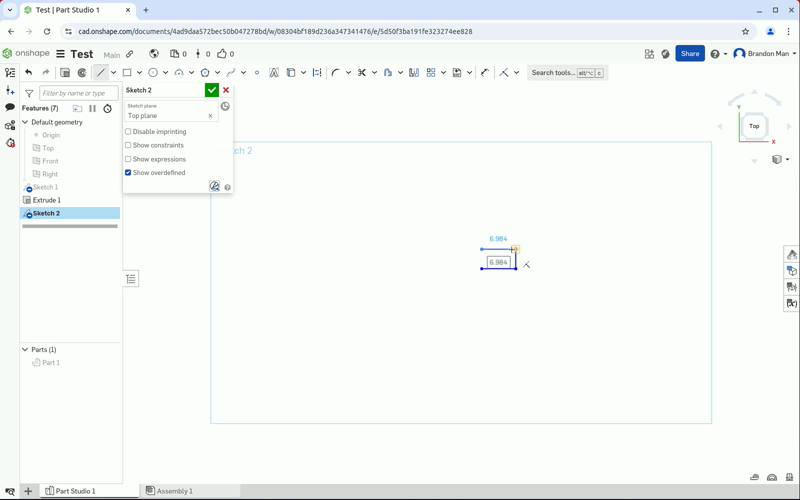
mouse_move(481, 268)
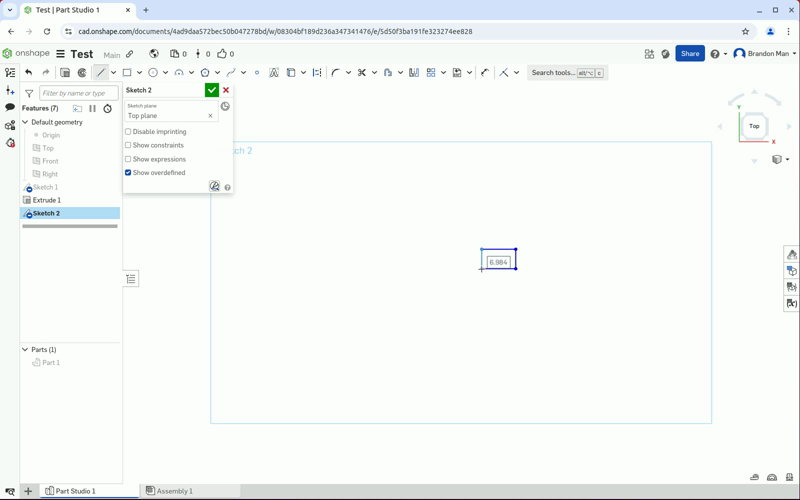
key_up(shift)
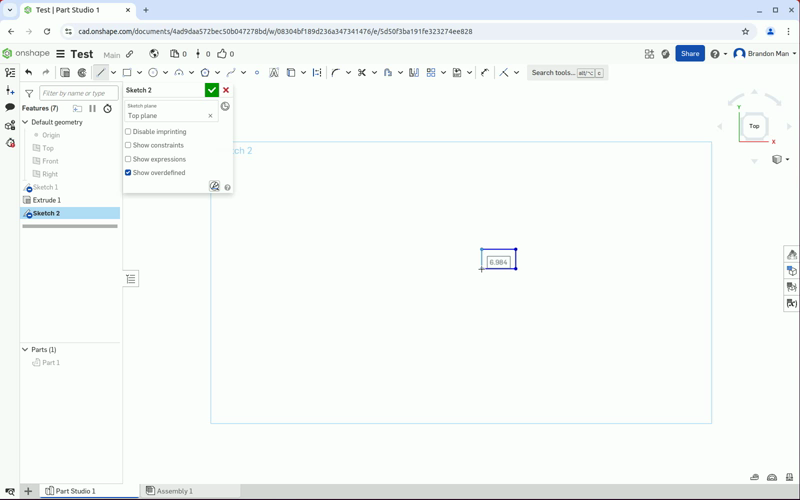
click(481, 268)
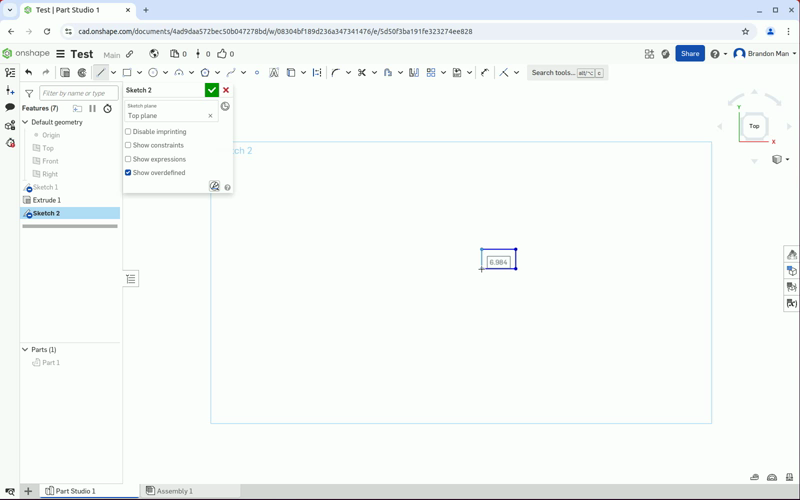
key(esc)
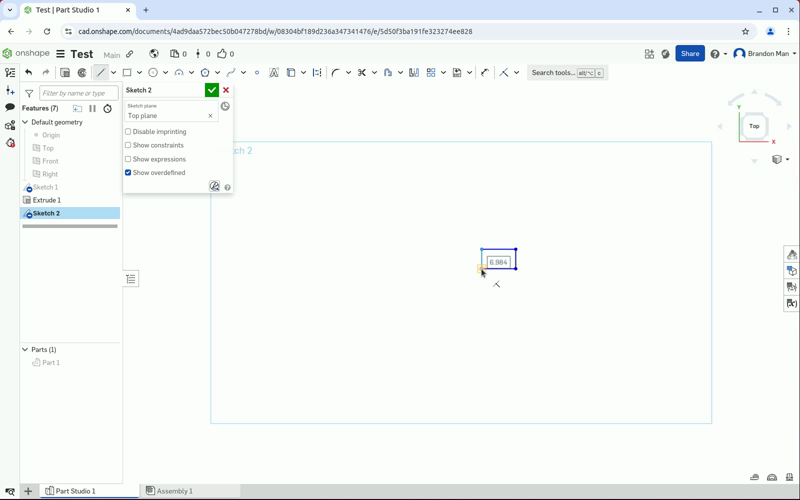
mouse_move(510, 261)
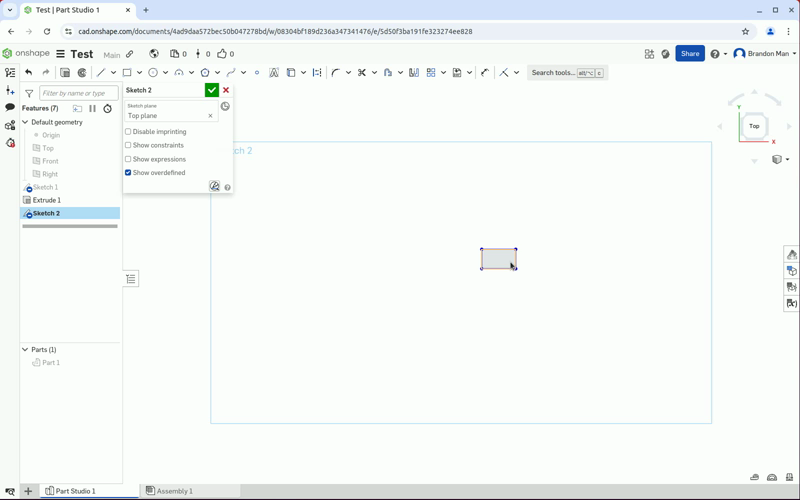
scroll(6)
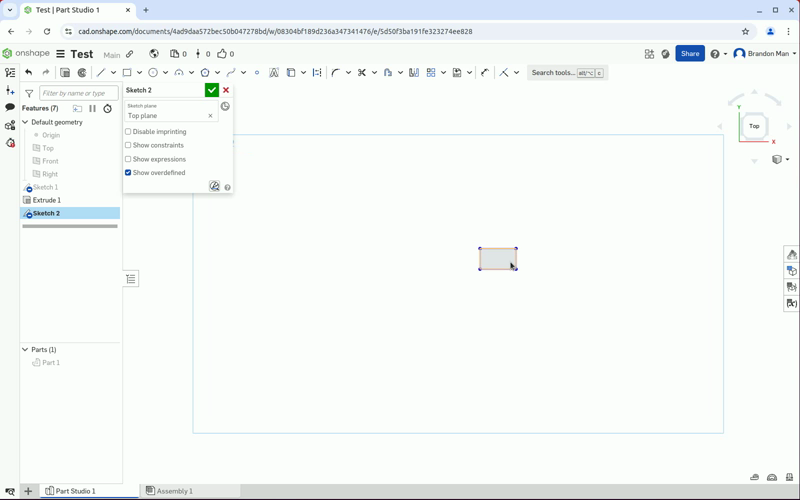
scroll(6)
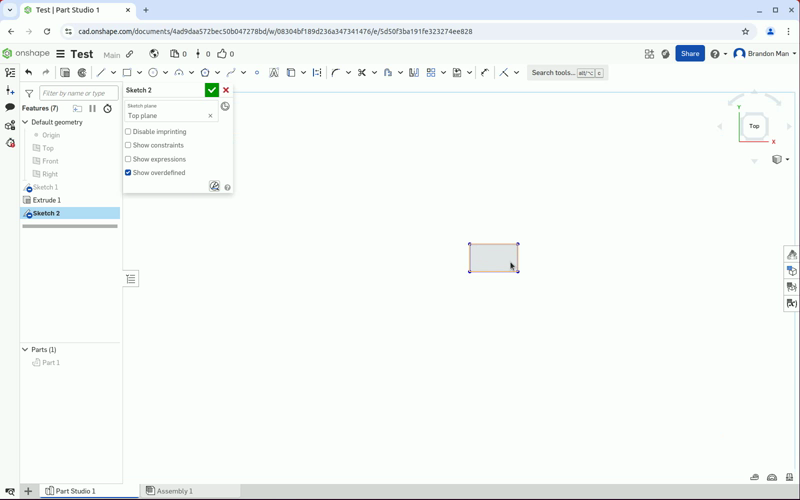
scroll(6)
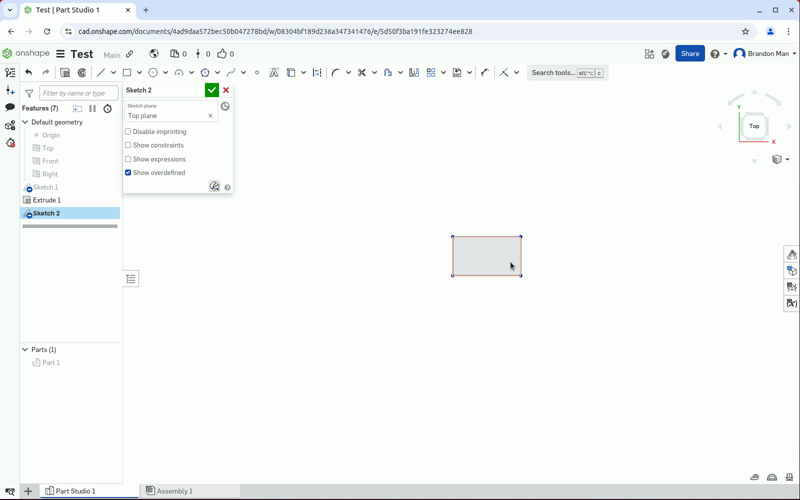
scroll(6)
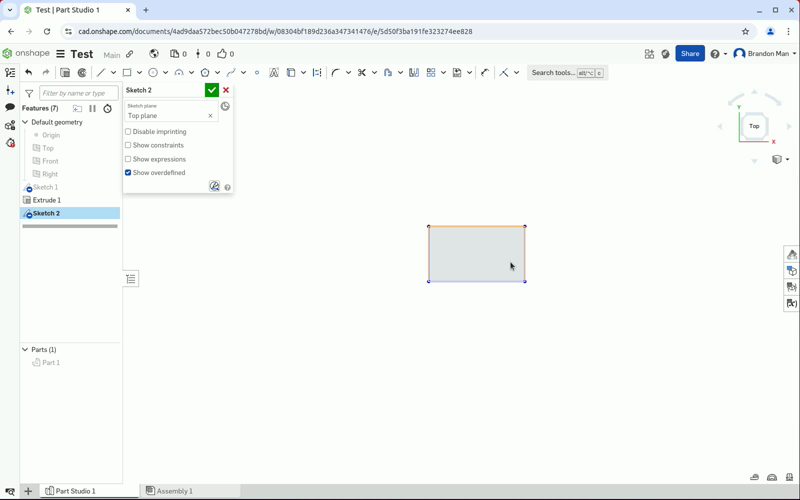
scroll(6)
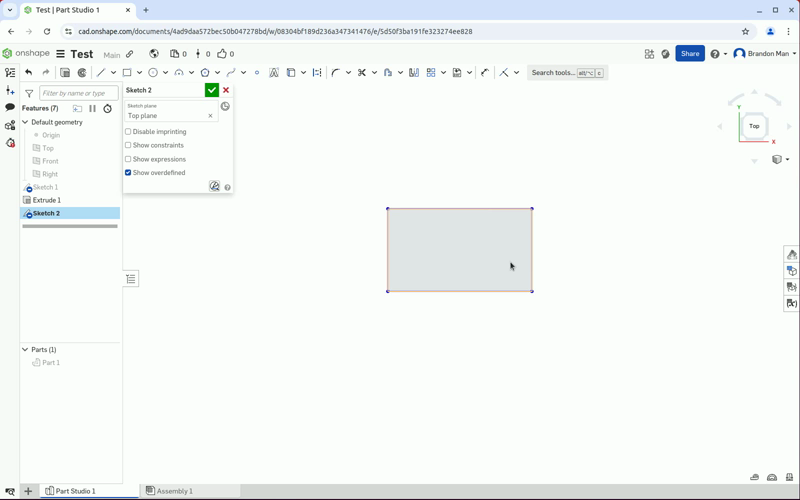
scroll(6)
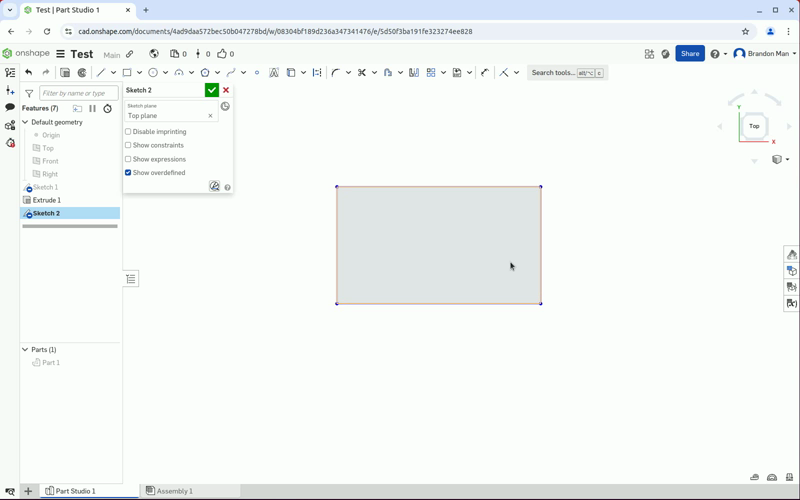
scroll(6)
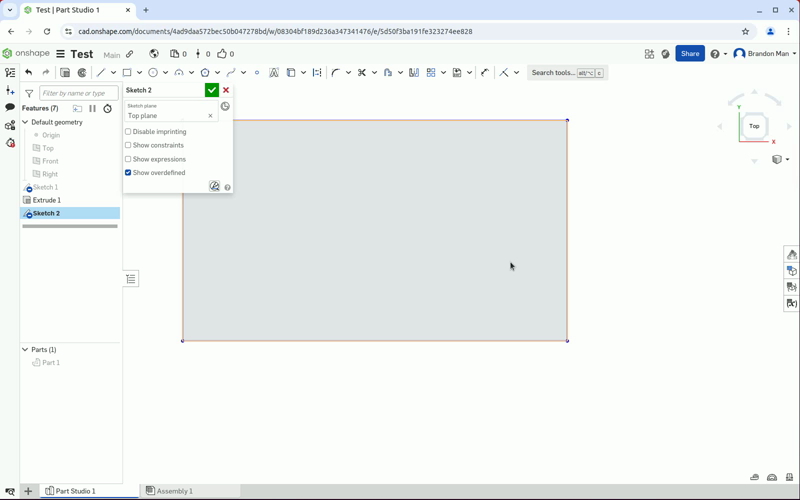
click(510, 261)
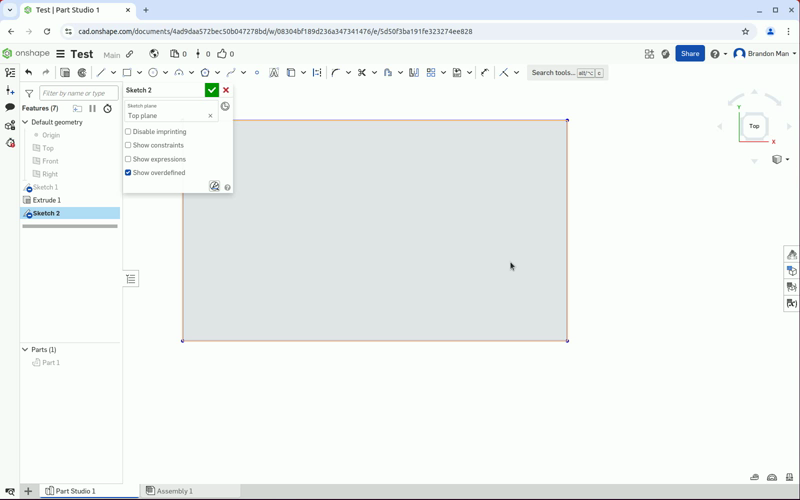
scroll(-6)
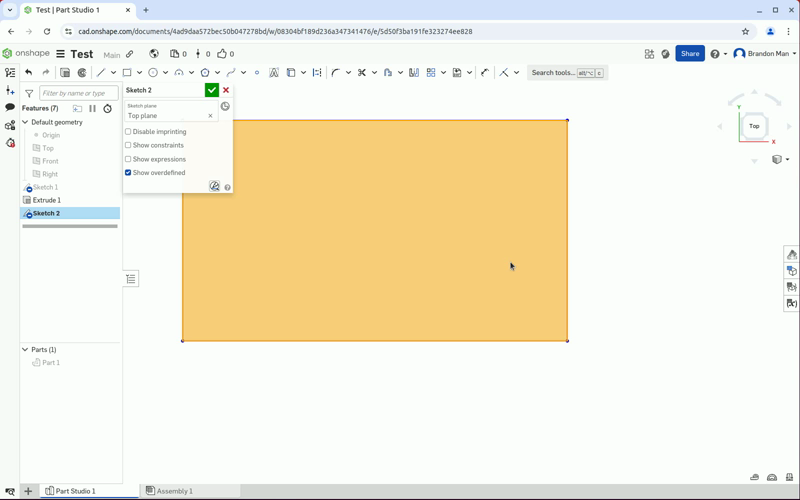
scroll(-6)
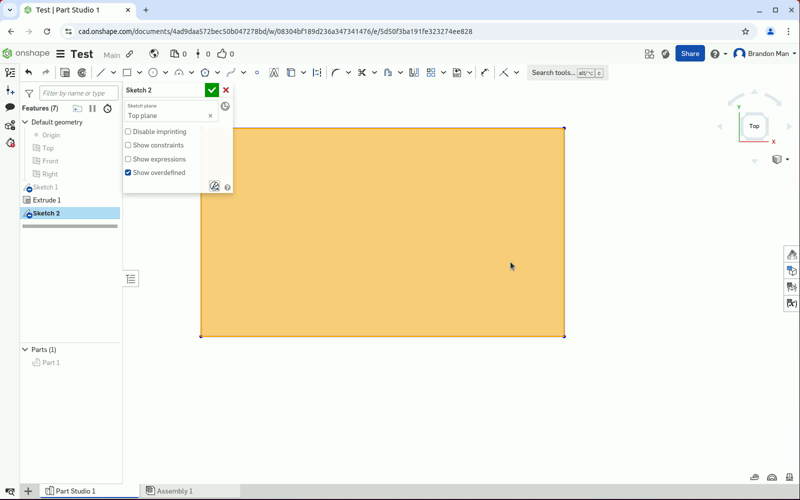
scroll(-6)
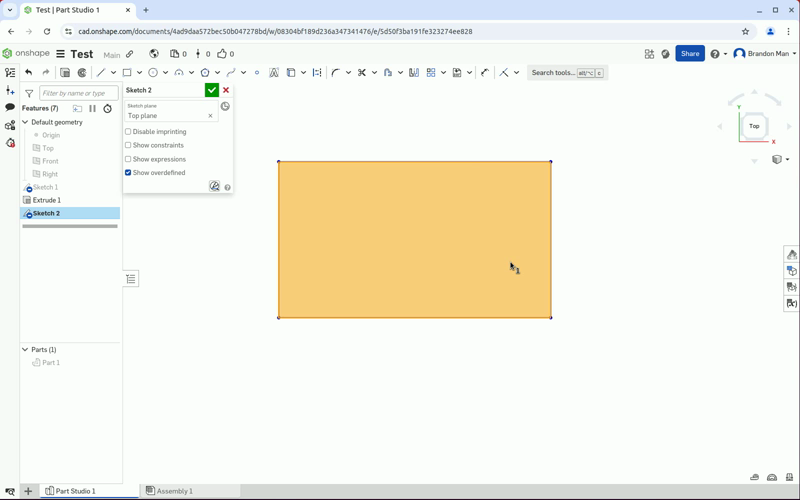
scroll(-6)
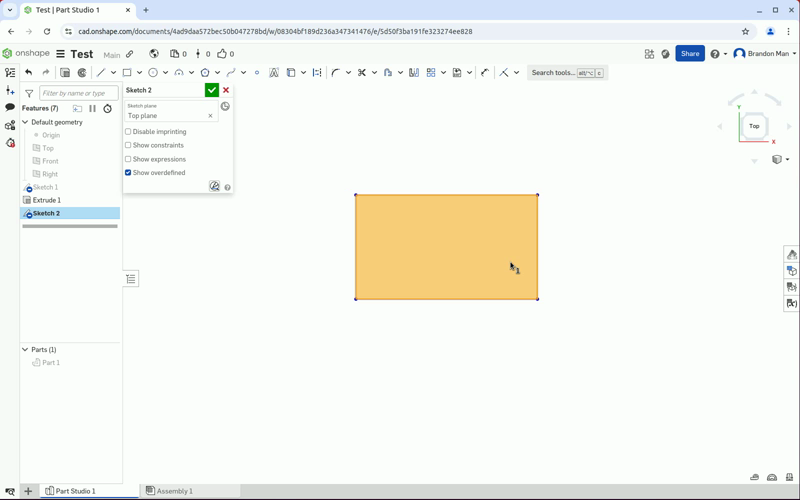
scroll(-6)
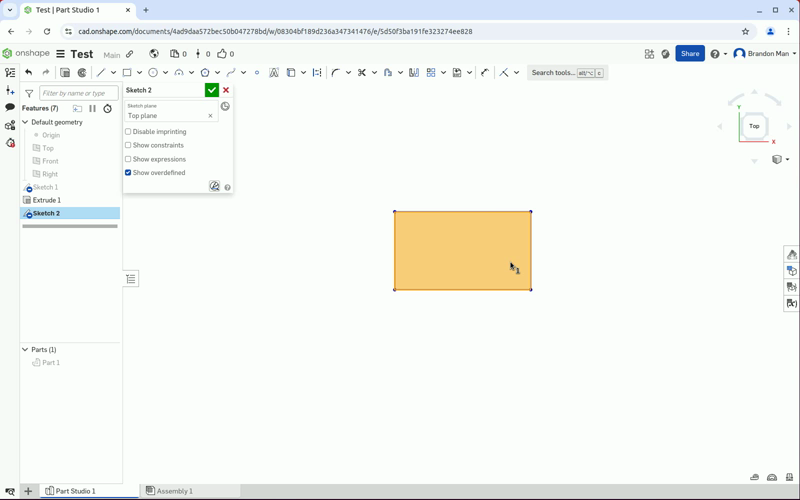
scroll(-6)
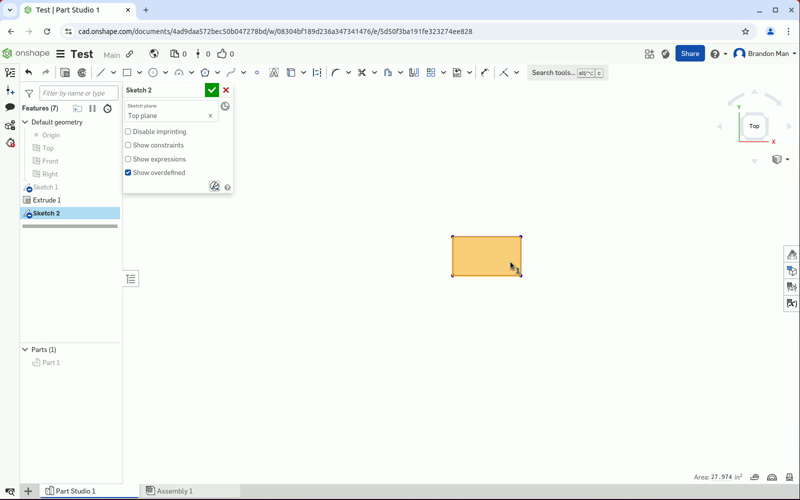
scroll(-6)
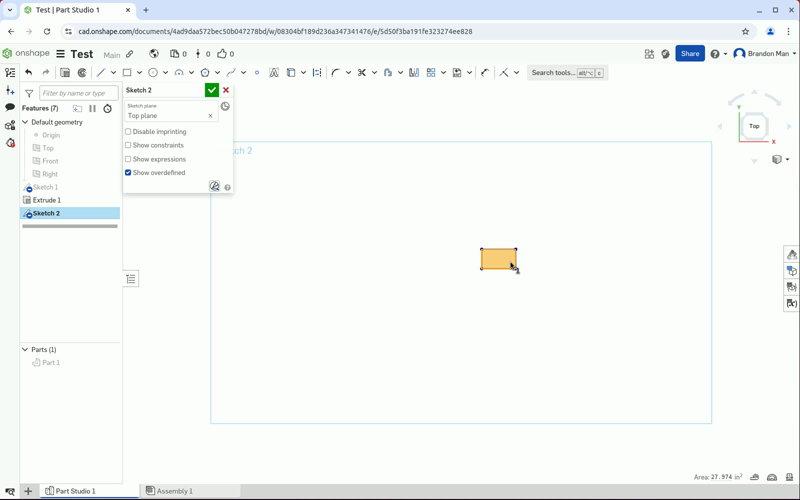
mouse_move(73, 352)
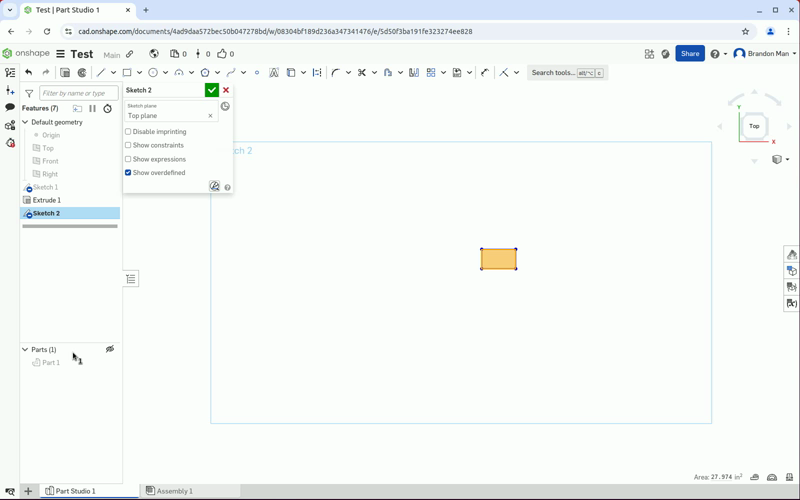
key(shift+y)
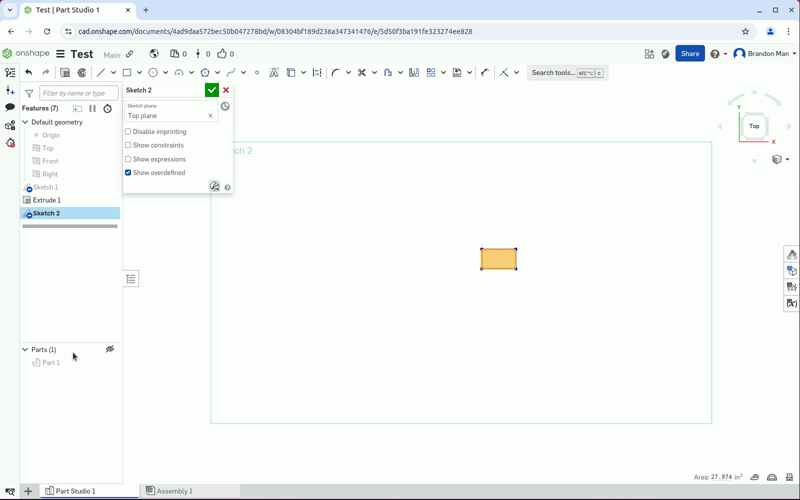
key(shift+e)
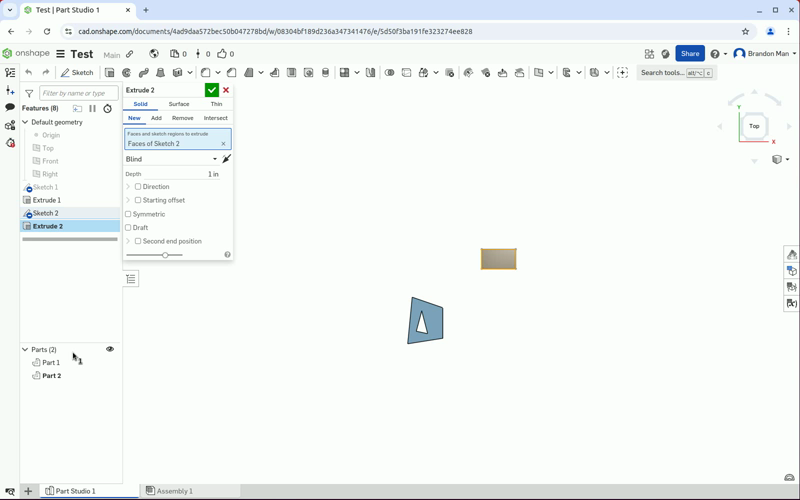
mouse_move(143, 106)
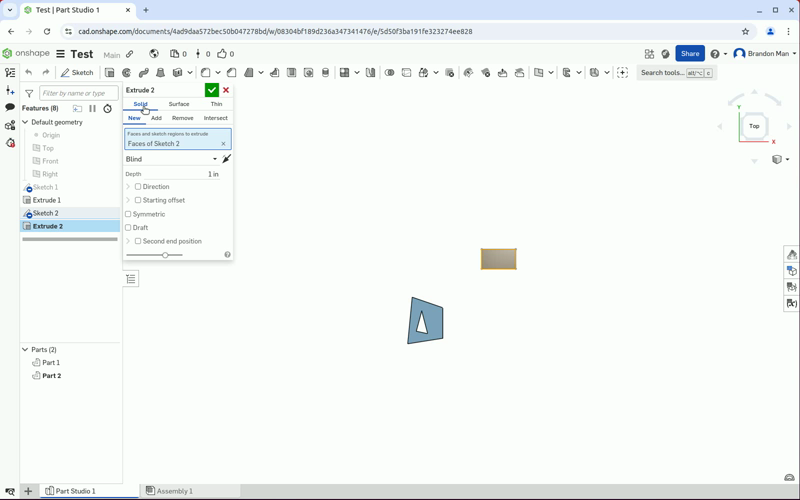
click(143, 106)
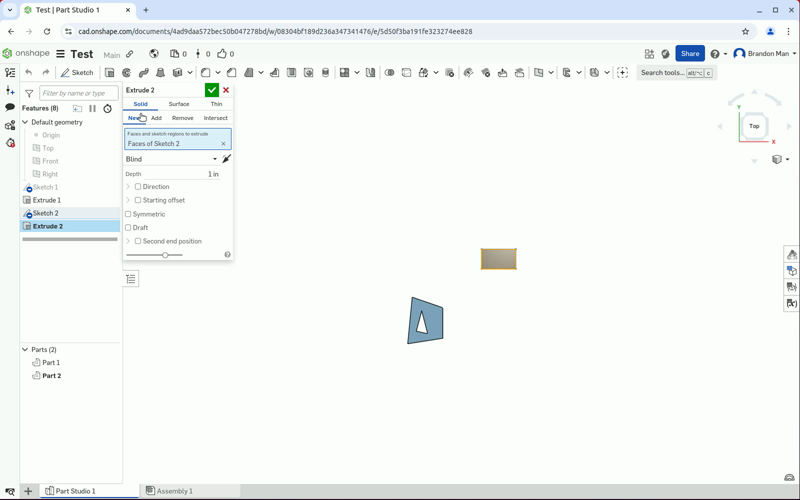
mouse_move(137, 120)
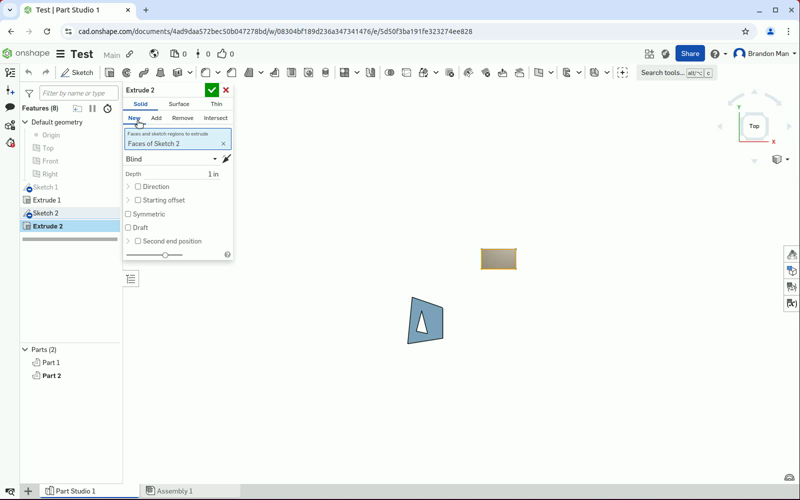
click(137, 120)
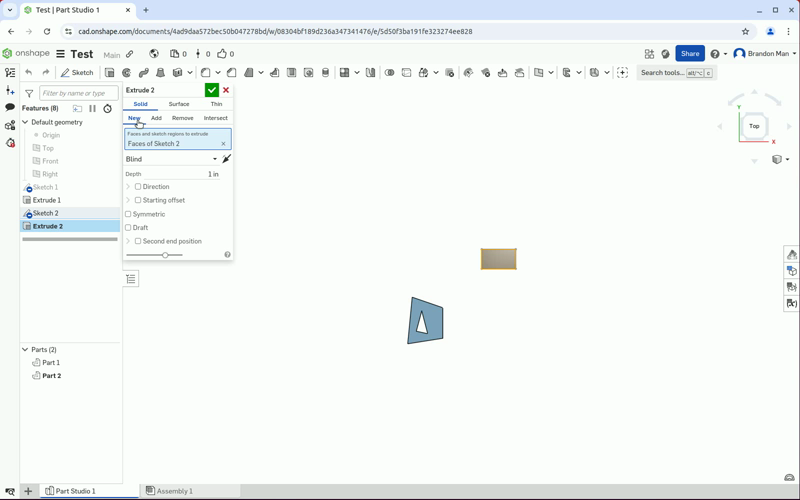
key(tab, 4)
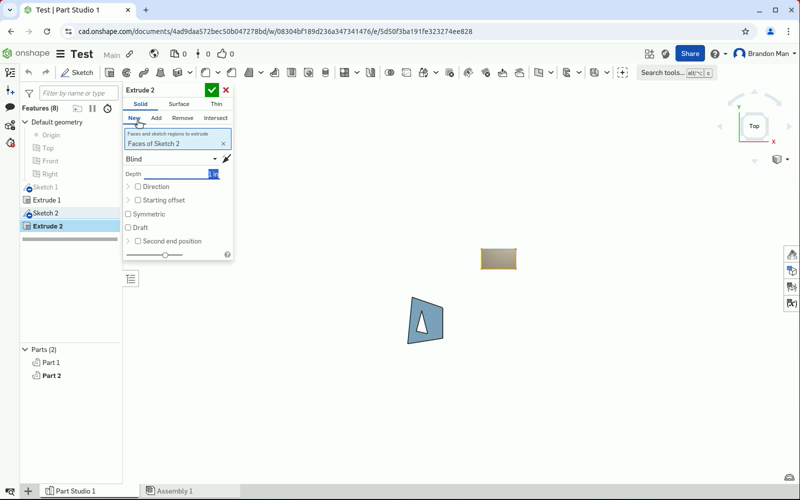
text(4.574)
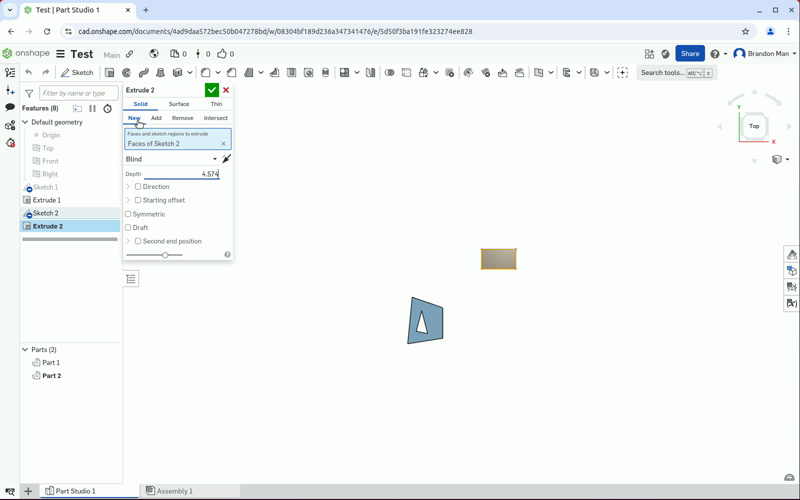
key(enter)
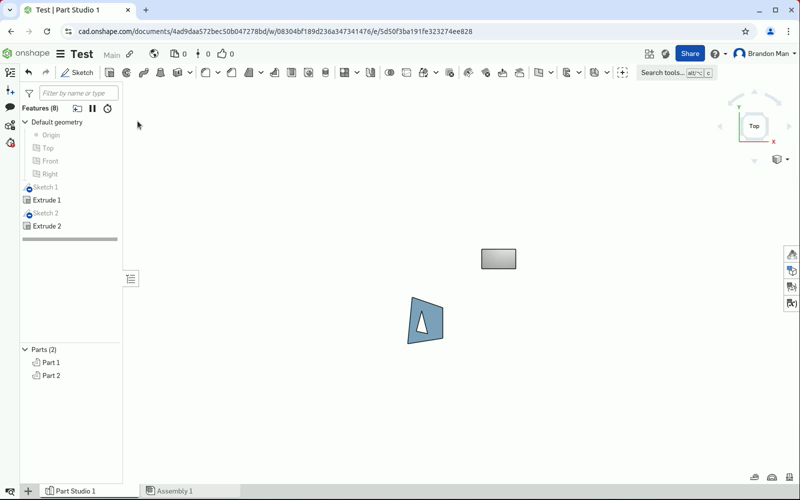
key(shift+h)
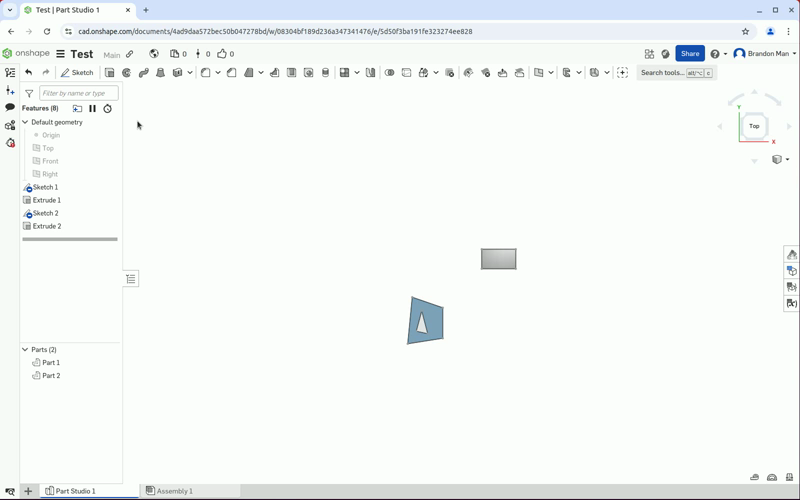
key(shift+h)
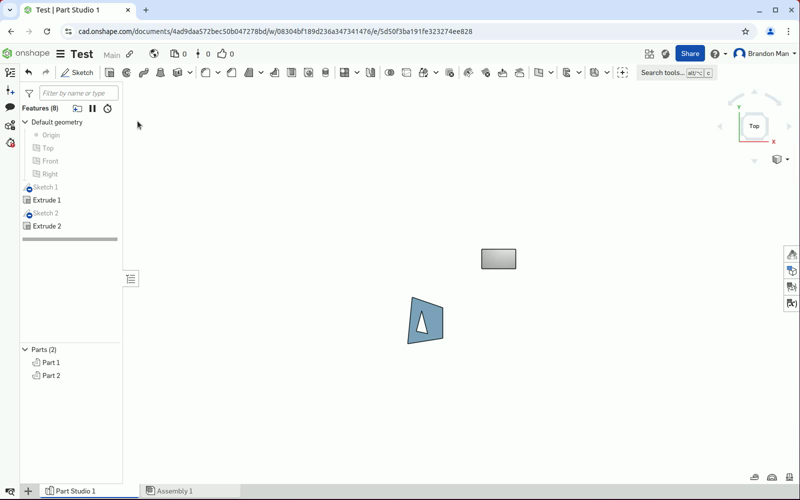
mouse_move(73, 189)
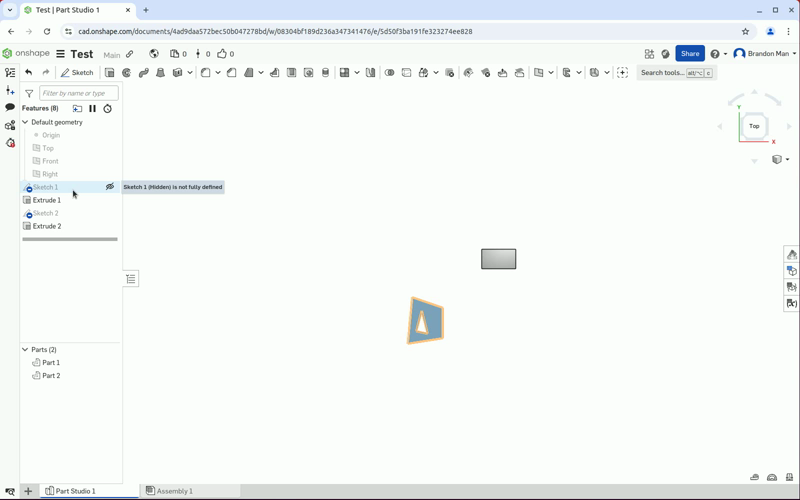
click(73, 189)
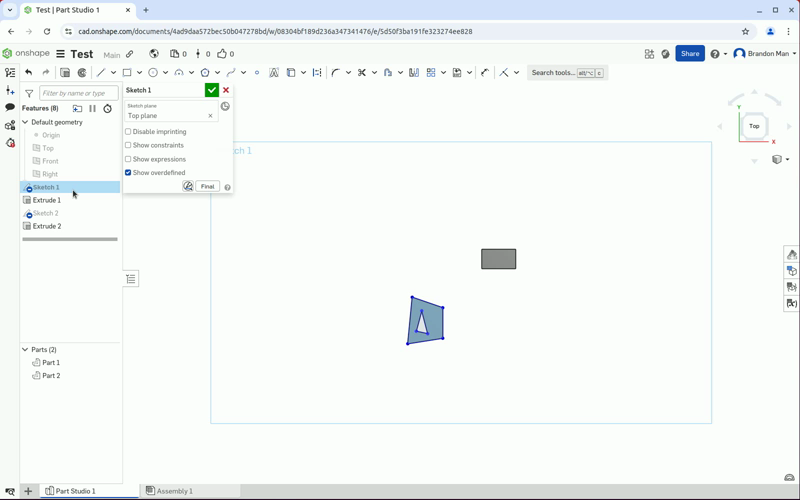
mouse_move(229, 92)
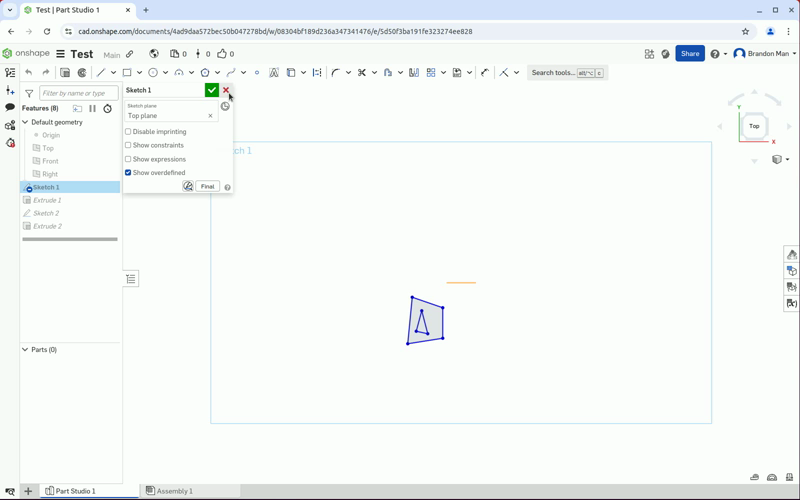
click(229, 92)
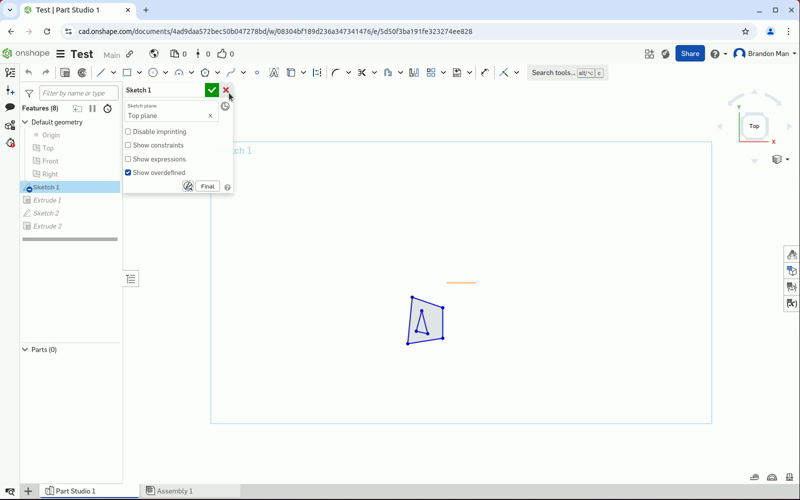
key(shift+s)
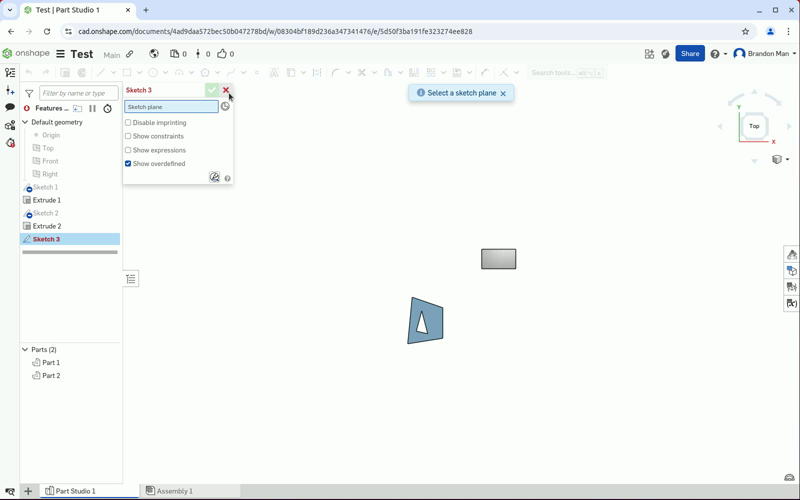
mouse_move(73, 150)
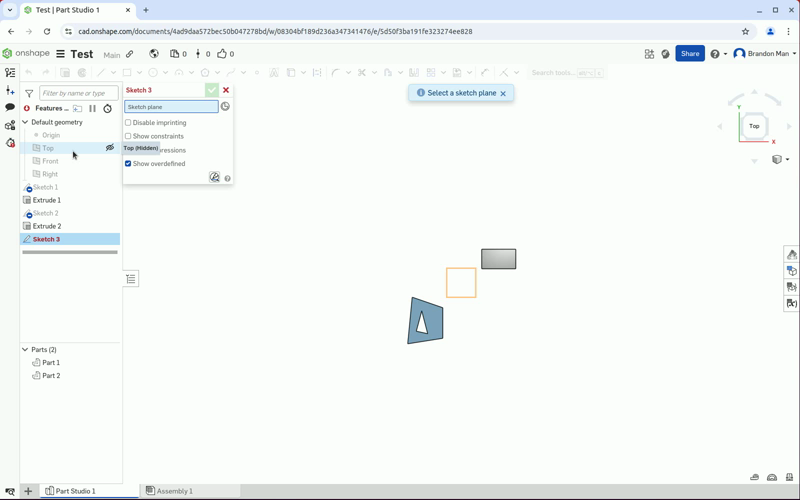
click(73, 150)
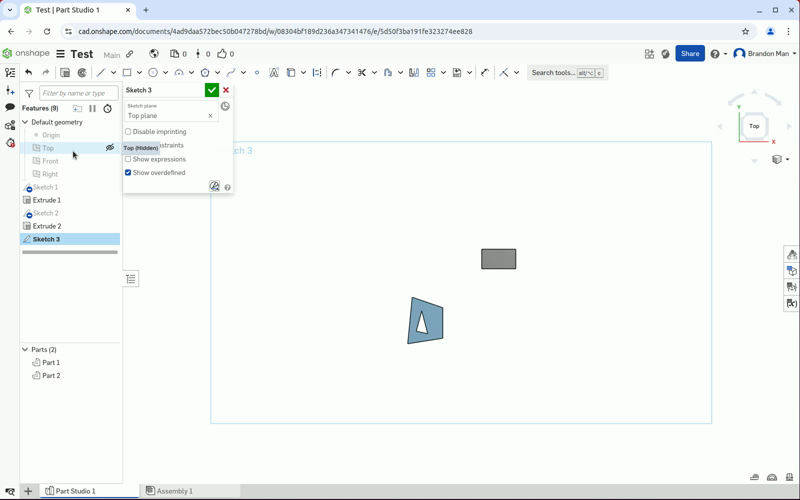
mouse_move(73, 352)
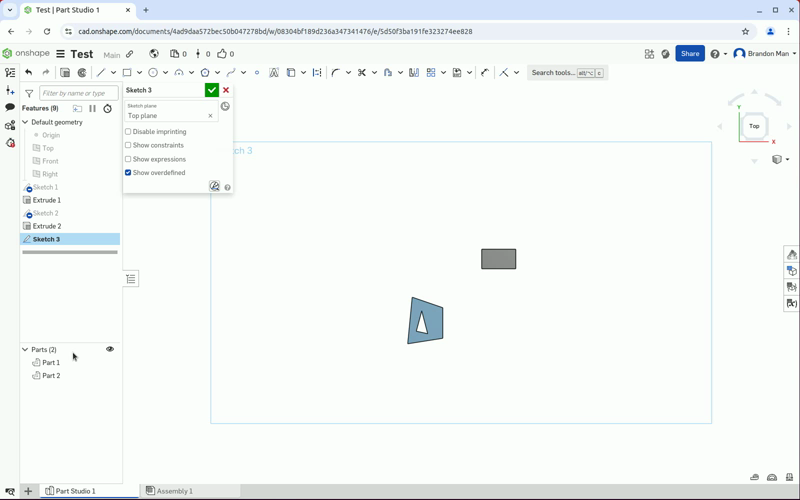
key(y)
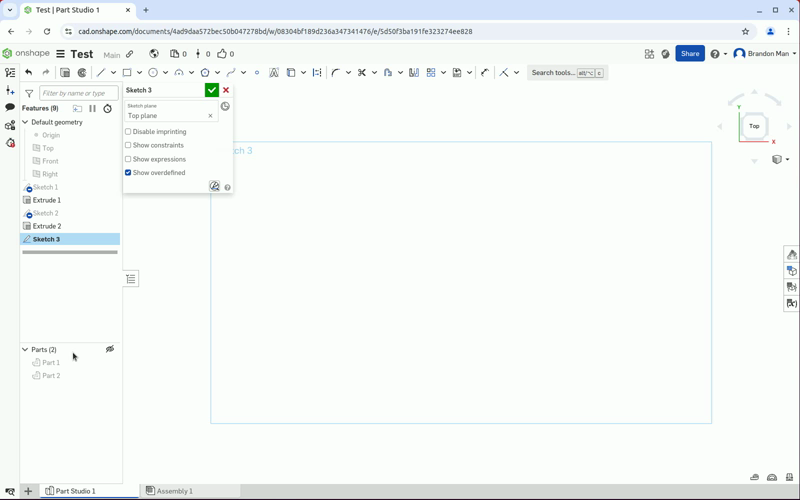
key(c)
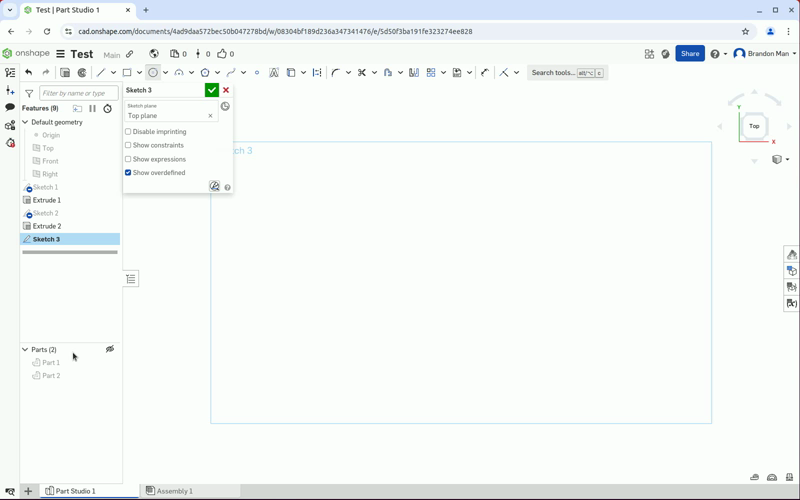
key_down(shift)
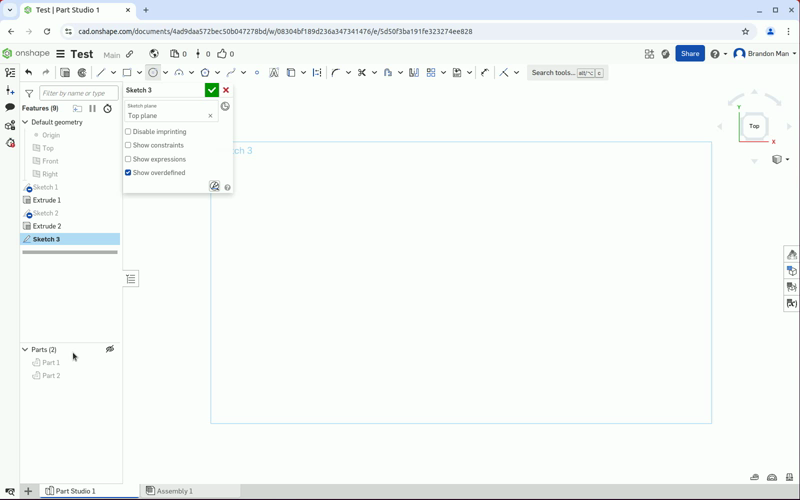
mouse_move(405, 236)
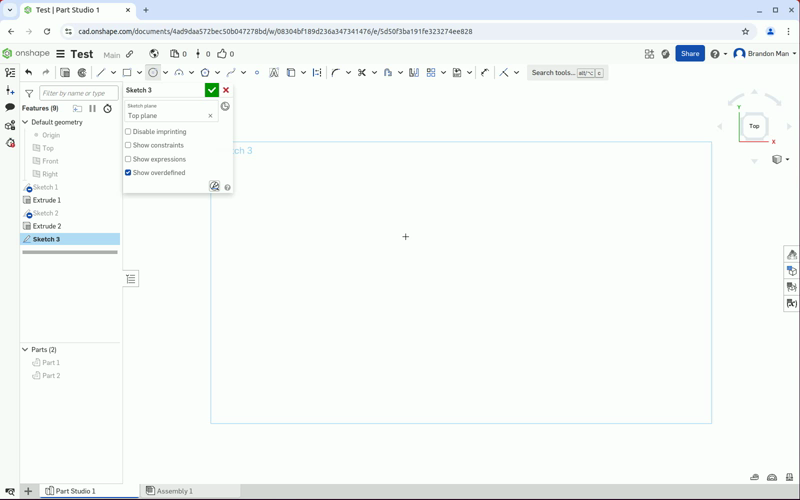
click(405, 236)
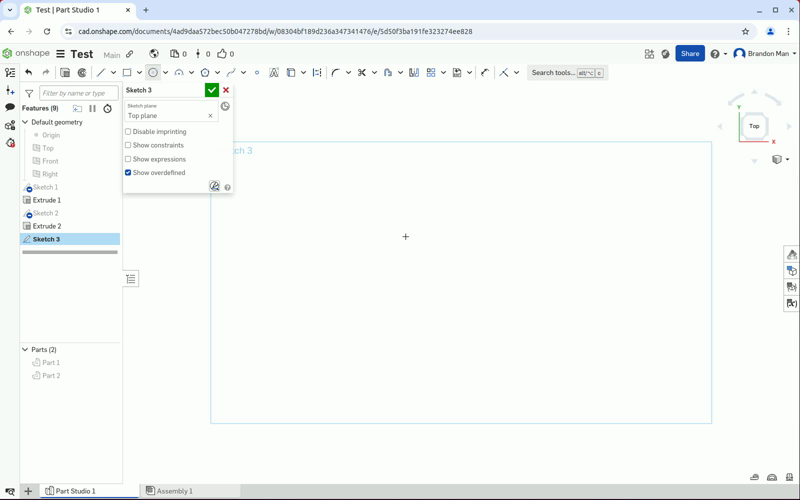
key_up(shift)
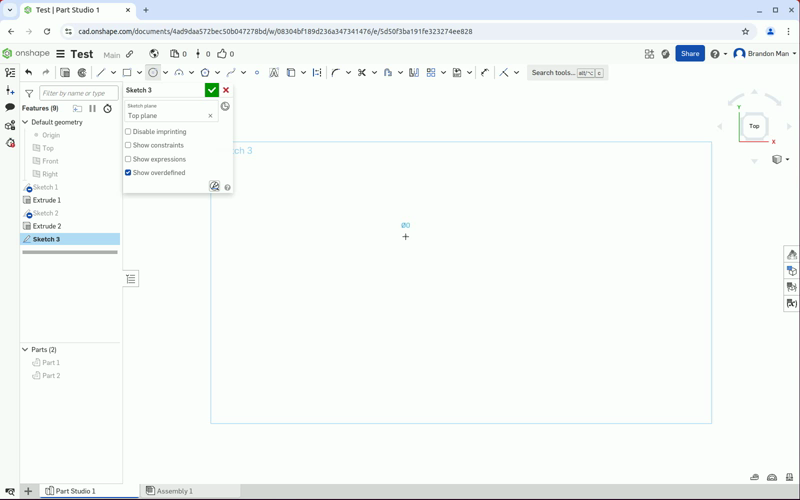
mouse_move(416, 236)
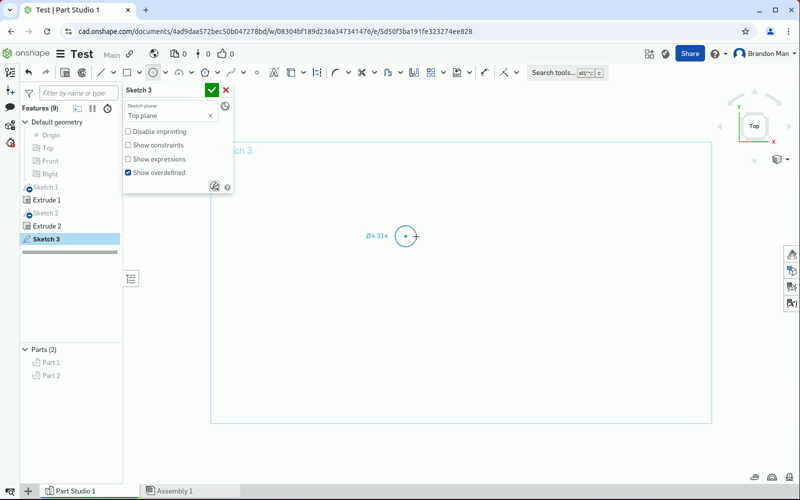
click(416, 236)
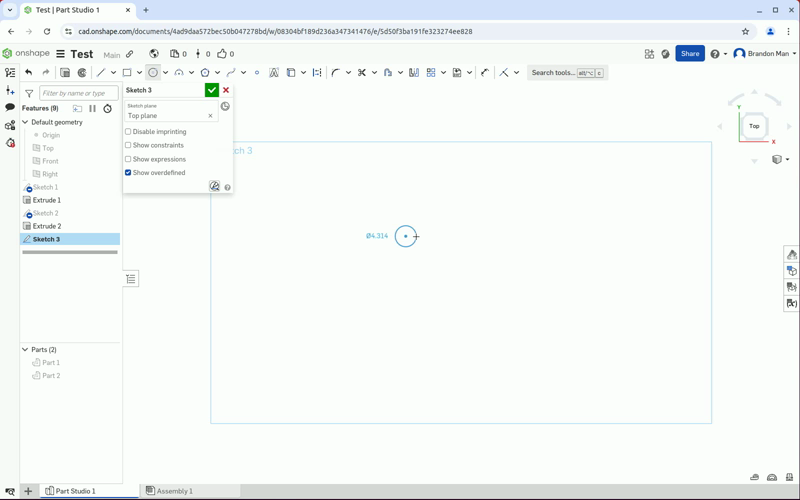
key(esc)
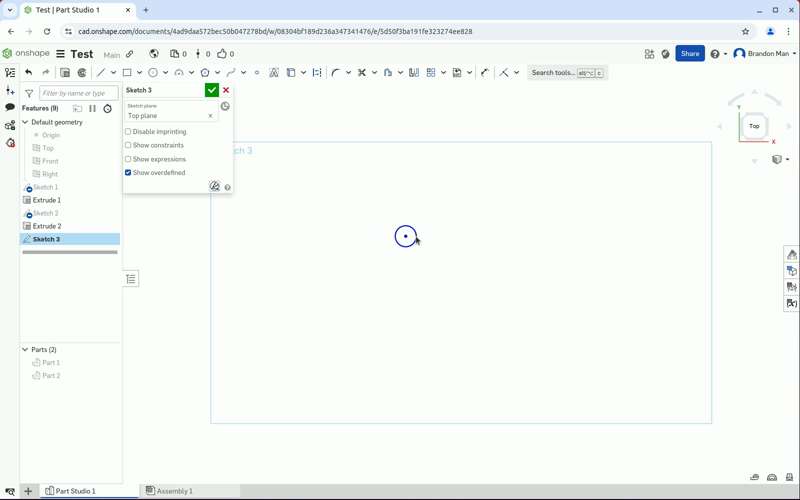
mouse_move(407, 232)
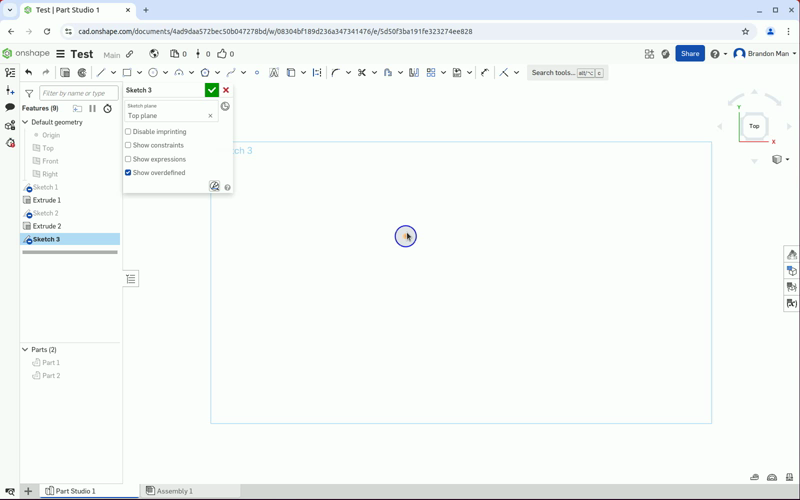
scroll(6)
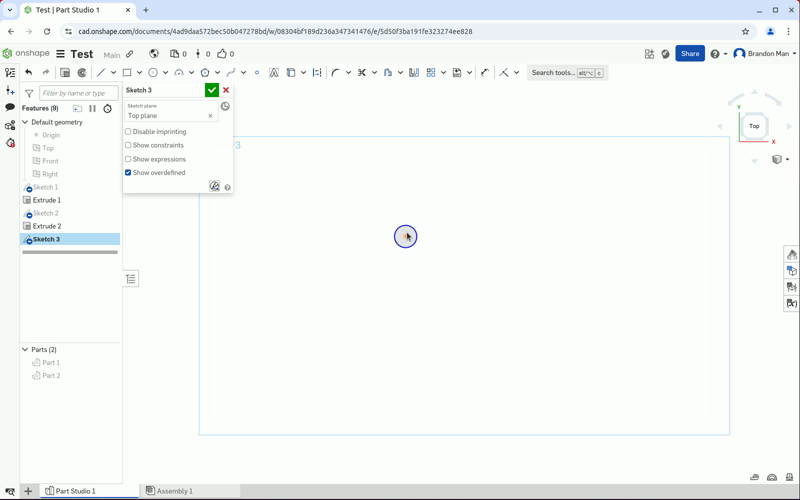
scroll(6)
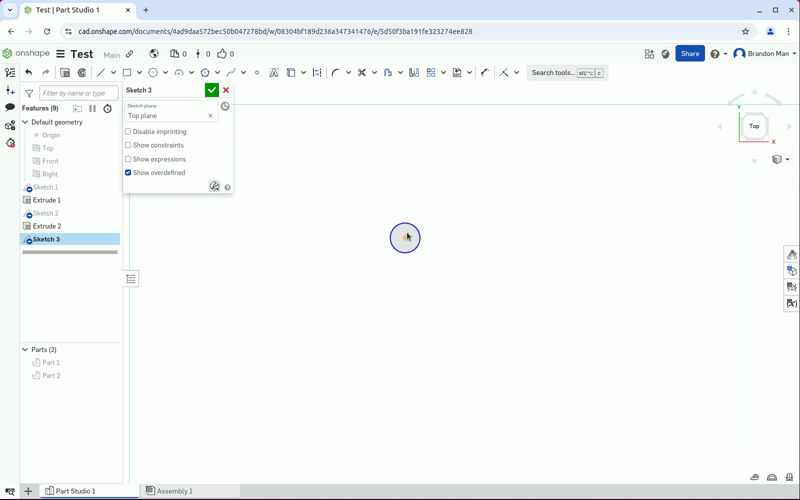
scroll(6)
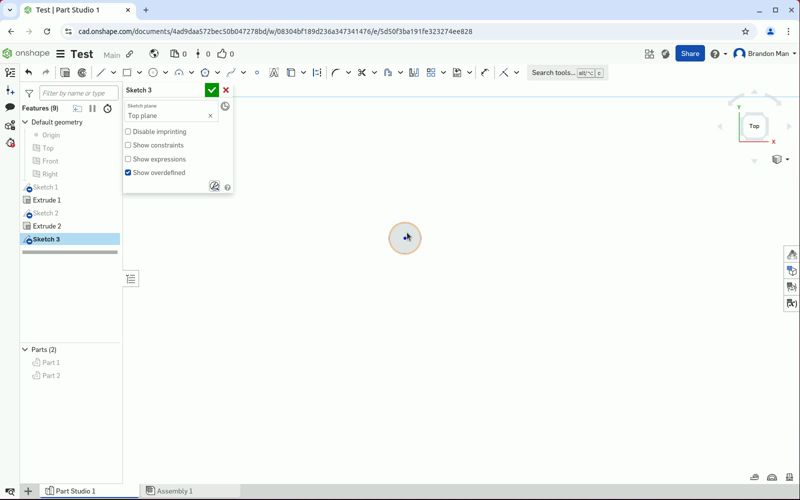
scroll(6)
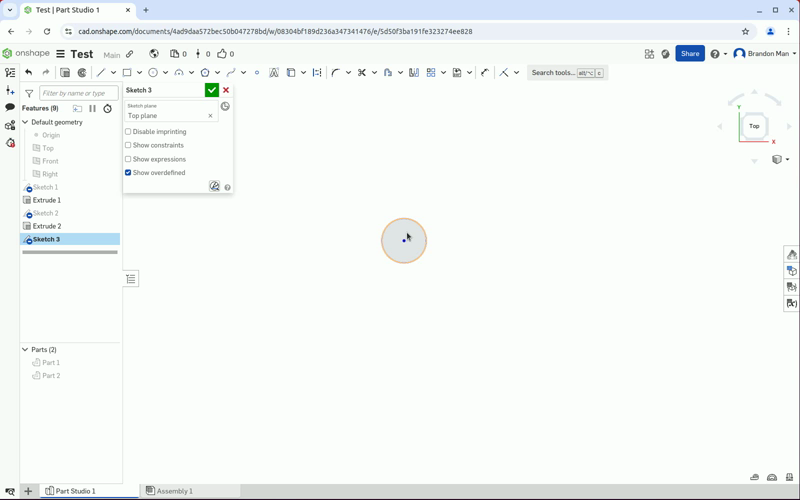
scroll(6)
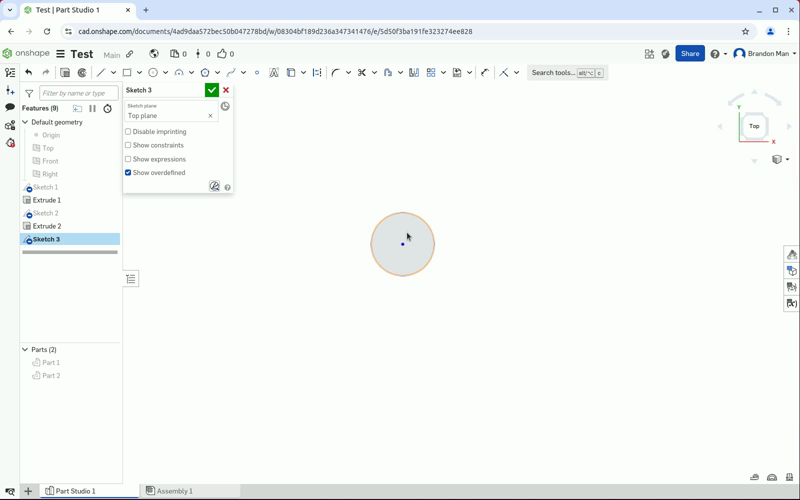
scroll(6)
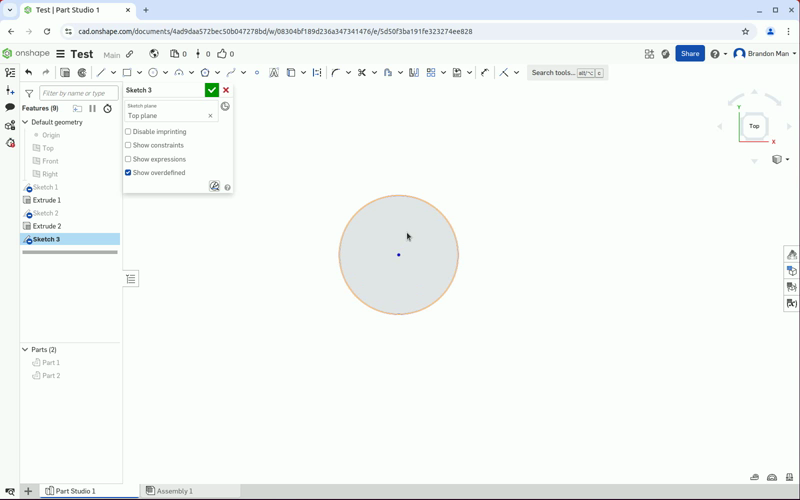
scroll(6)
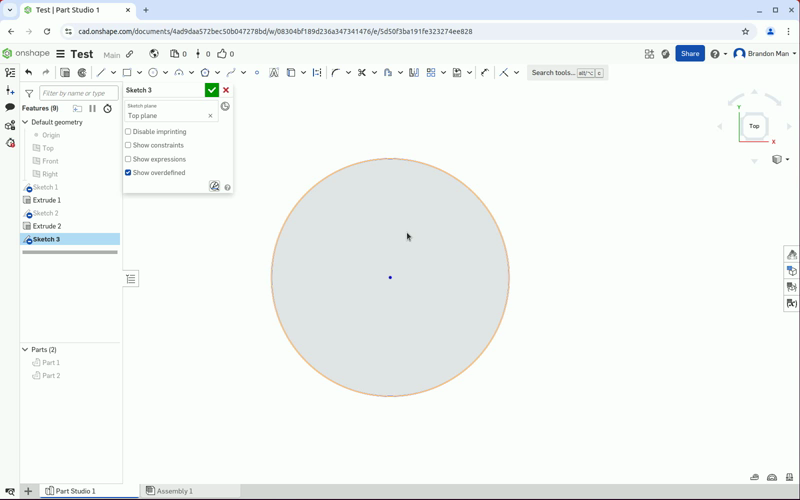
click(407, 232)
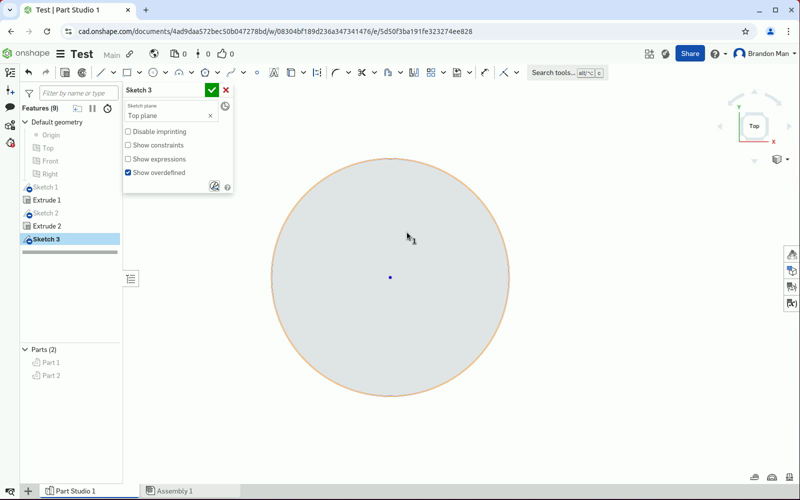
scroll(-6)
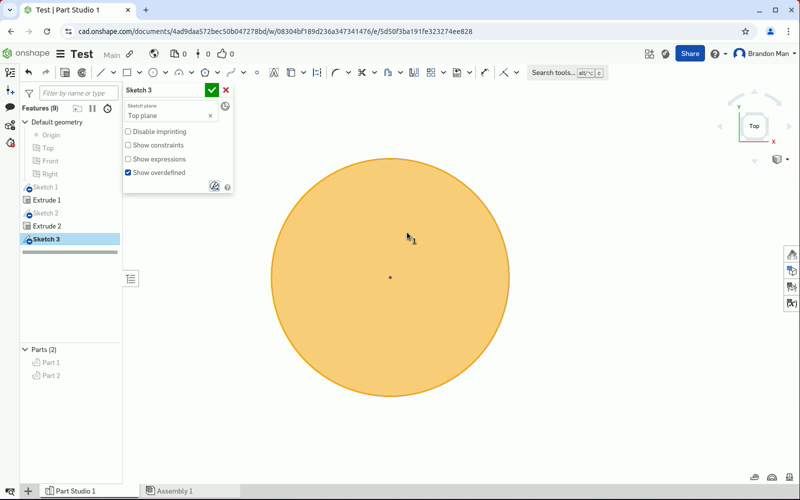
scroll(-6)
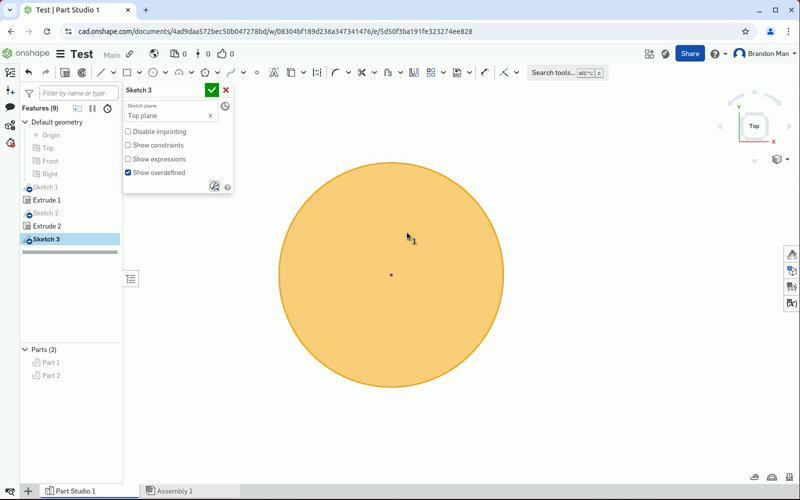
scroll(-6)
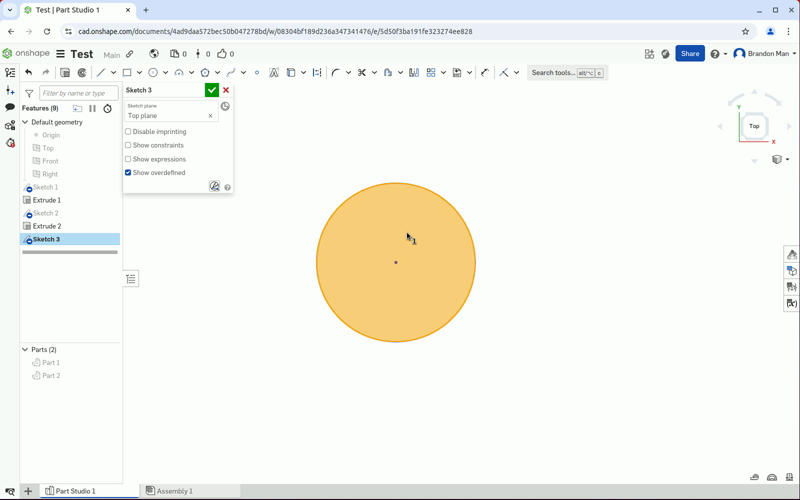
scroll(-6)
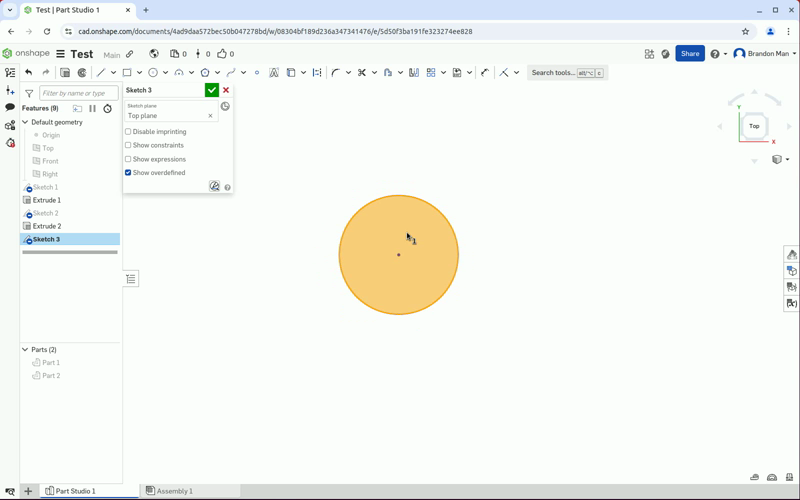
scroll(-6)
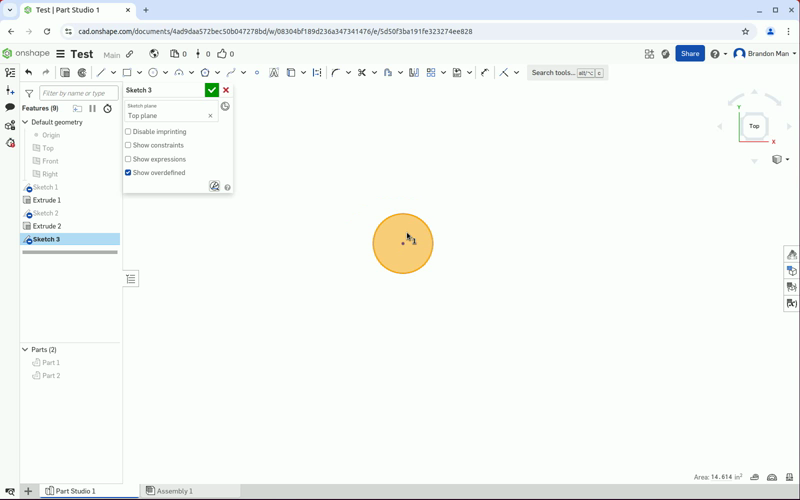
scroll(-6)
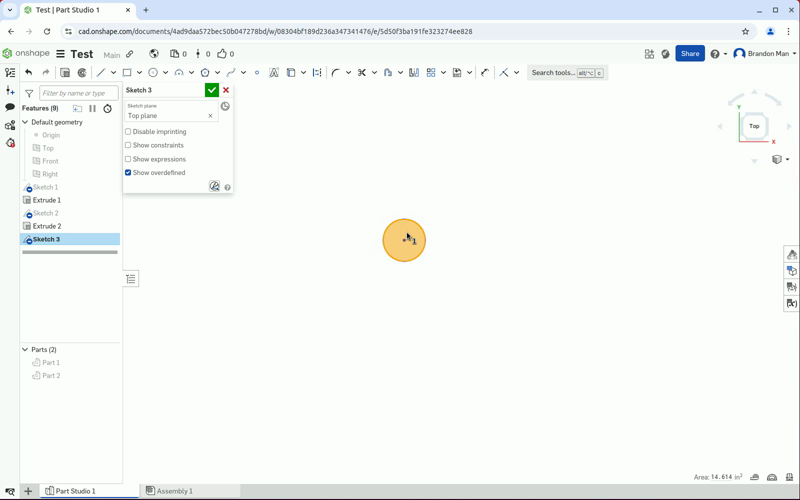
scroll(-6)
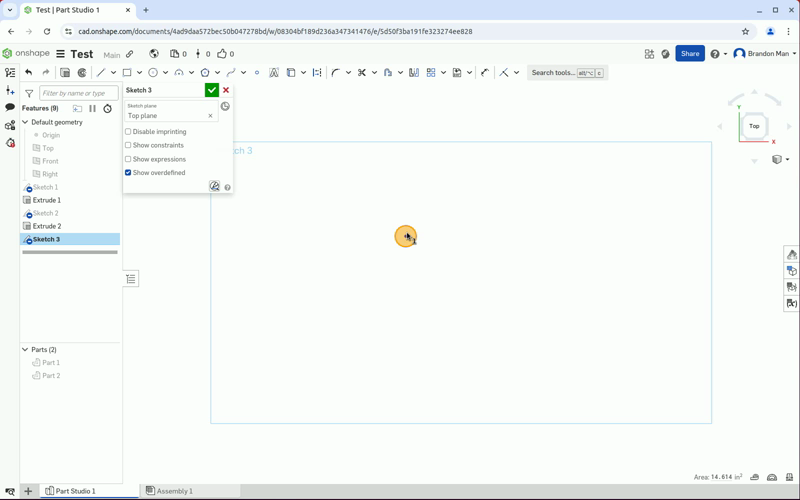
mouse_move(73, 352)
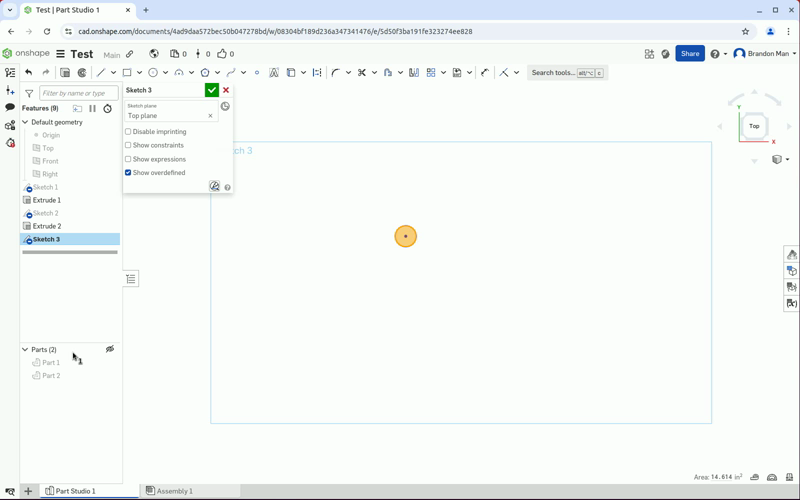
key(shift+y)
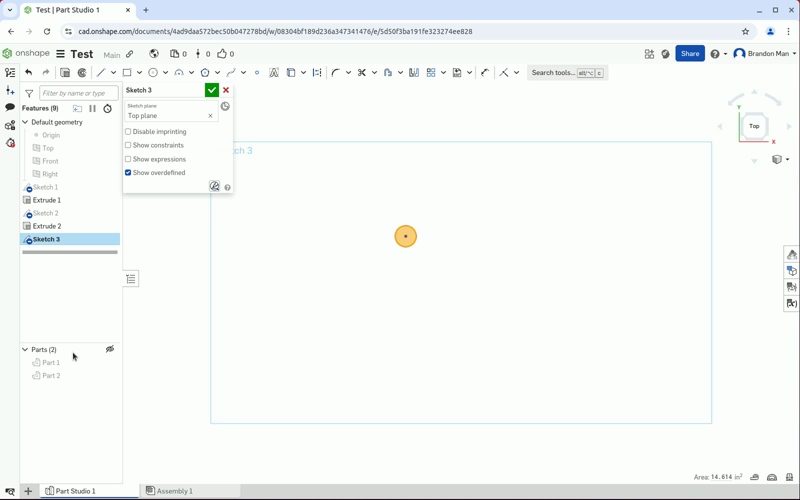
key(shift+e)
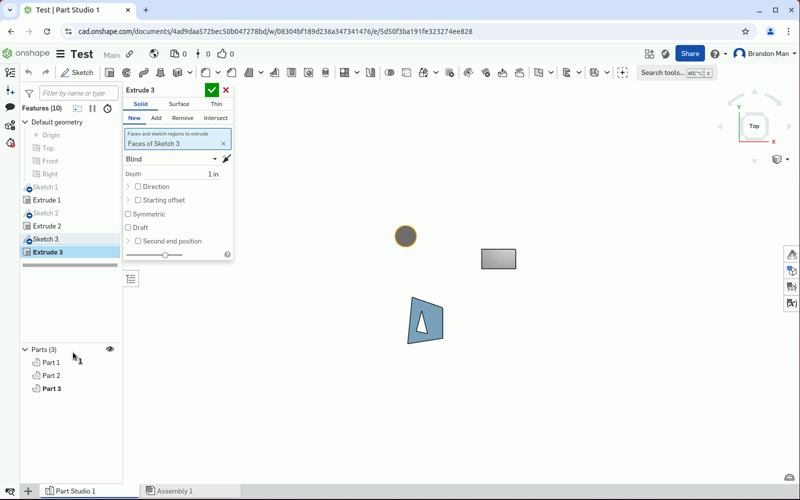
mouse_move(143, 106)
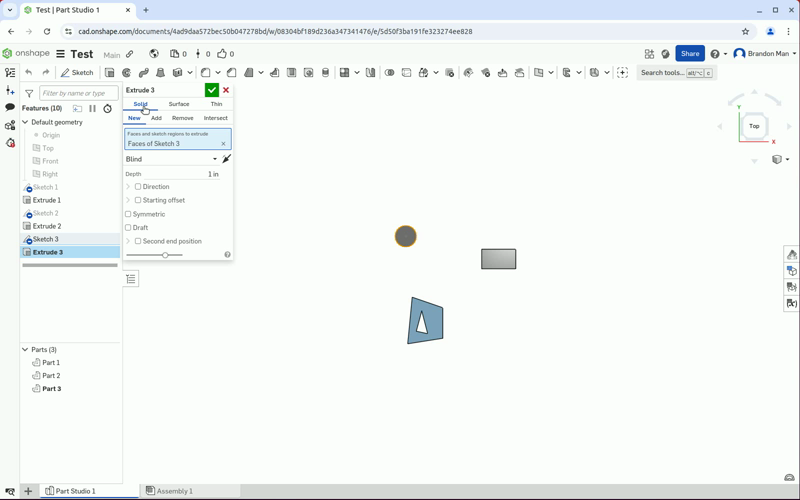
click(143, 106)
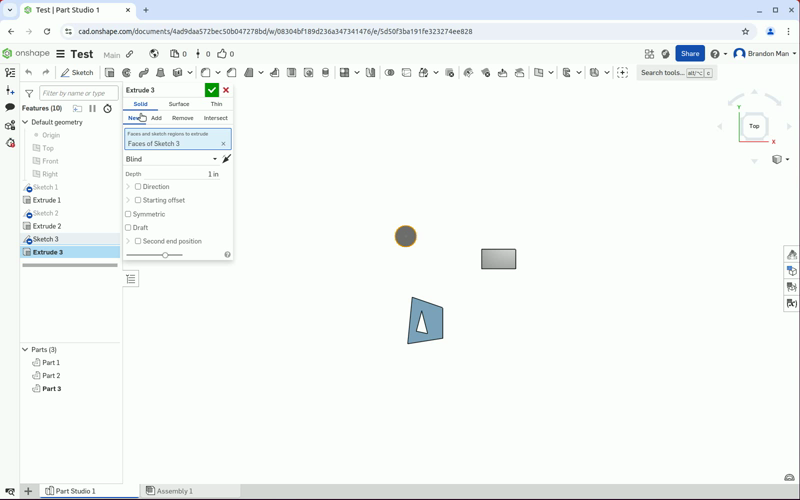
mouse_move(137, 120)
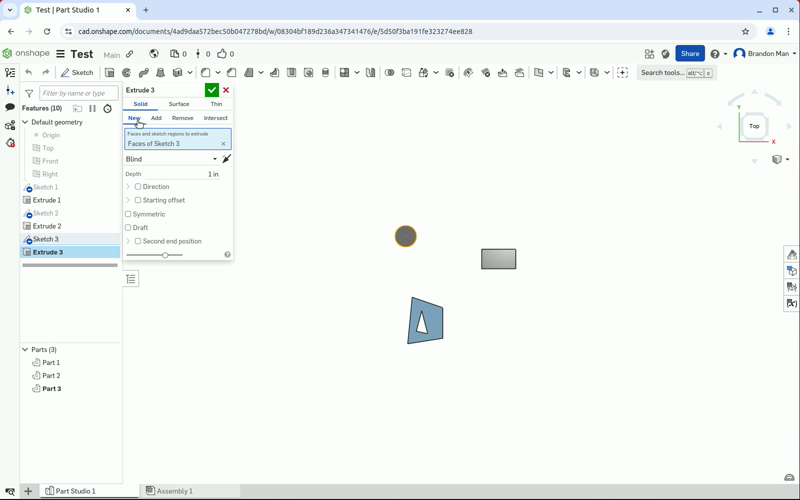
click(137, 120)
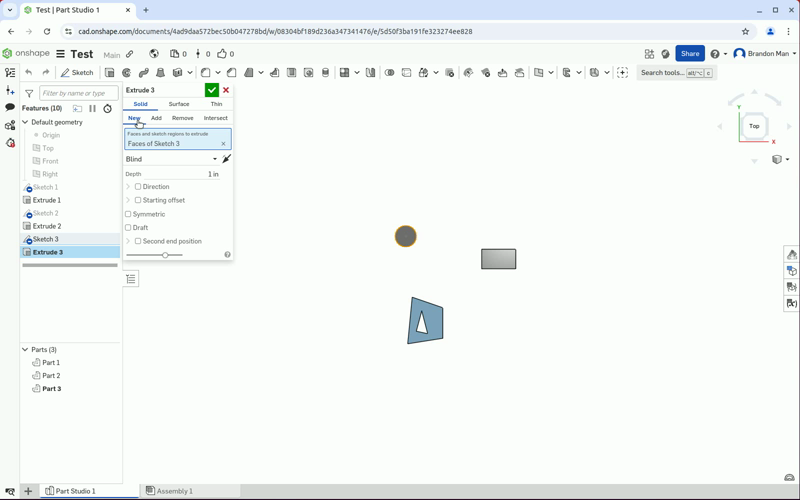
key(tab, 4)
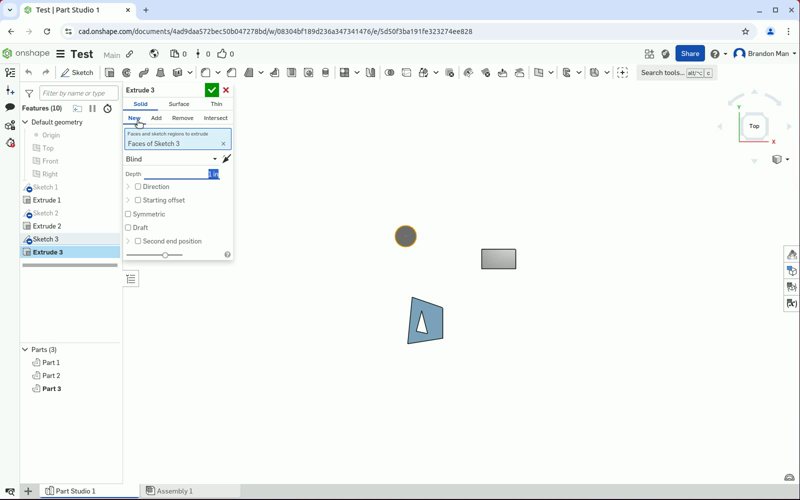
text(23.108)
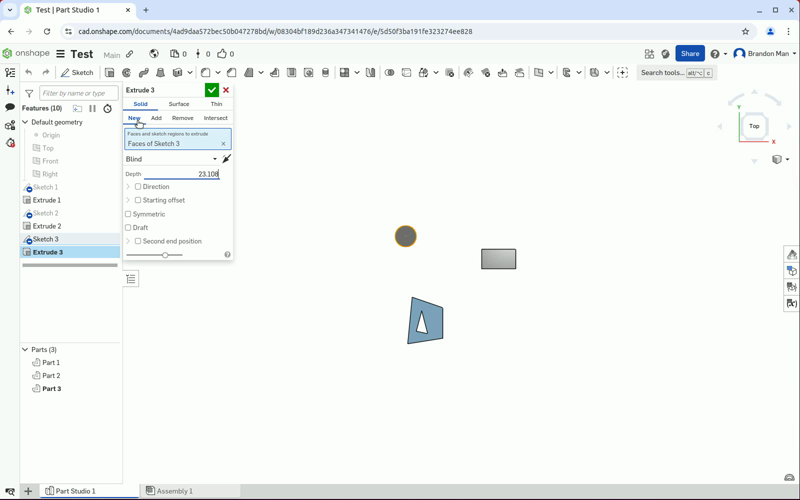
key(enter)
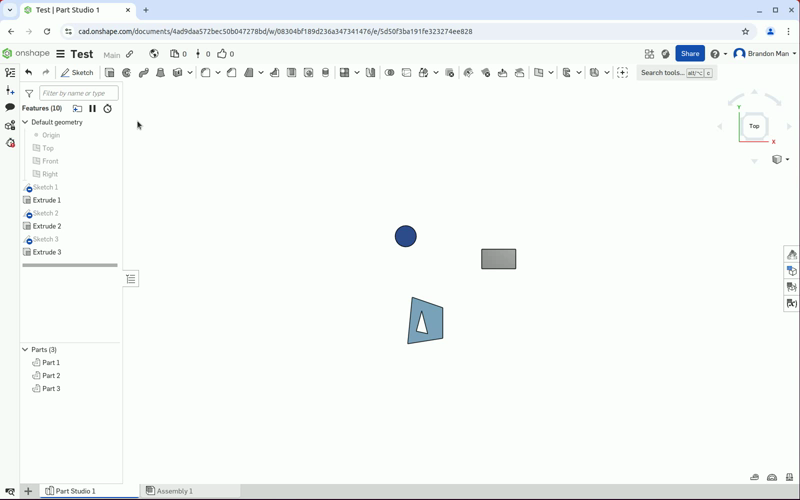
key(shift+h)
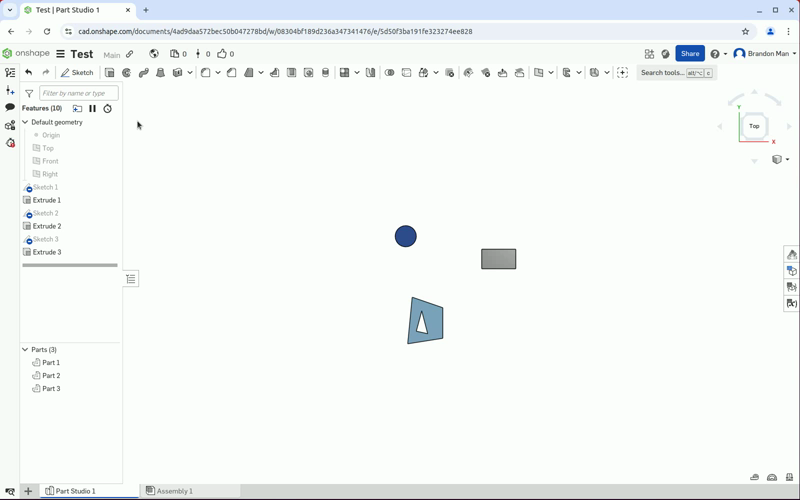
key(shift+h)
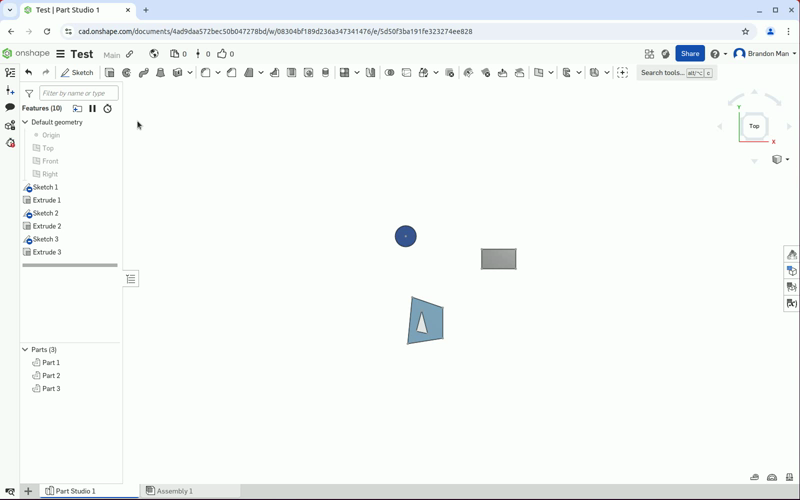
key(shift+7)
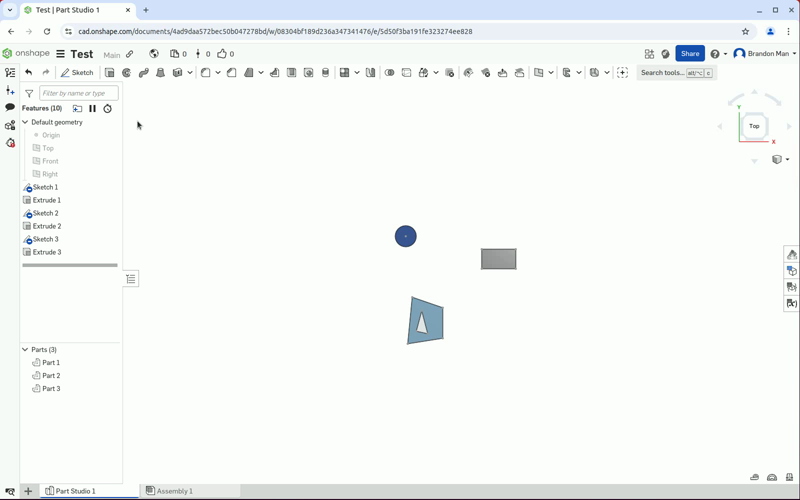
key(up, 3)
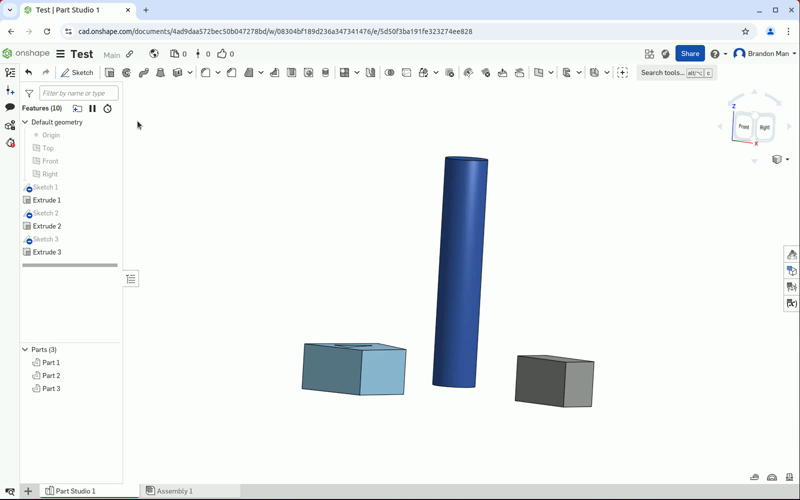
key(left, 3)
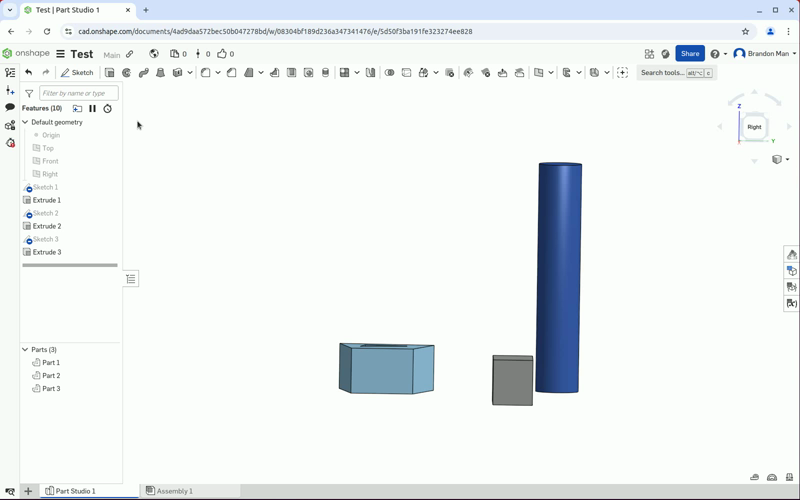
key(right, 3)
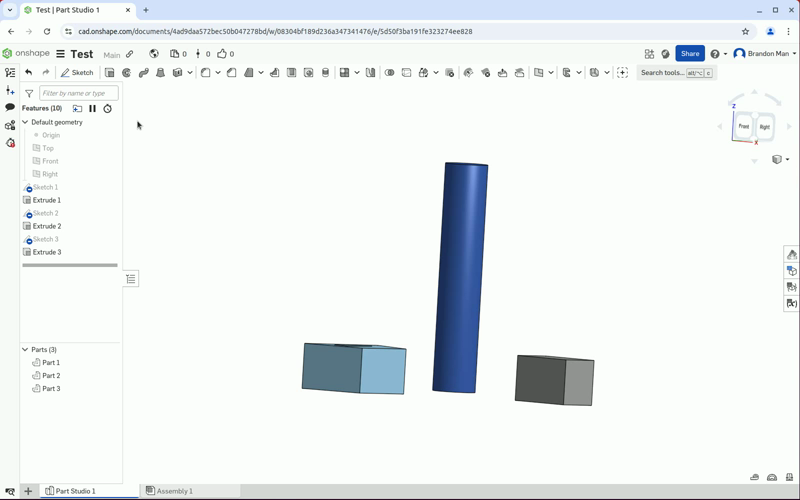
key(down, 3)
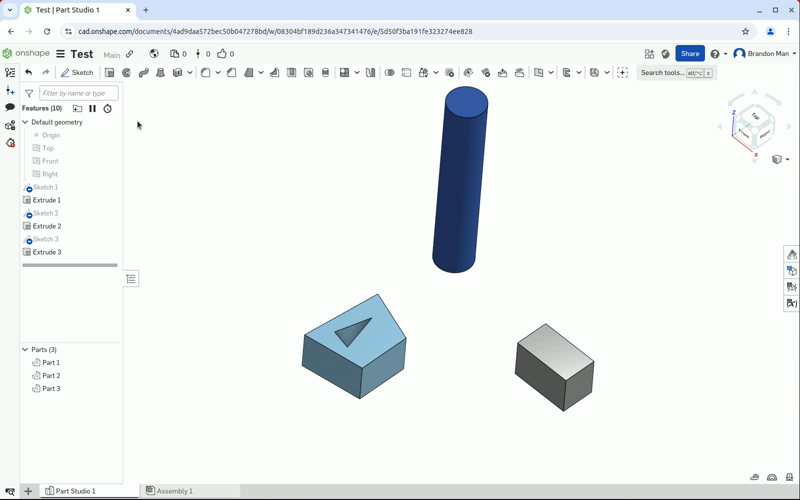
mouse_move(73, 189)
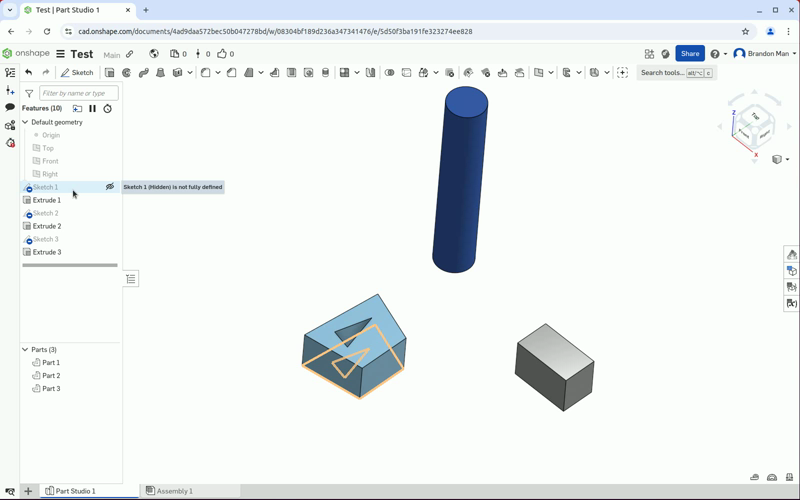
click(73, 189)